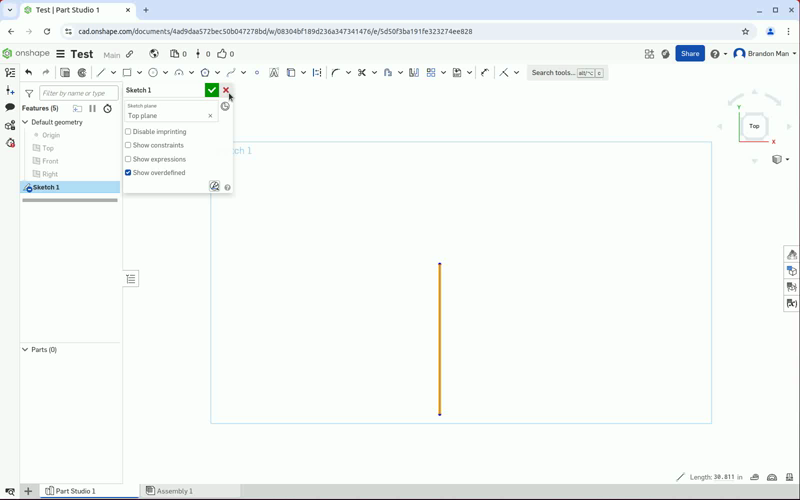
key(shift+h)
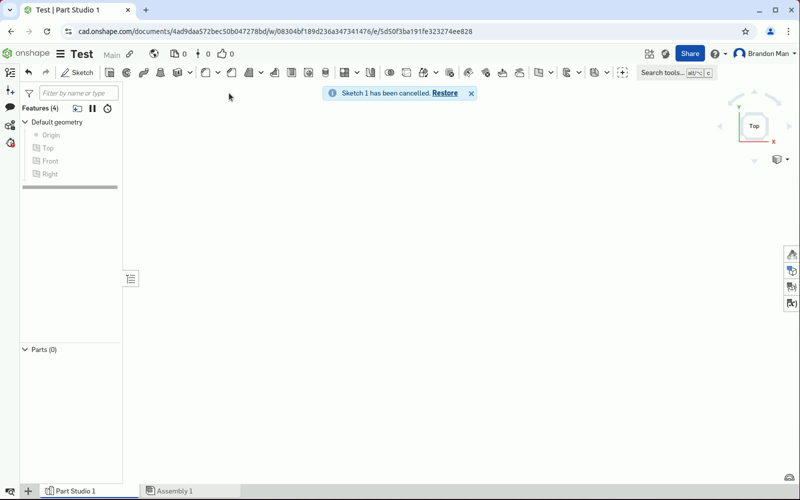
mouse_move(73, 352)
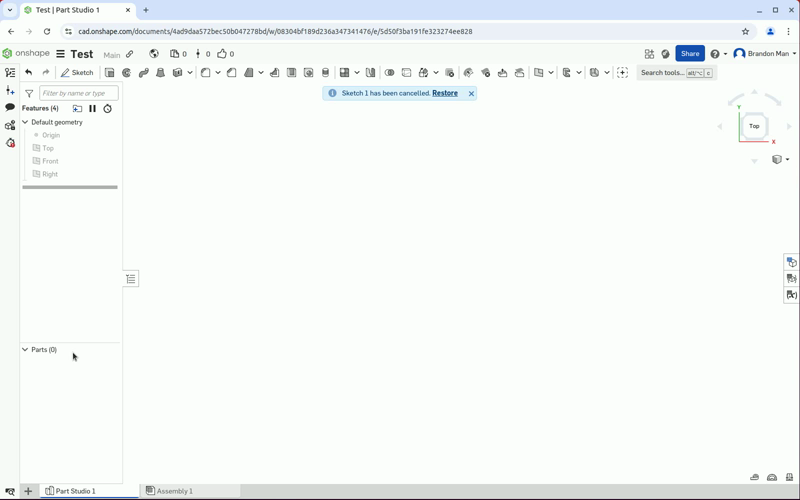
key(y)
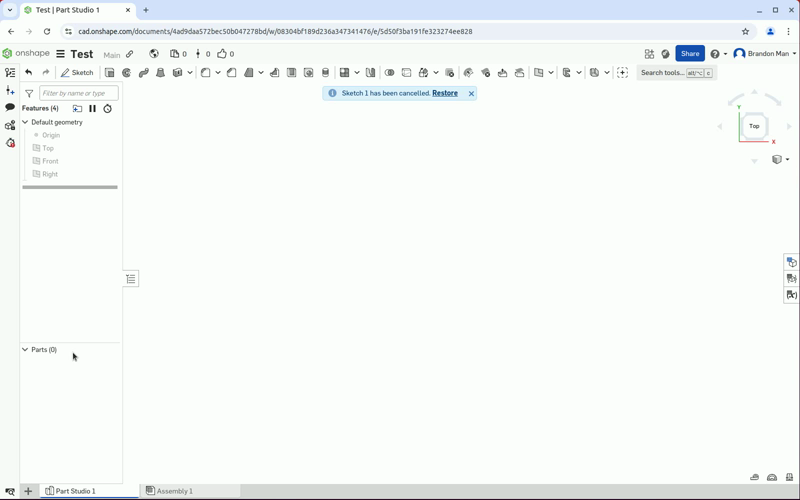
key(shift+p)
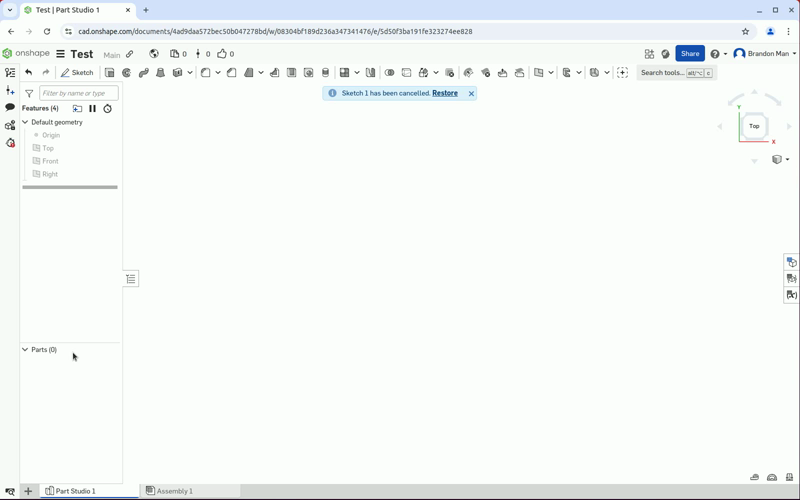
key(space)
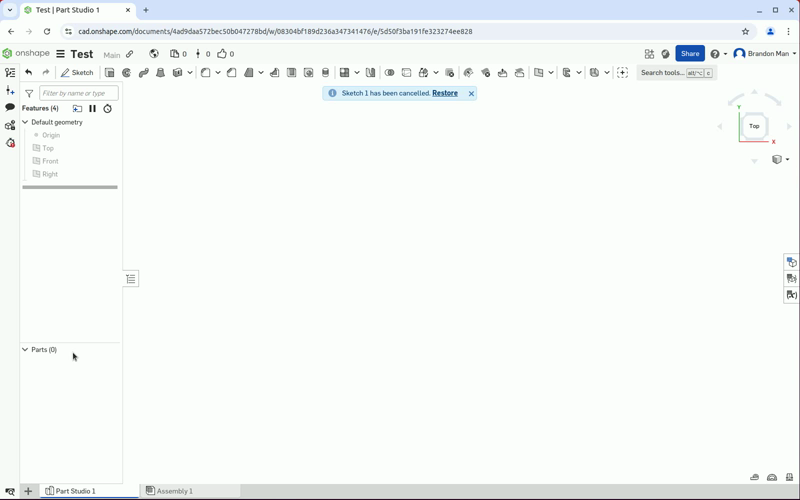
key_down(shift)
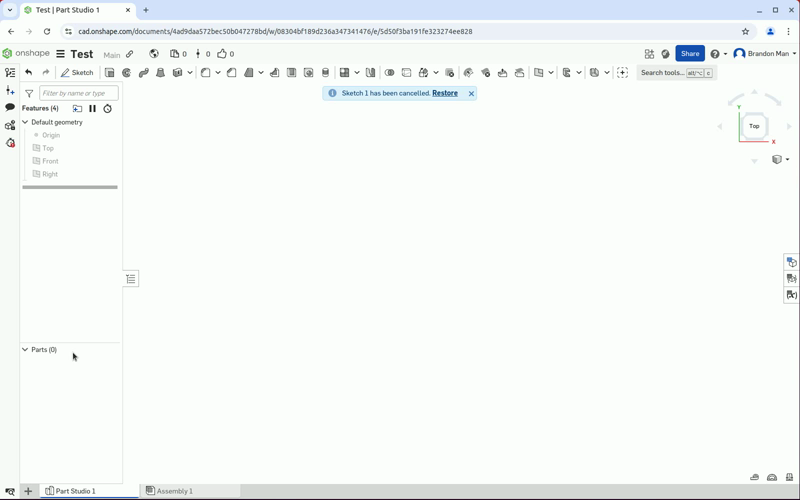
key(up)
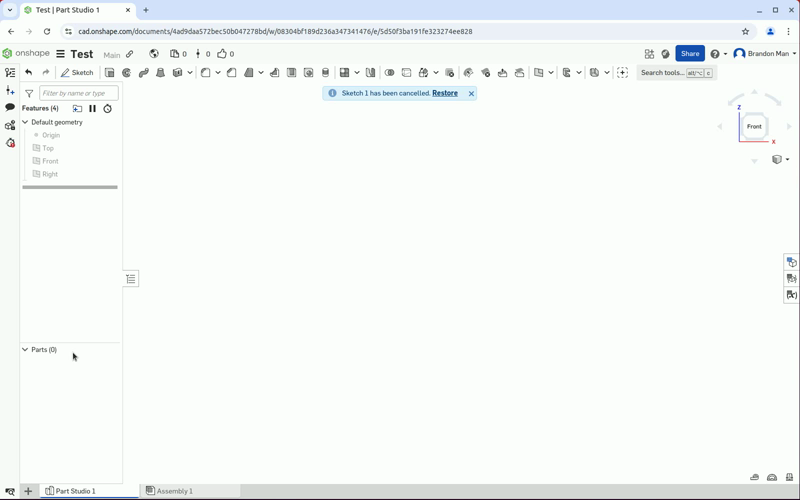
key_up(shift)
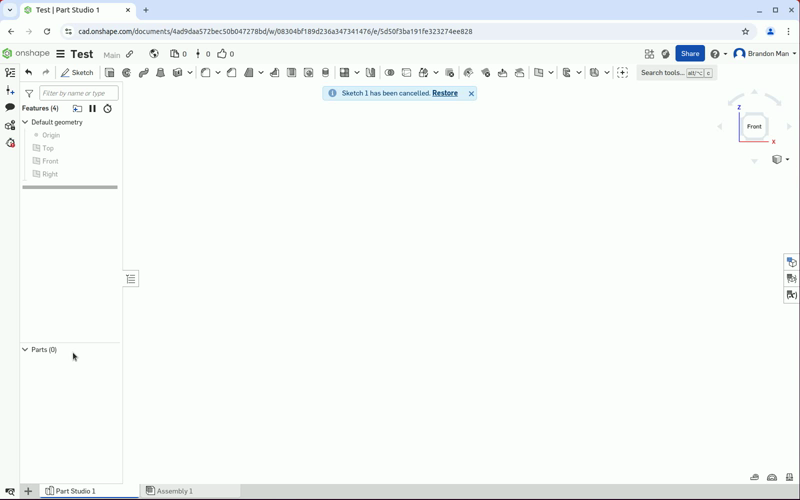
key(space)
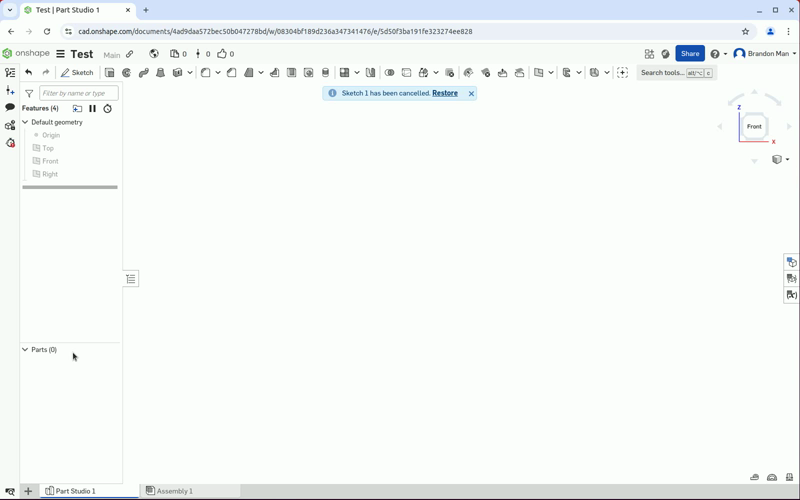
key_down(shift)
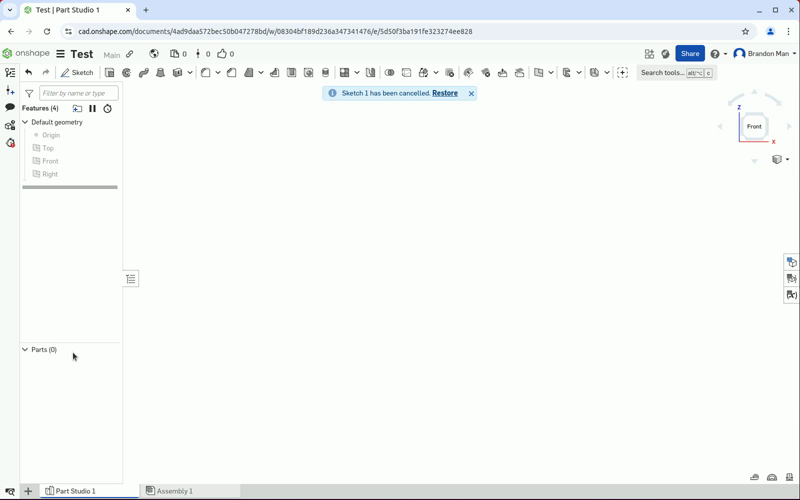
key(left)
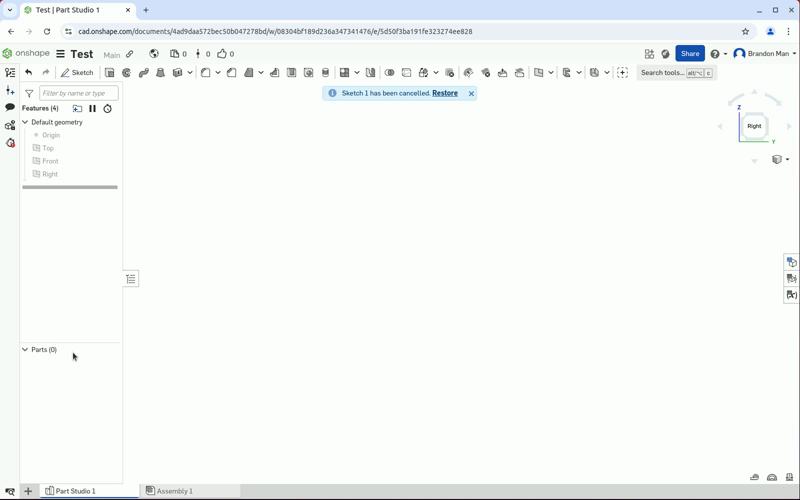
key_up(shift)
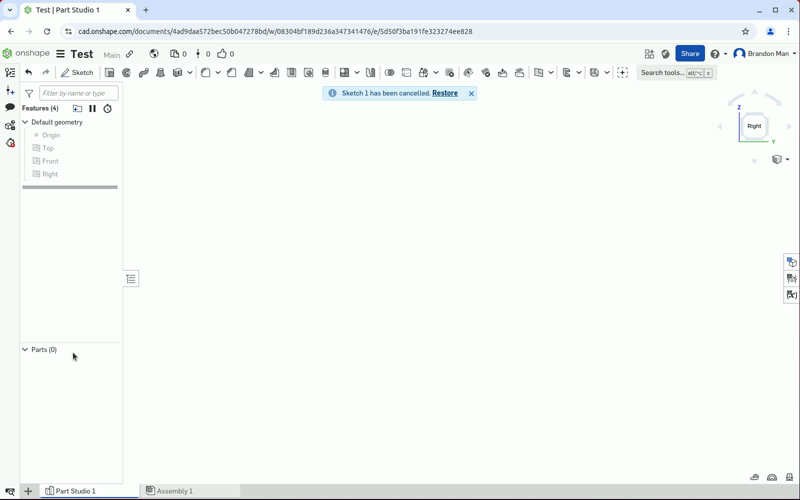
mouse_move(73, 352)
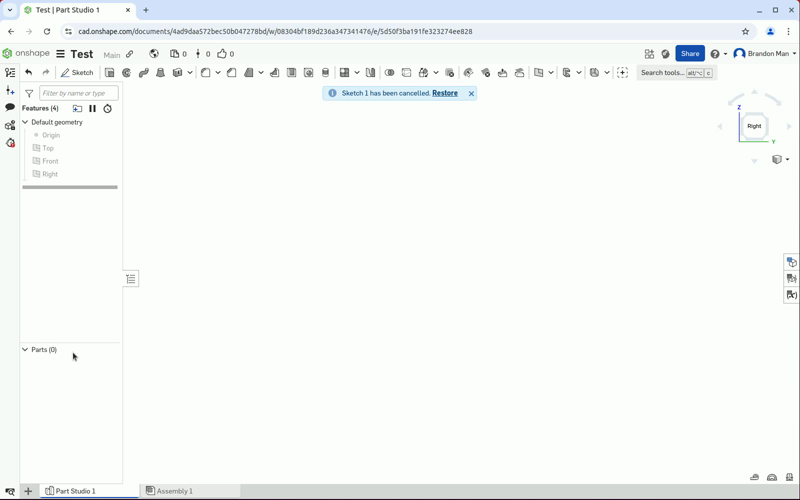
key(shift+y)
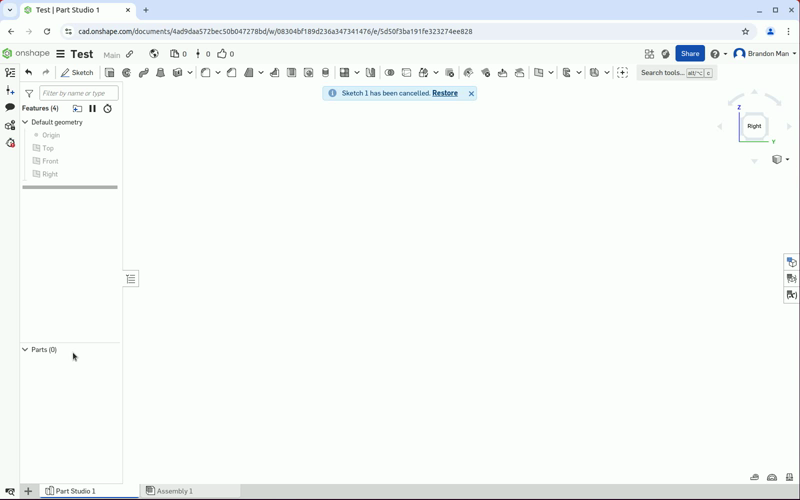
key(shift+s)
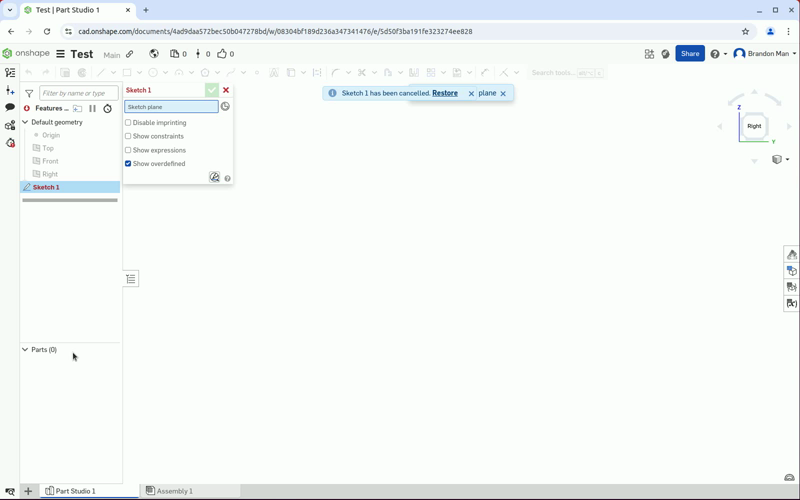
mouse_move(73, 176)
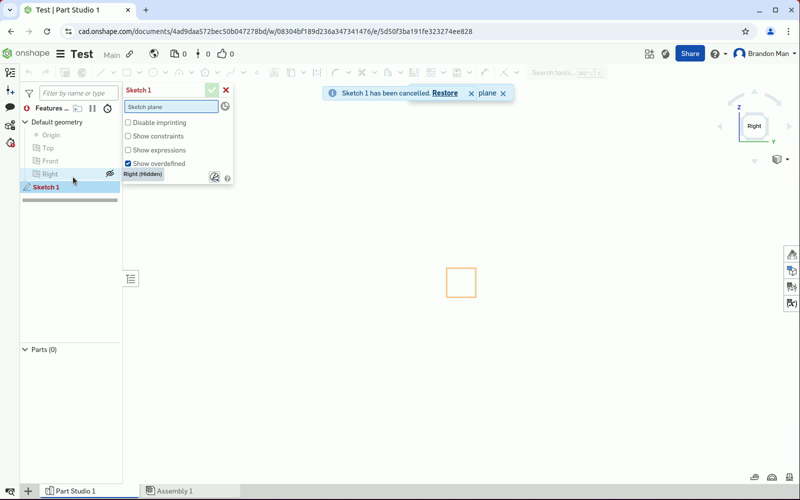
click(73, 176)
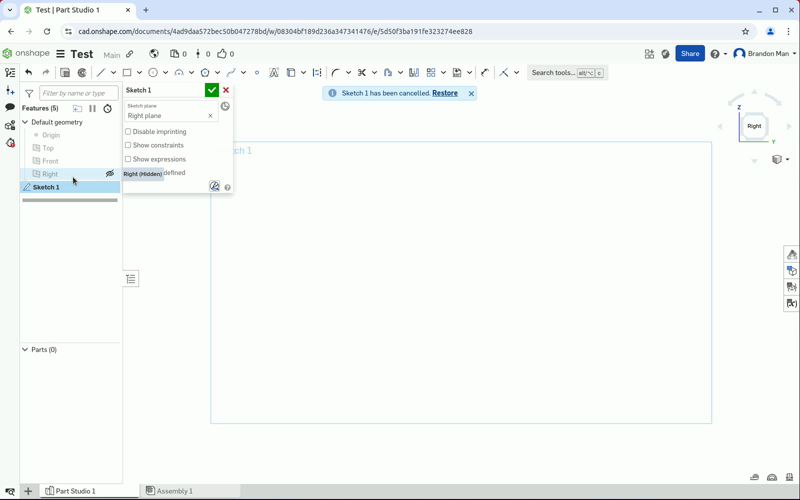
mouse_move(73, 352)
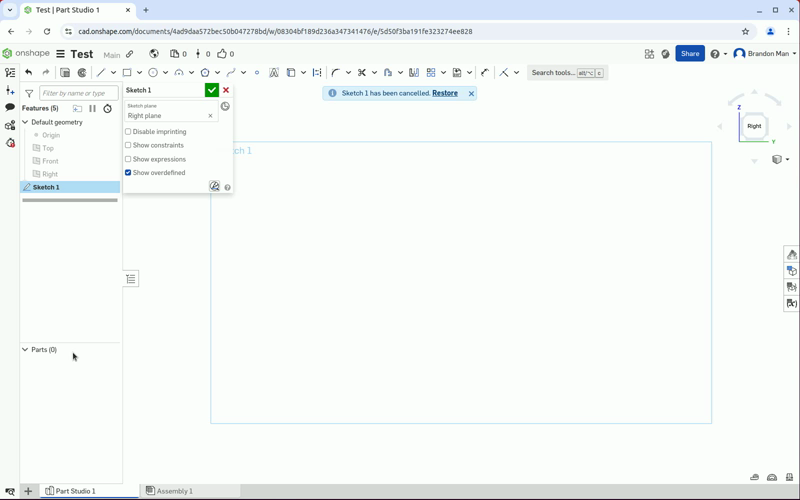
key(y)
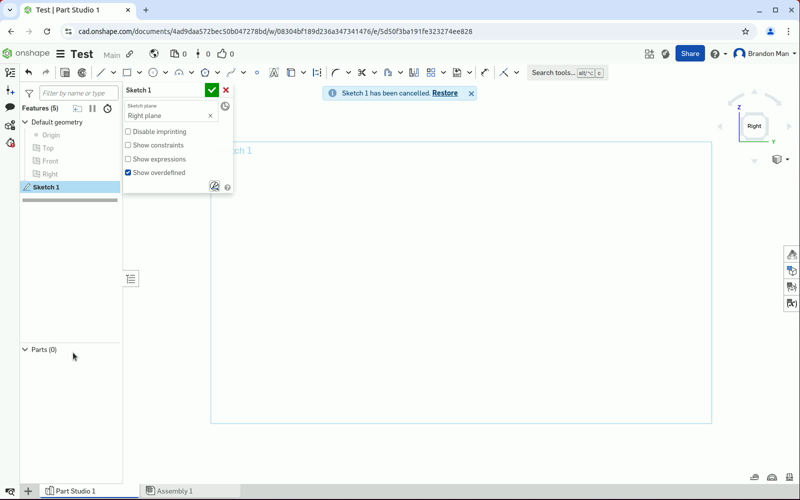
key(l)
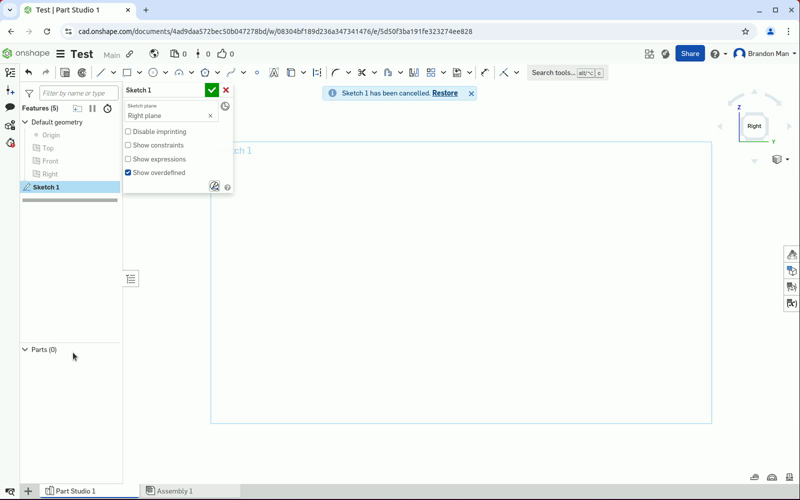
key_down(shift)
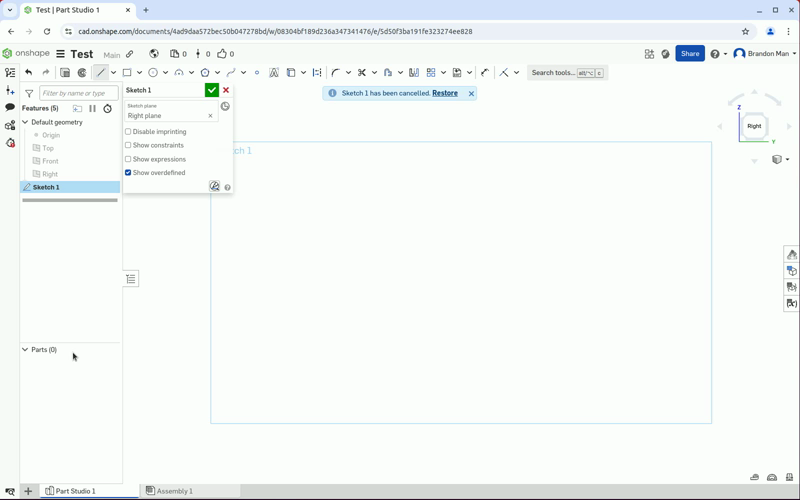
mouse_move(457, 284)
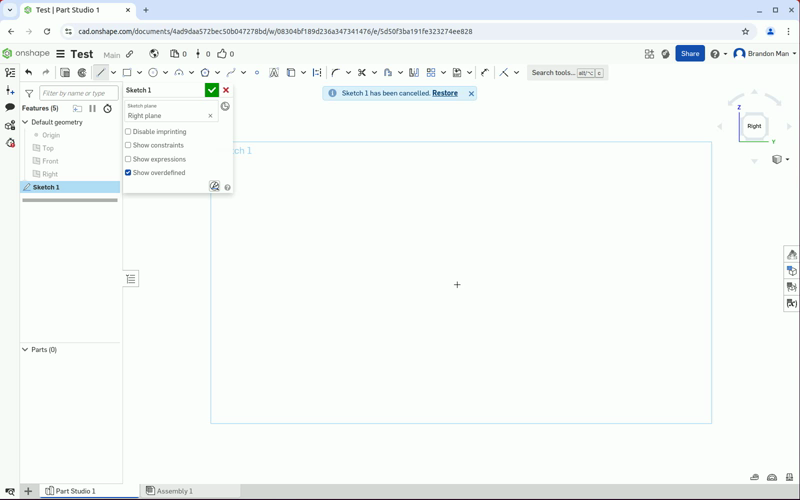
click(457, 284)
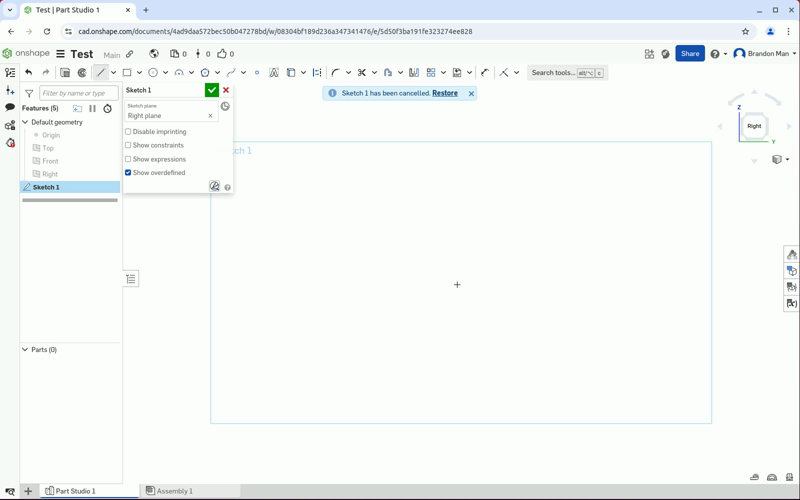
key_up(shift)
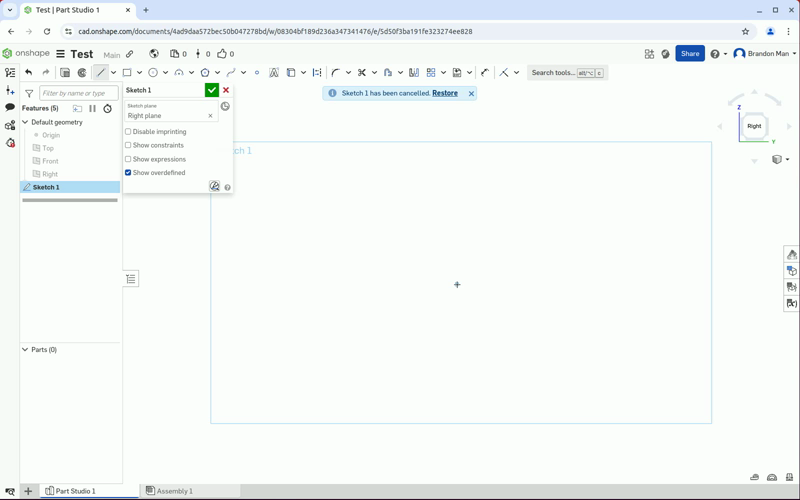
key_down(shift)
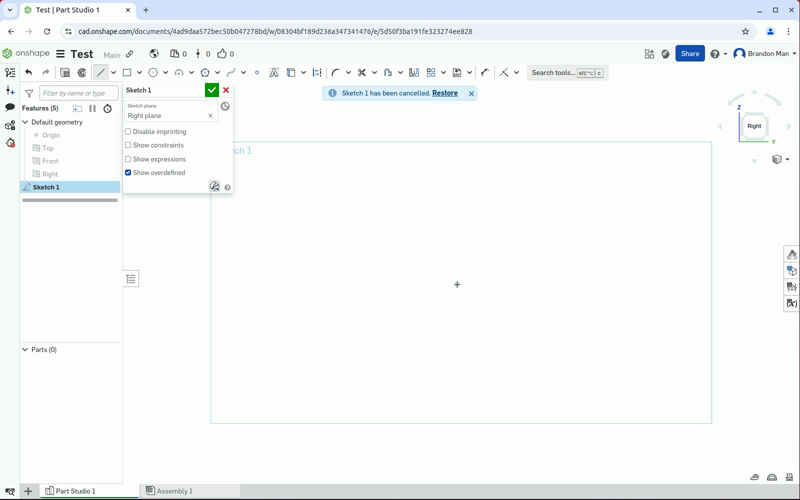
mouse_move(487, 284)
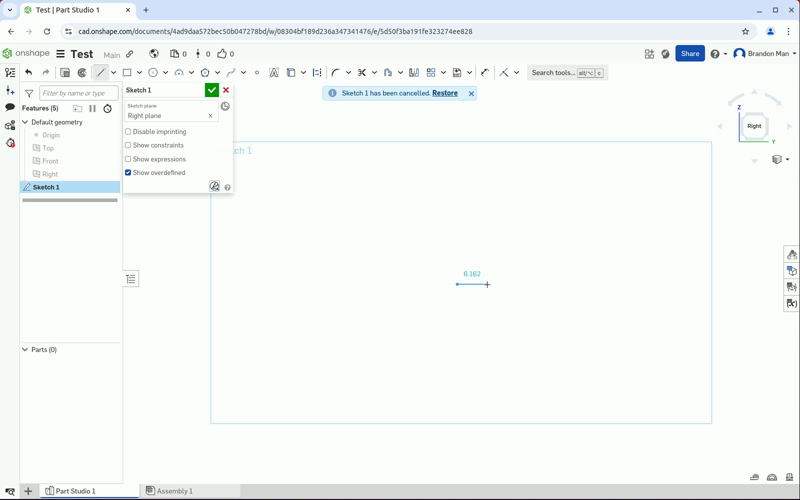
mouse_move(464, 284)
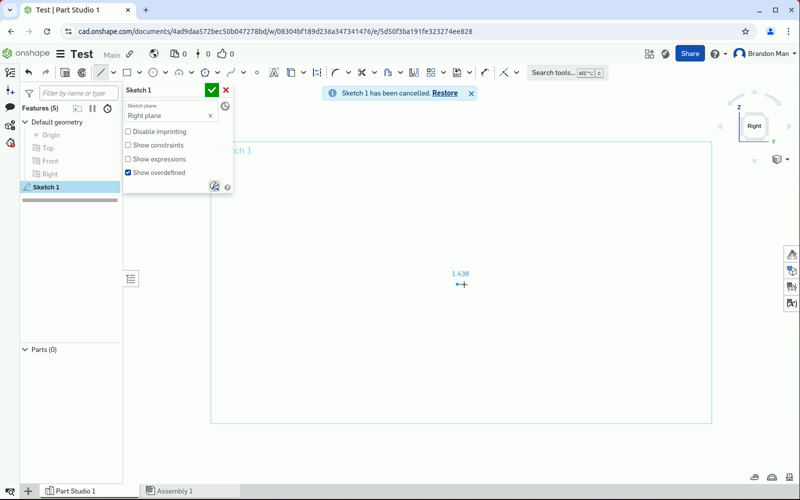
scroll(6)
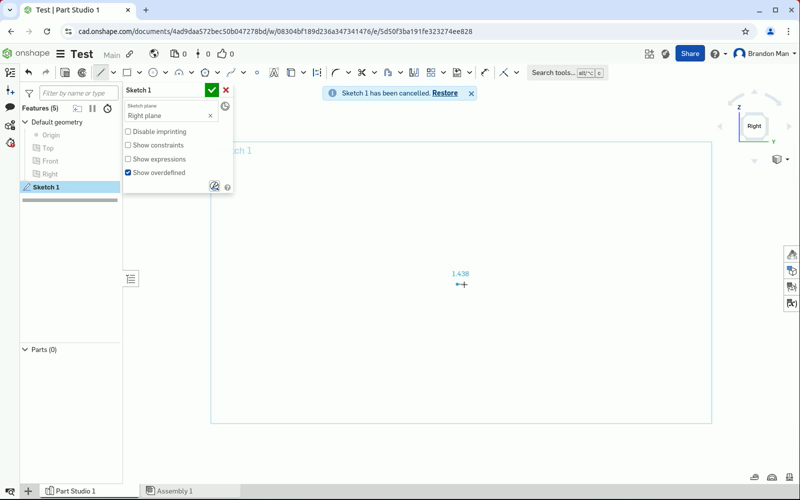
scroll(6)
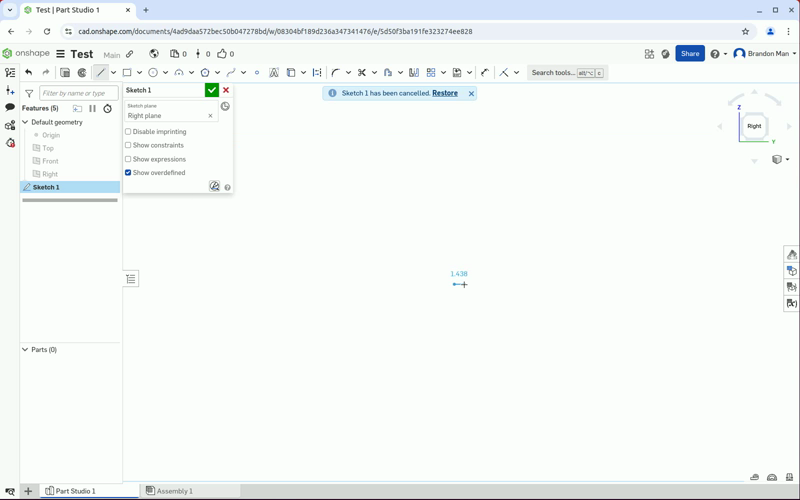
scroll(6)
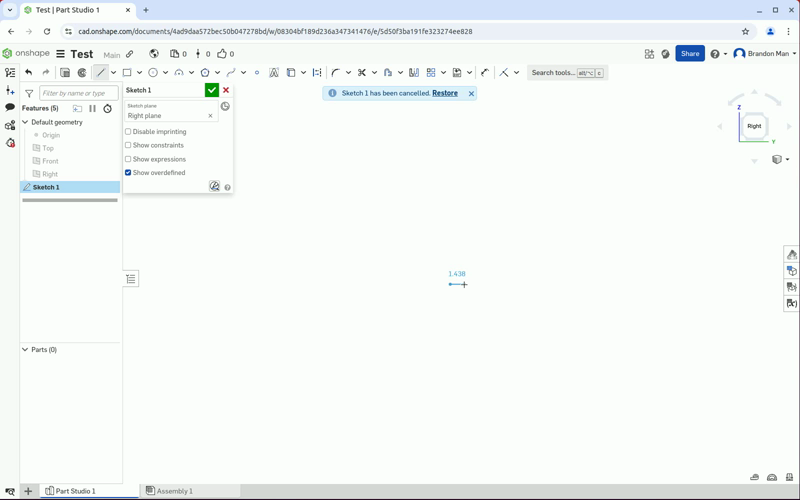
scroll(6)
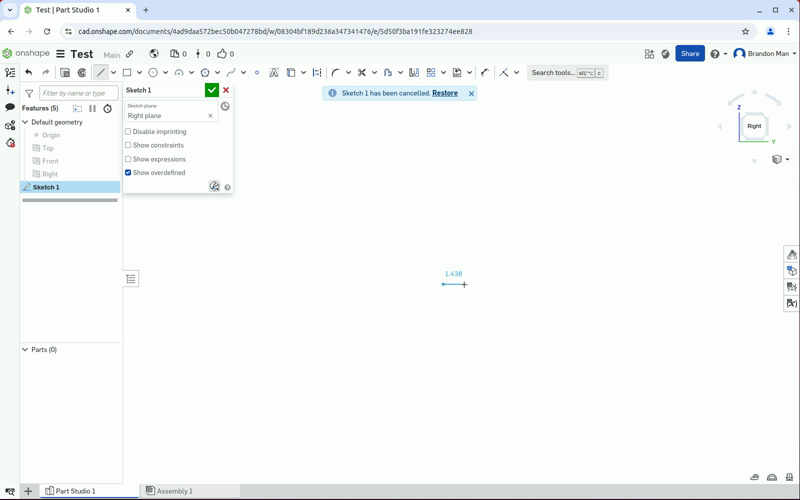
scroll(6)
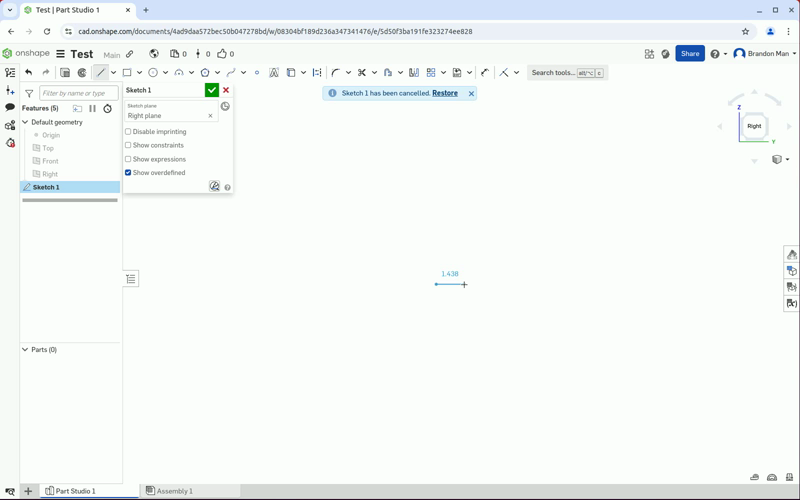
scroll(6)
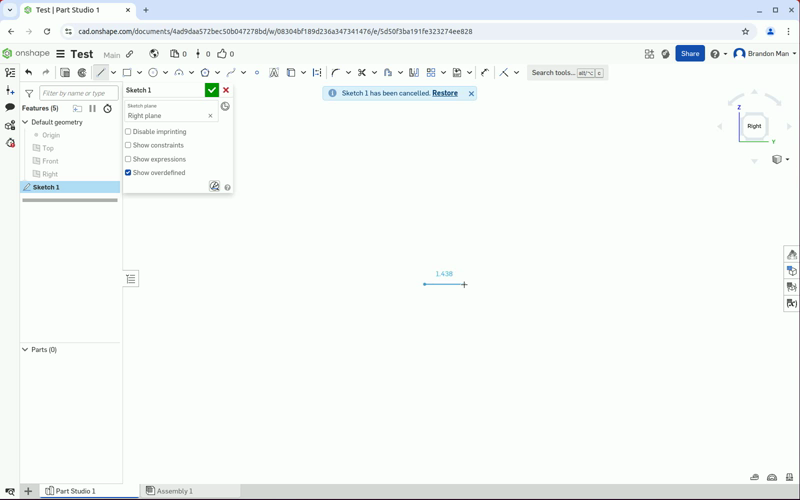
scroll(6)
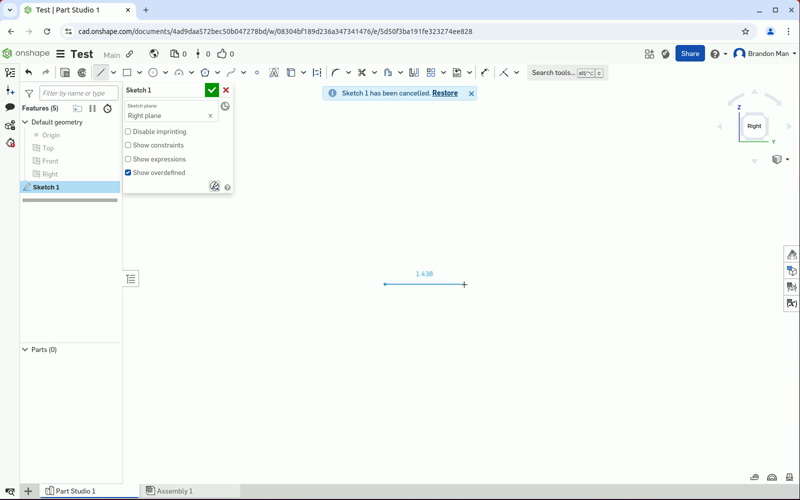
click(464, 284)
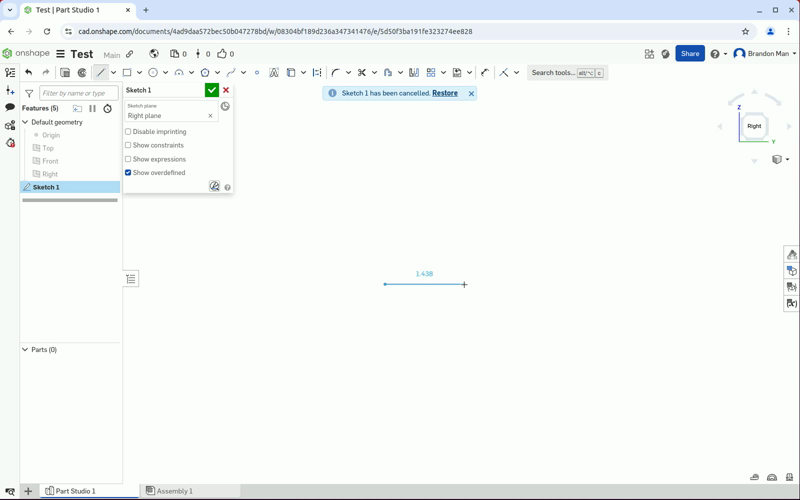
scroll(-6)
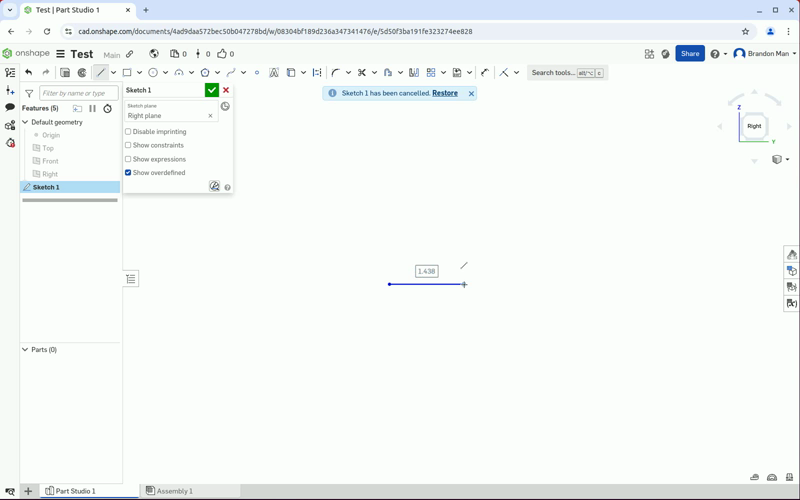
scroll(-6)
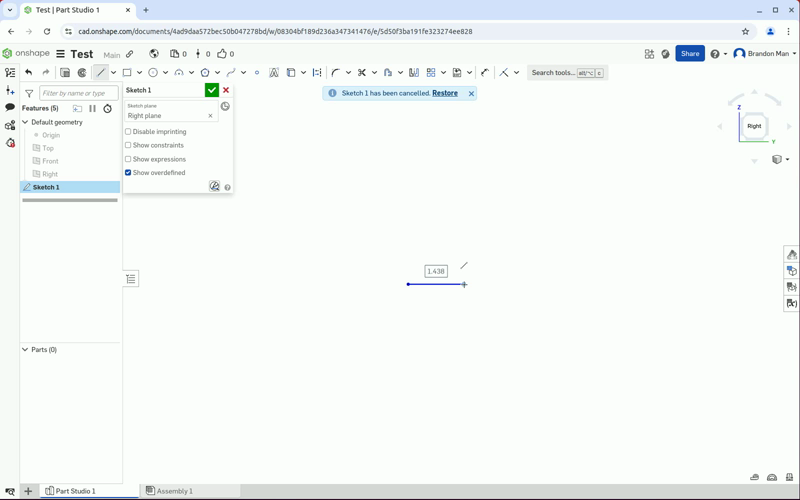
scroll(-6)
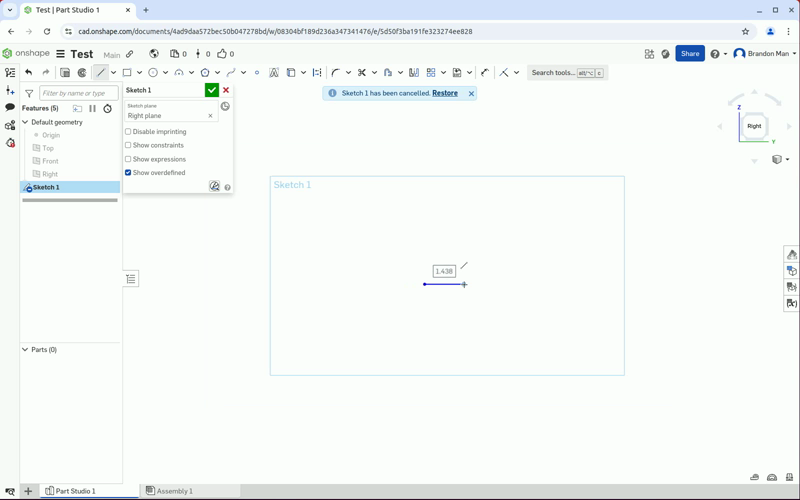
scroll(-6)
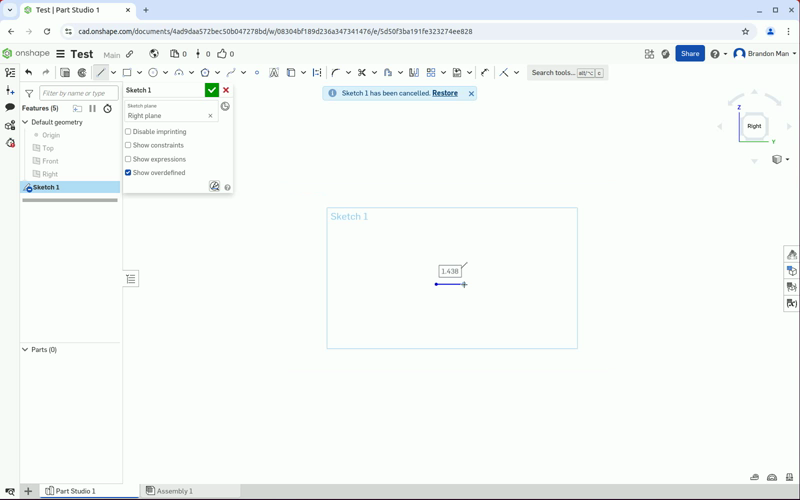
scroll(-6)
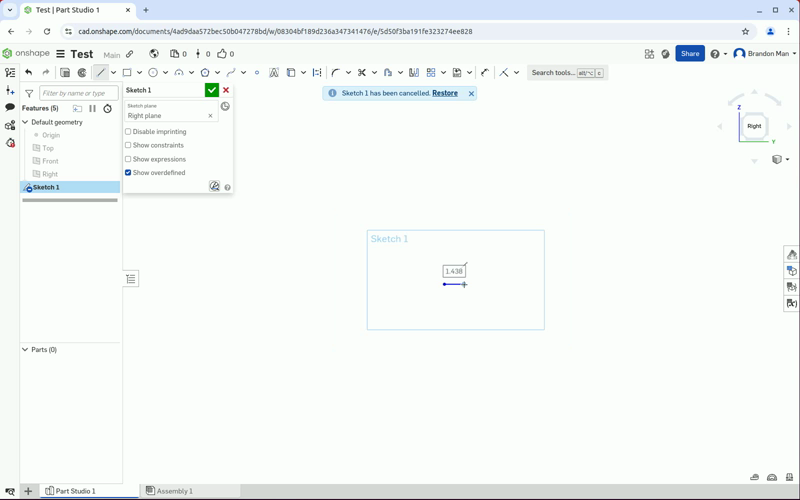
scroll(-6)
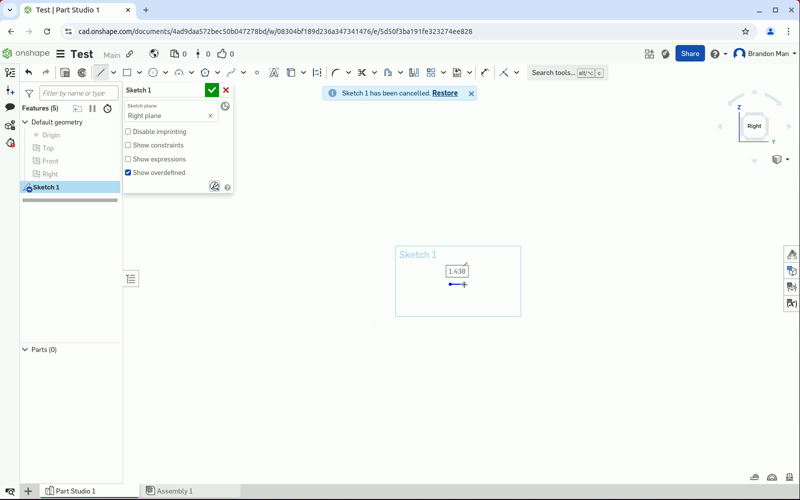
scroll(-6)
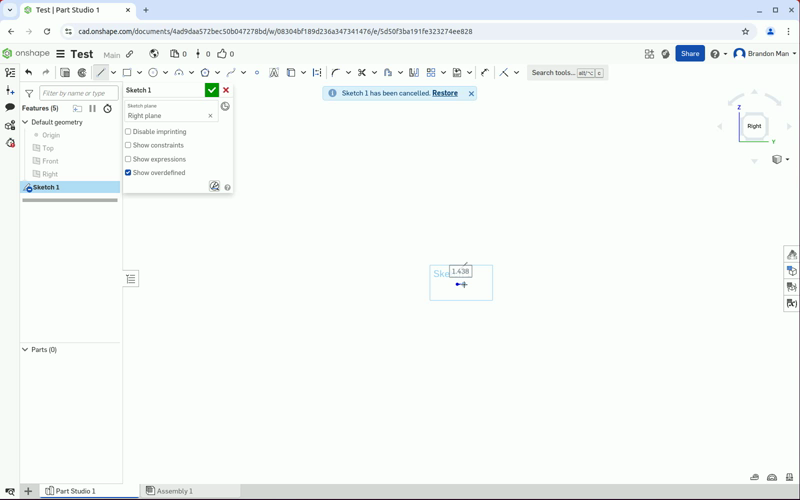
key_up(shift)
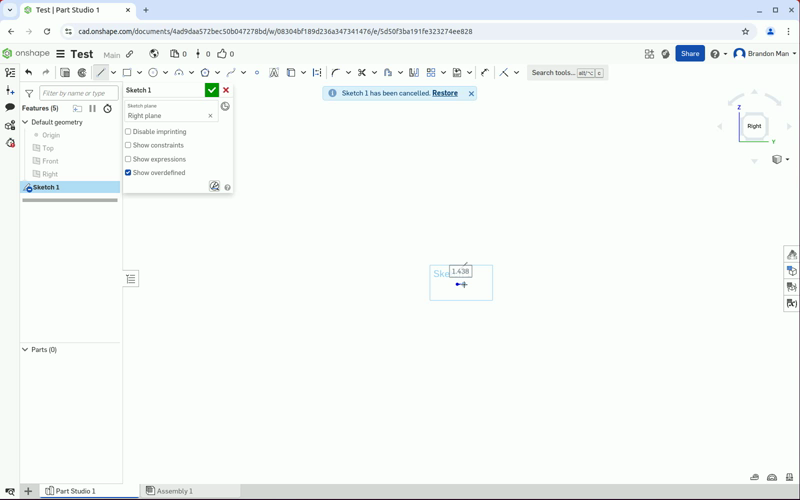
key_down(shift)
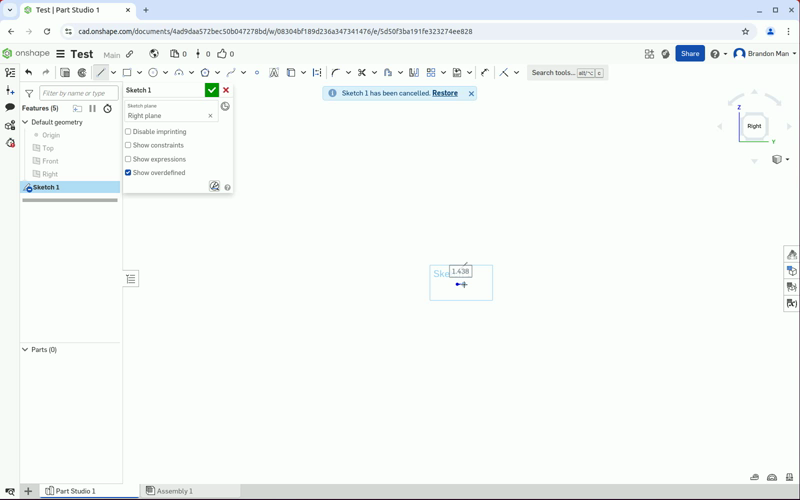
mouse_move(494, 284)
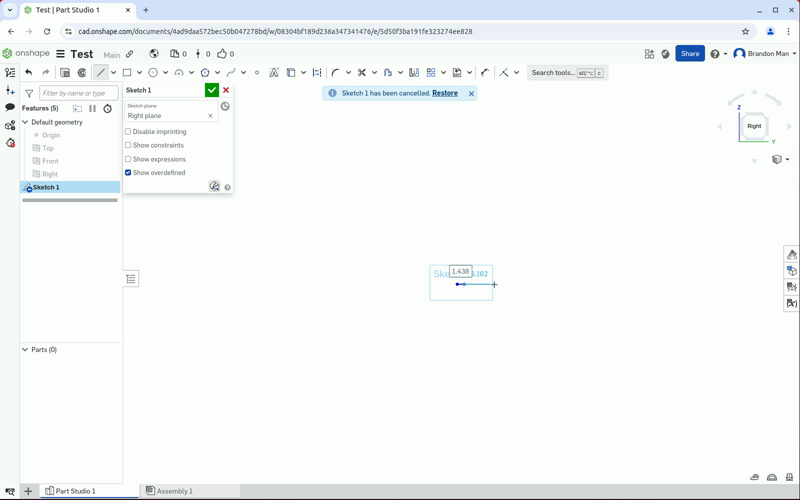
mouse_move(464, 281)
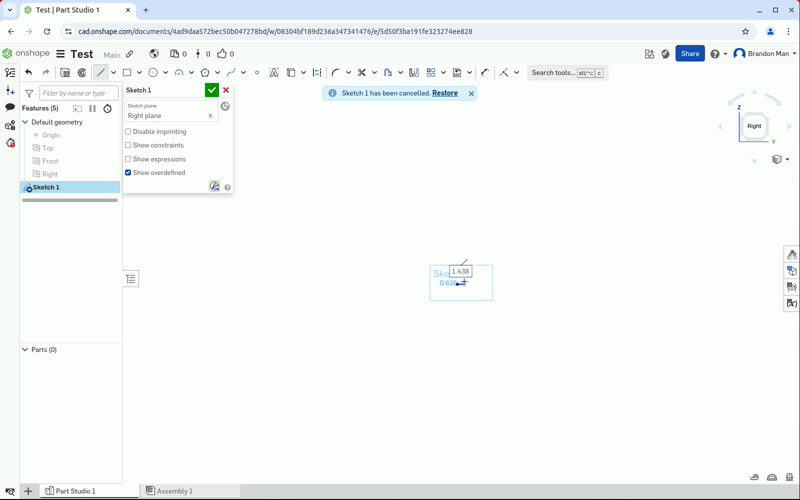
scroll(6)
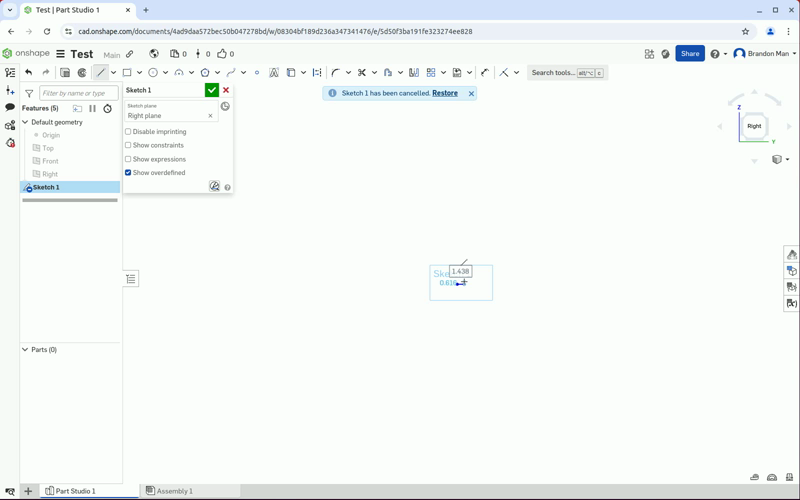
scroll(6)
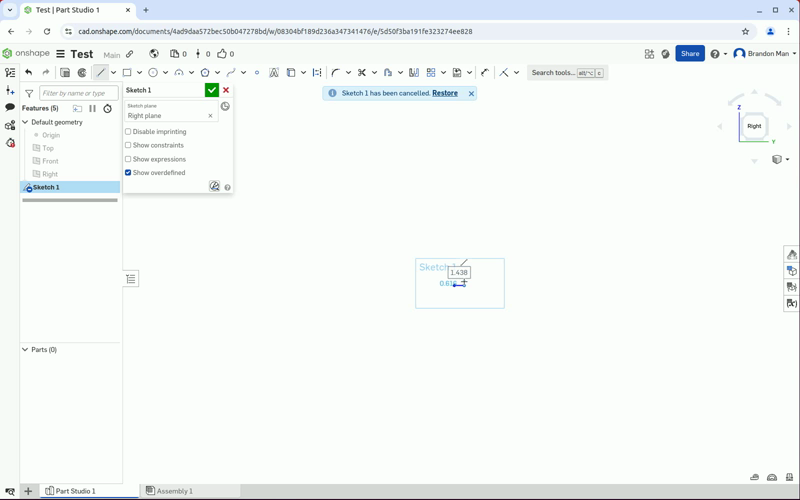
scroll(6)
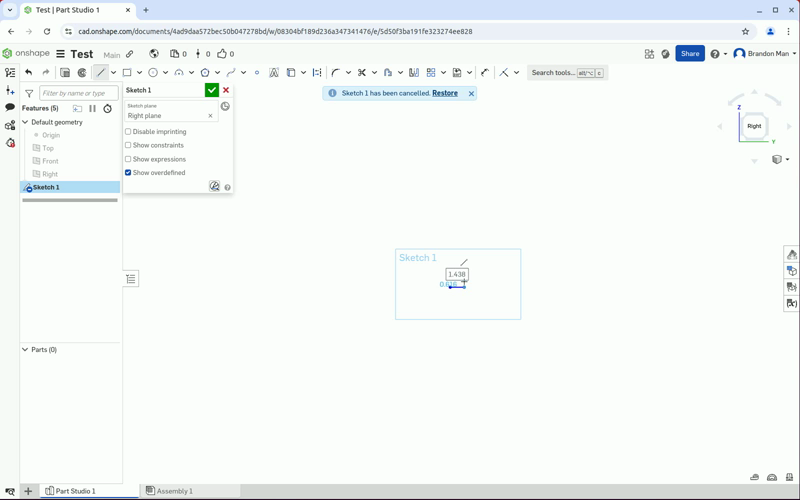
scroll(6)
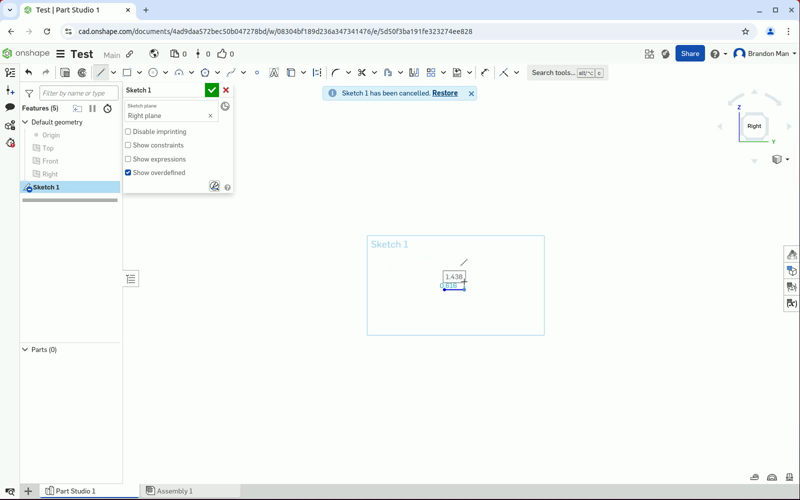
scroll(6)
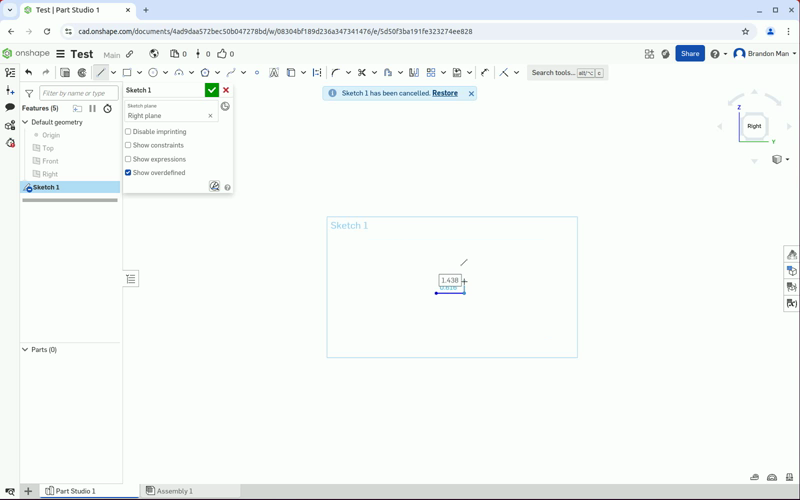
scroll(6)
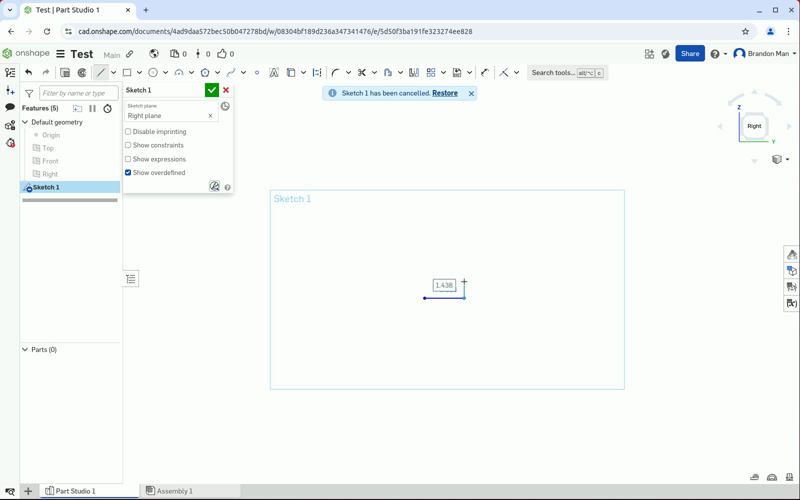
scroll(6)
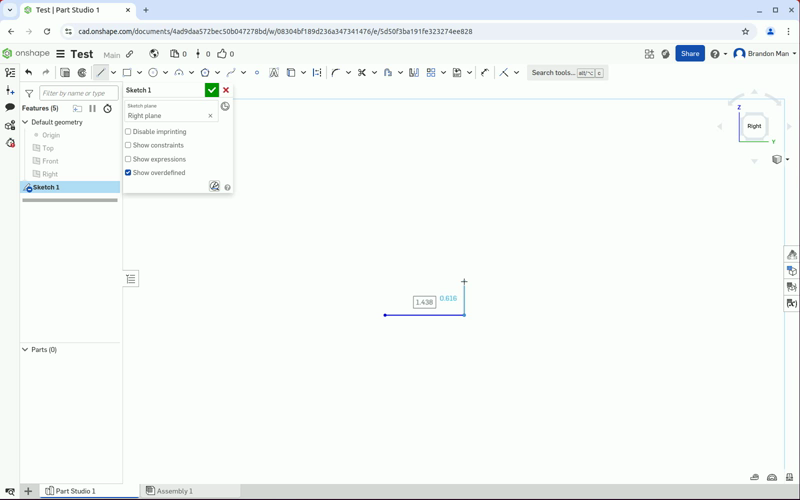
click(464, 281)
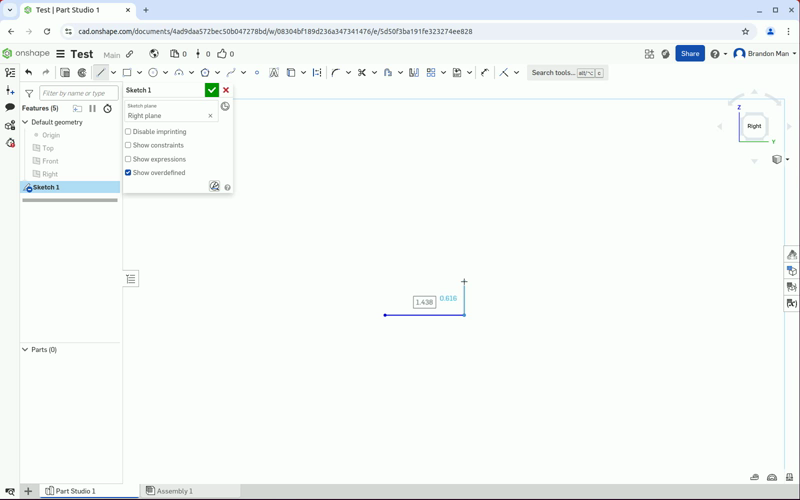
scroll(-6)
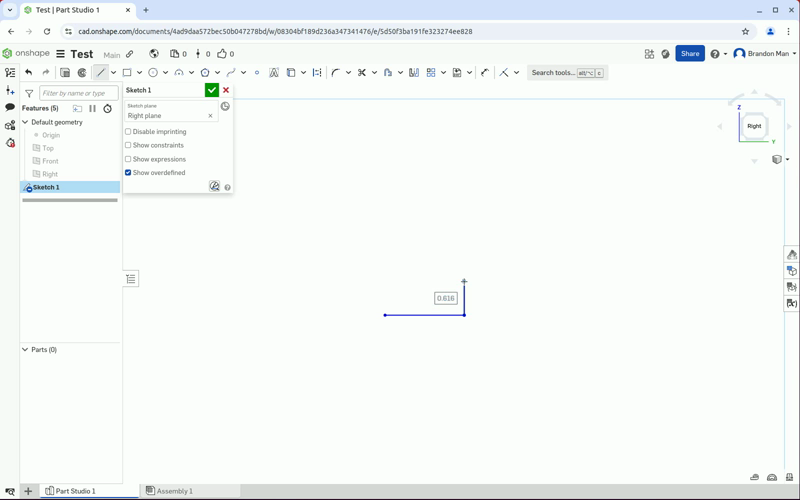
scroll(-6)
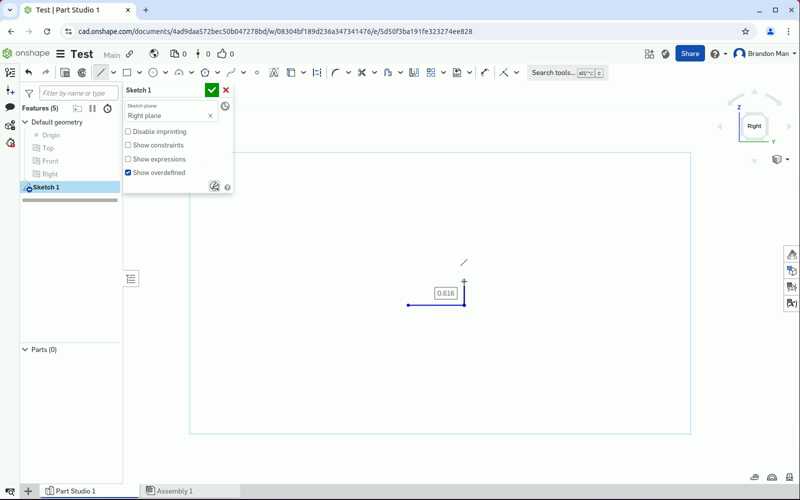
scroll(-6)
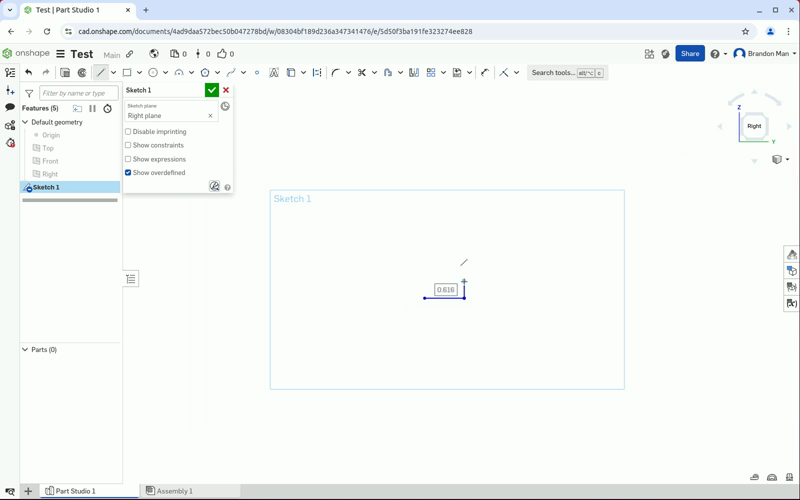
scroll(-6)
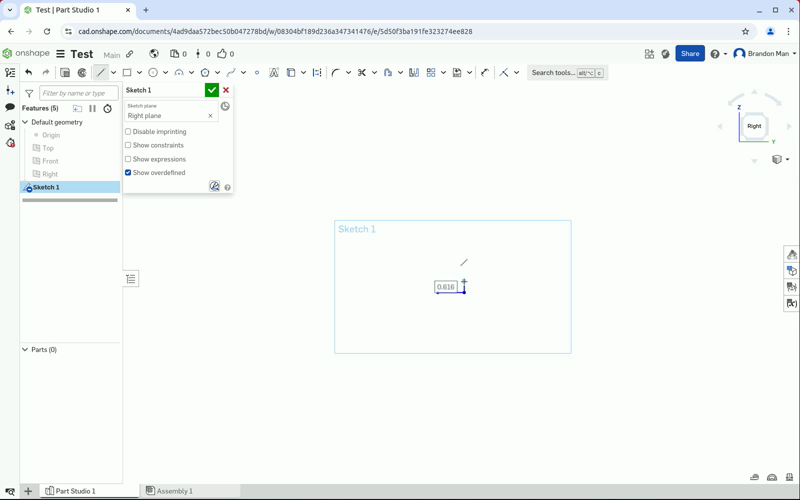
scroll(-6)
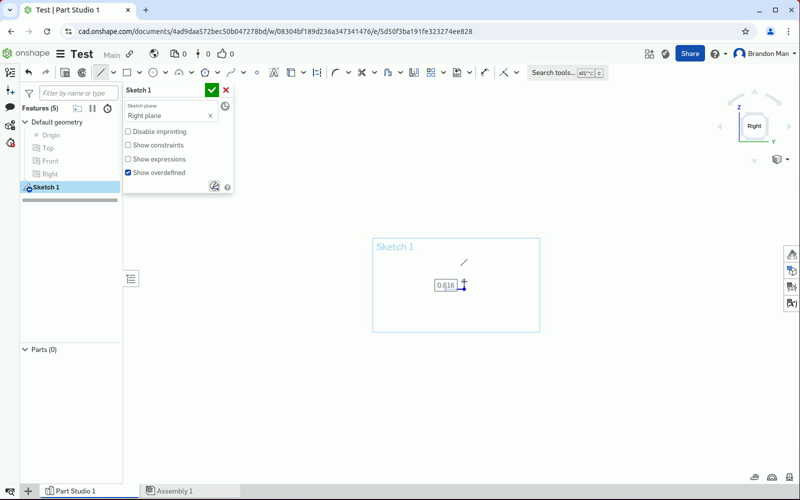
scroll(-6)
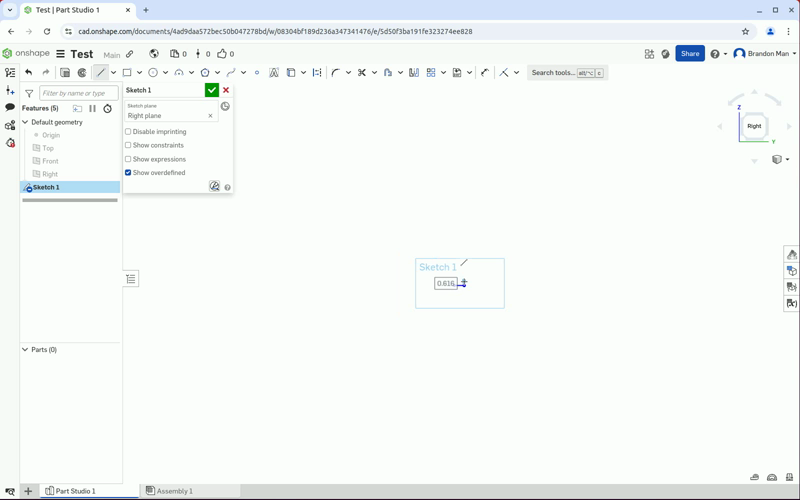
scroll(-6)
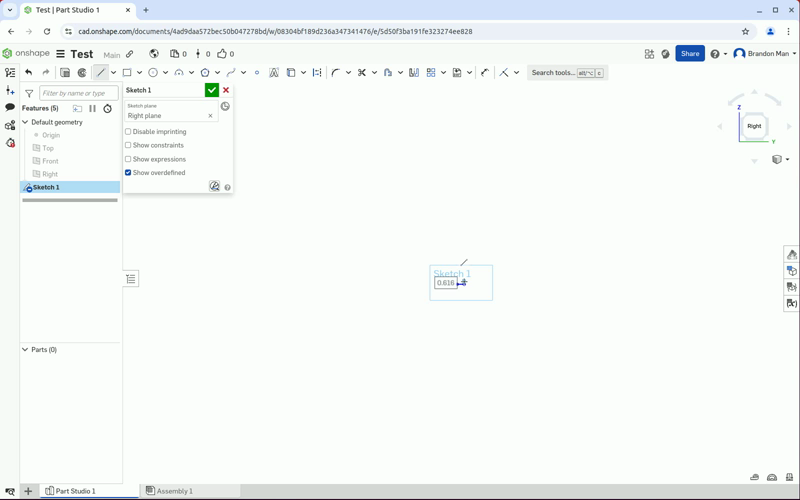
key_up(shift)
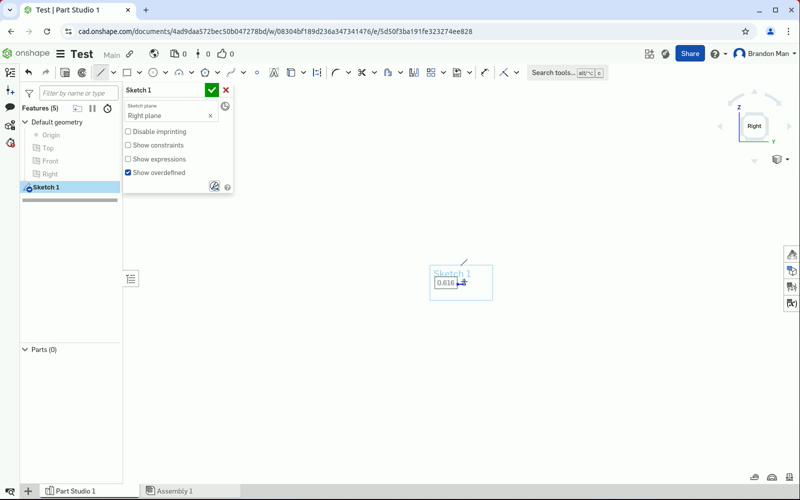
key_down(shift)
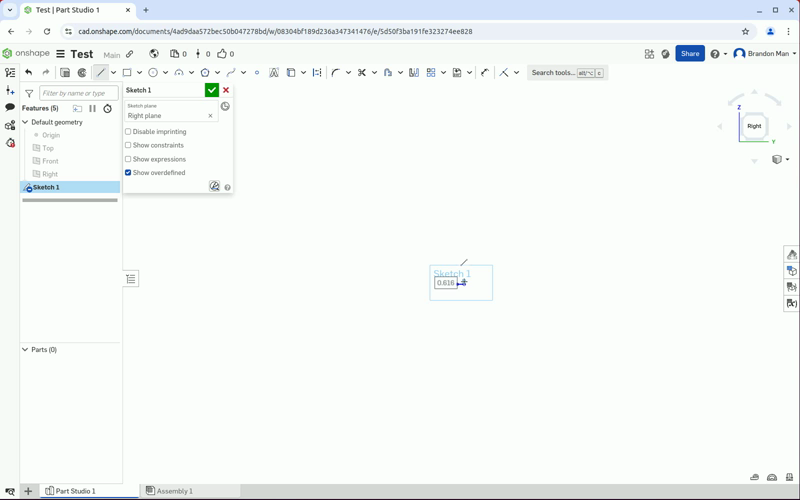
mouse_move(494, 281)
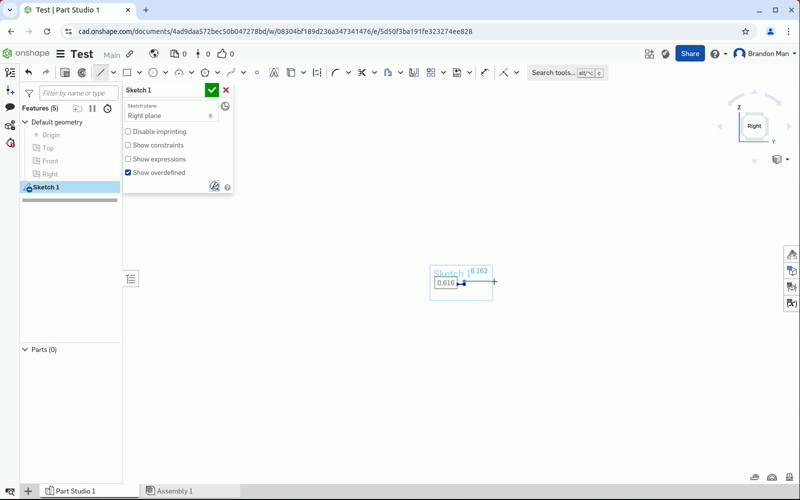
mouse_move(457, 281)
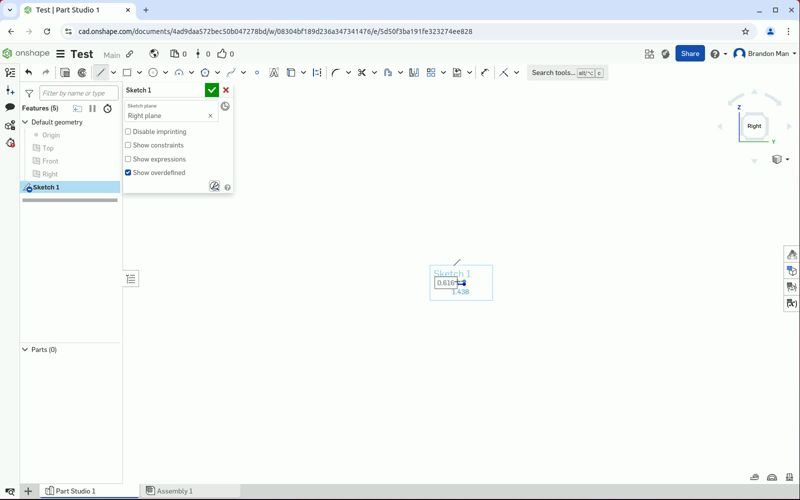
scroll(6)
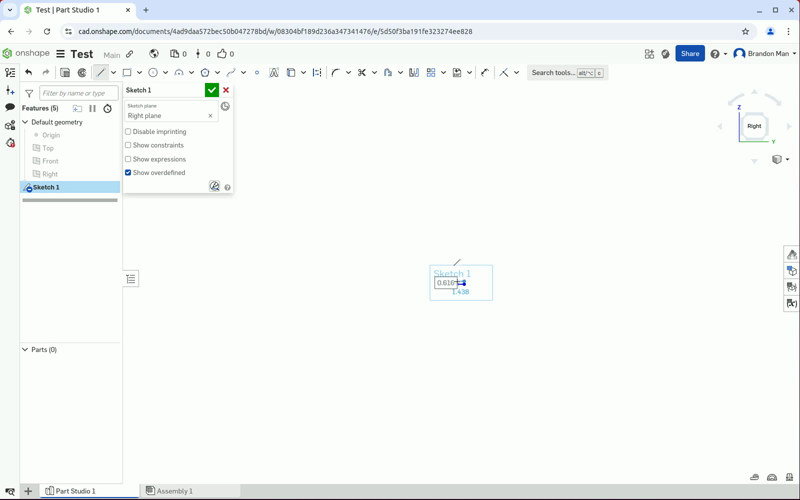
scroll(6)
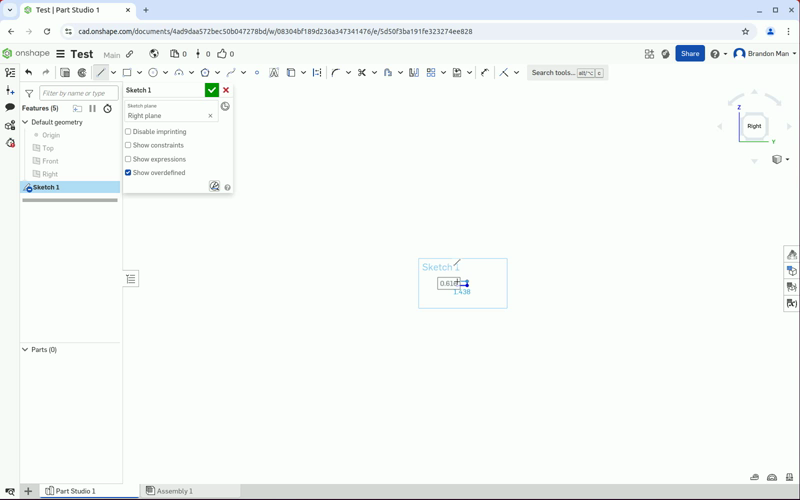
scroll(6)
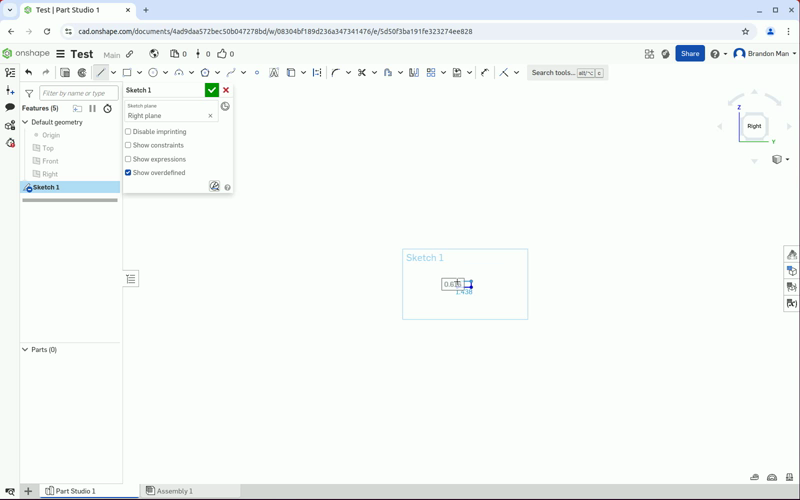
scroll(6)
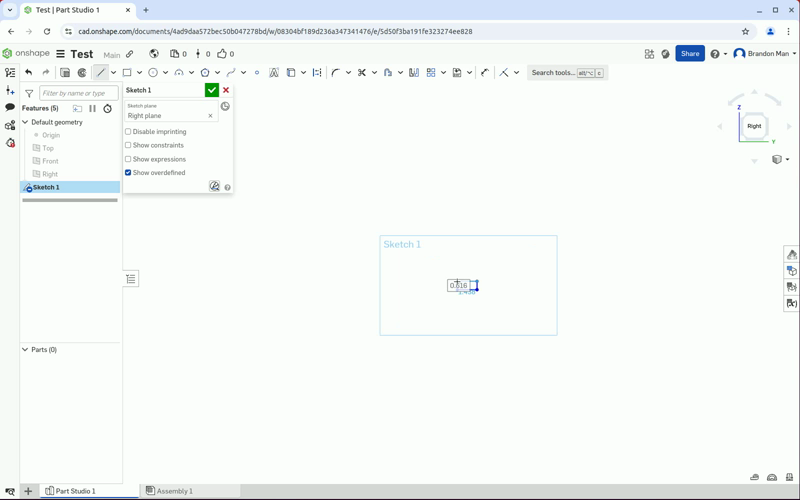
scroll(6)
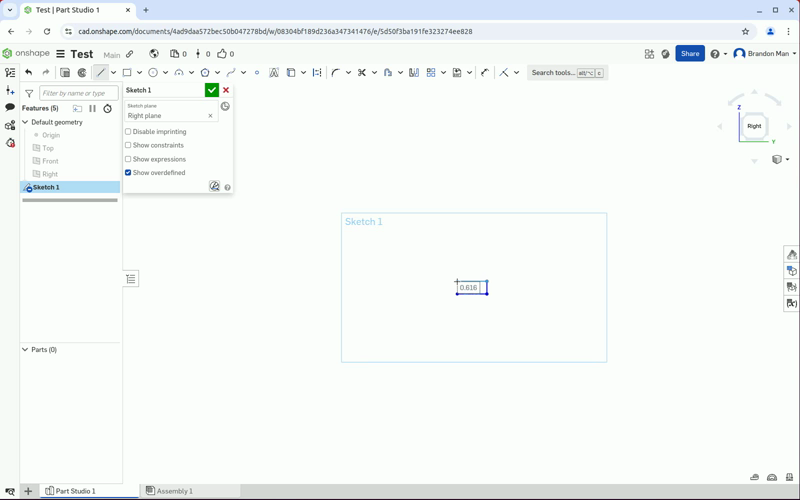
scroll(6)
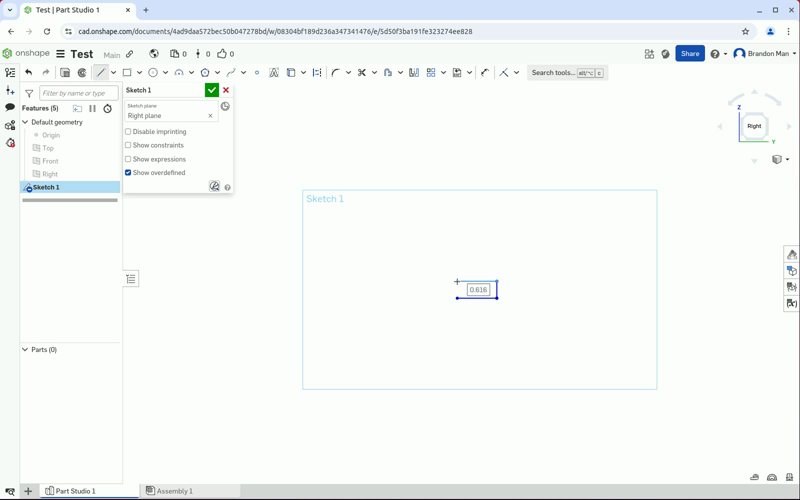
scroll(6)
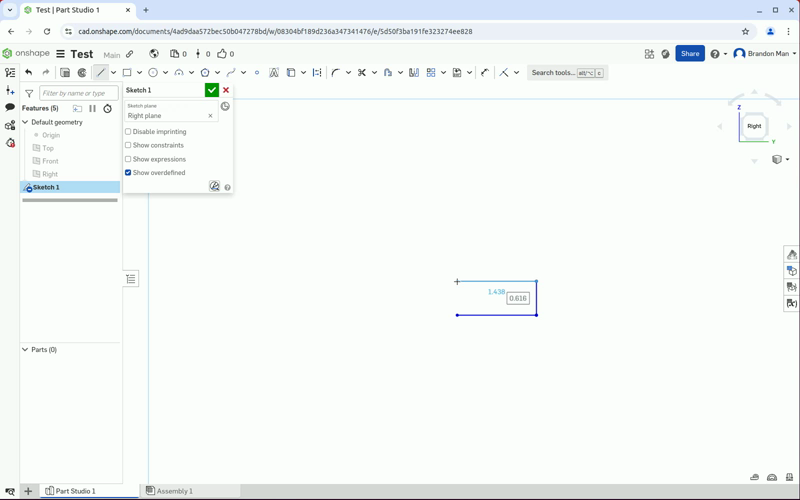
click(457, 281)
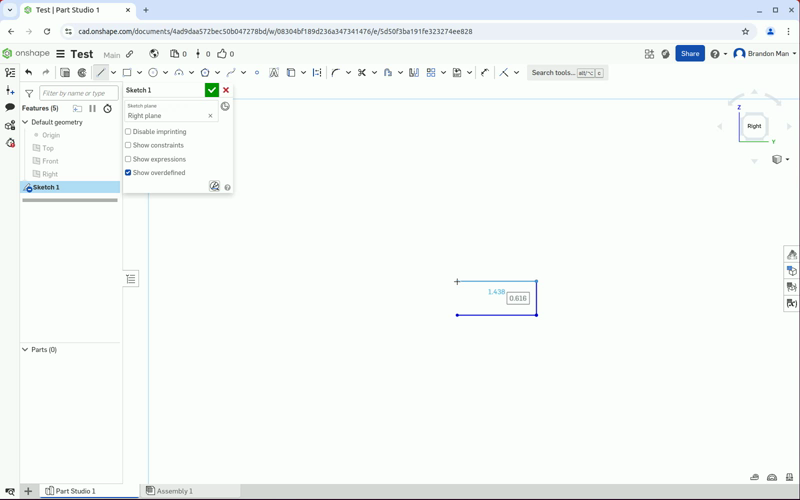
scroll(-6)
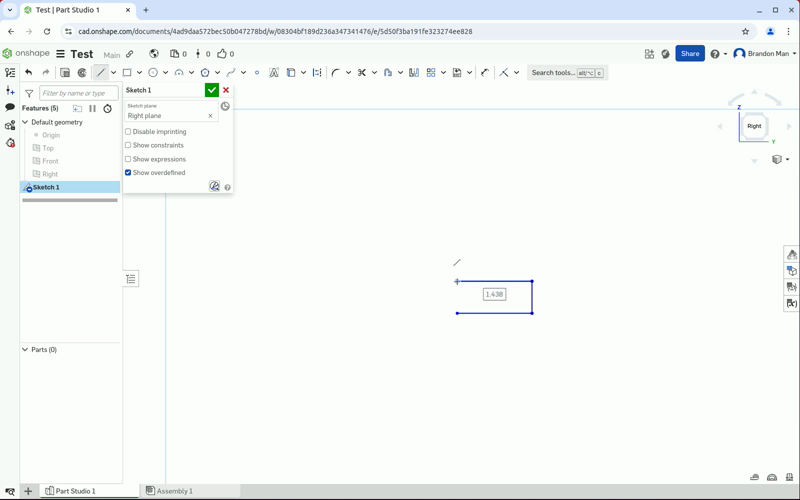
scroll(-6)
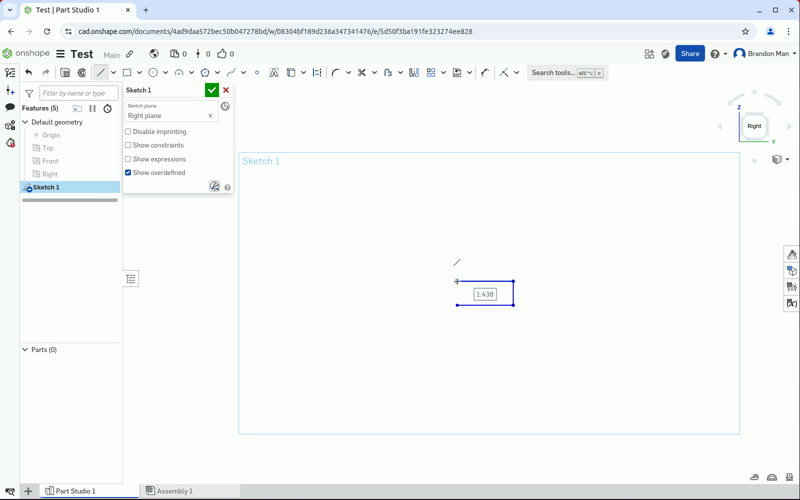
scroll(-6)
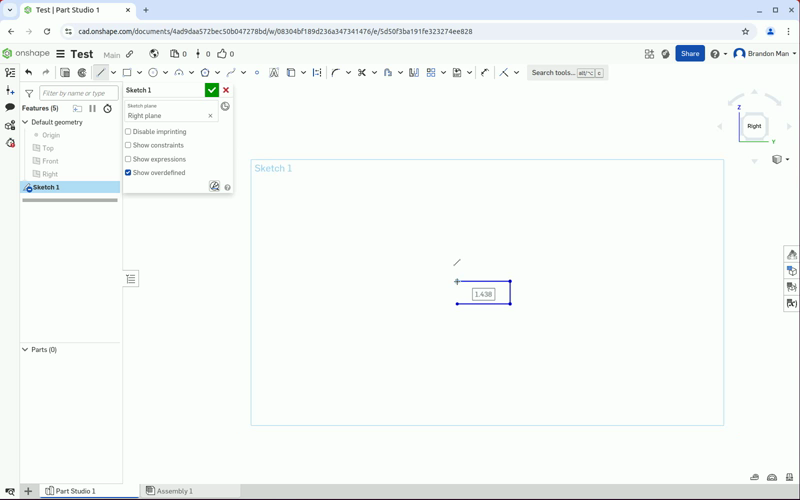
scroll(-6)
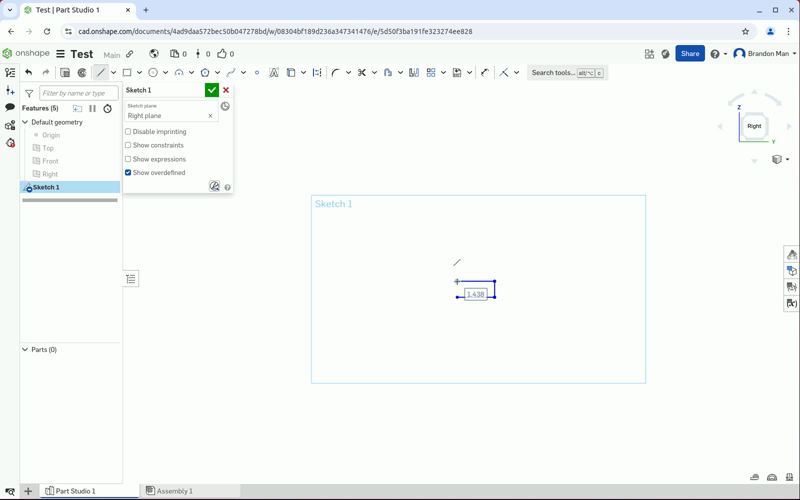
scroll(-6)
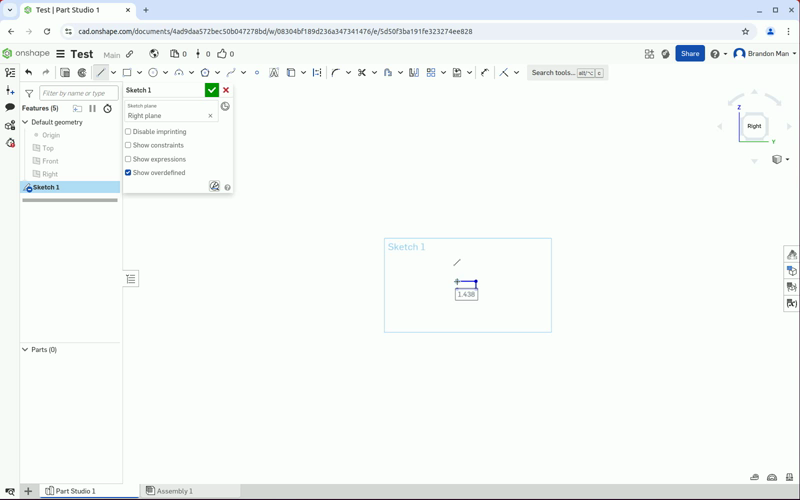
scroll(-6)
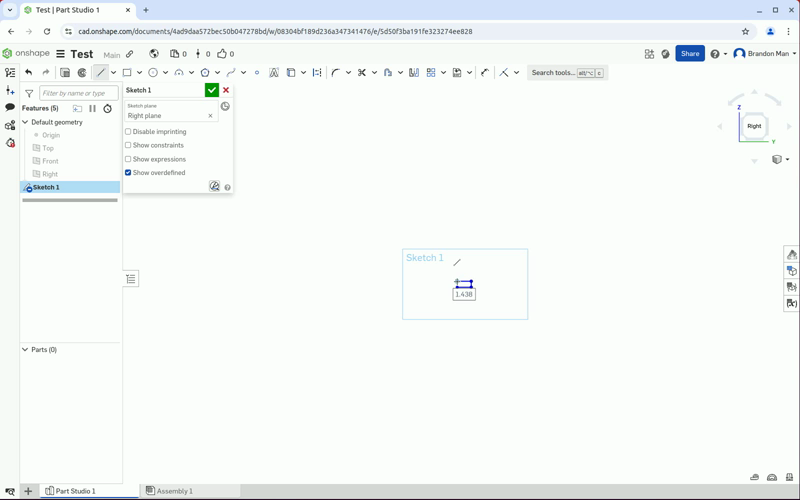
scroll(-6)
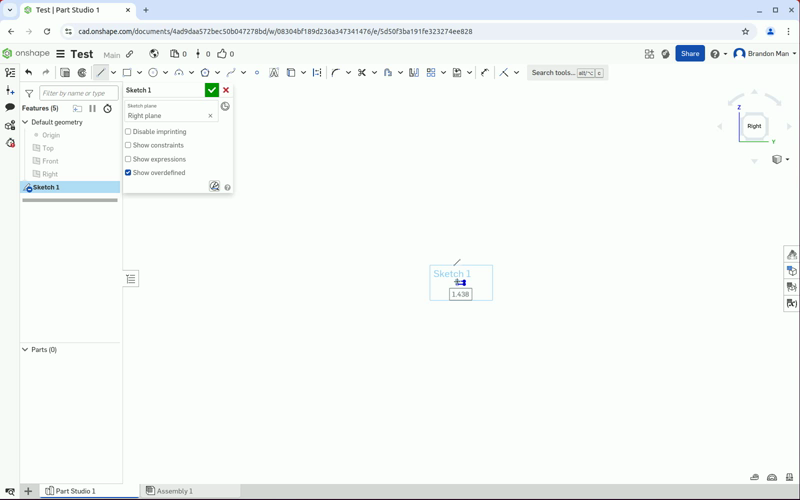
key_up(shift)
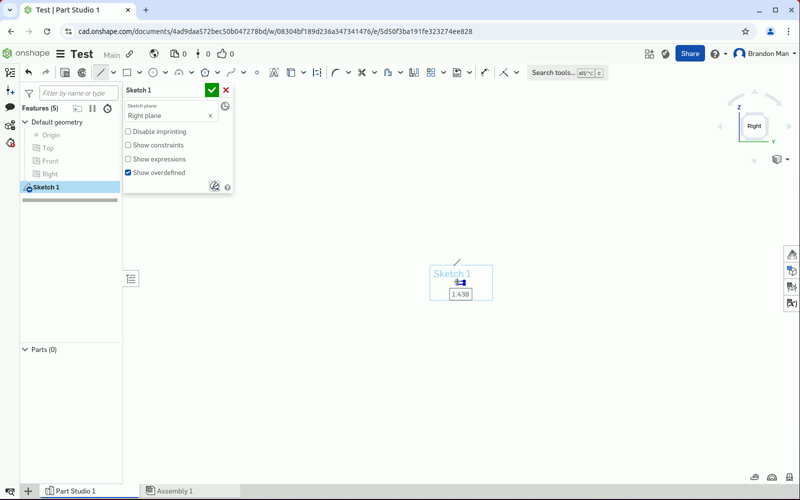
mouse_move(487, 281)
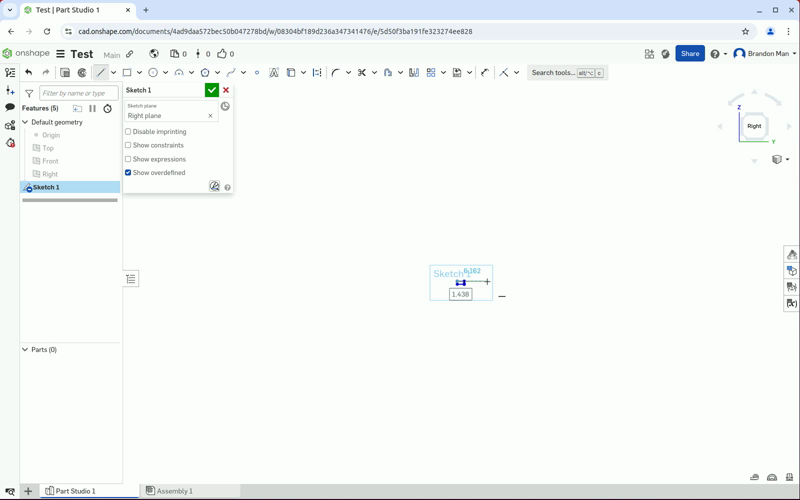
key_down(shift)
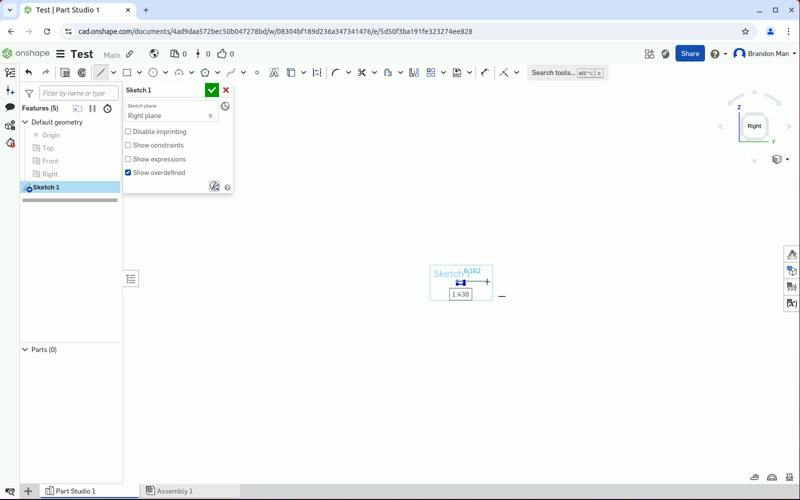
mouse_move(457, 284)
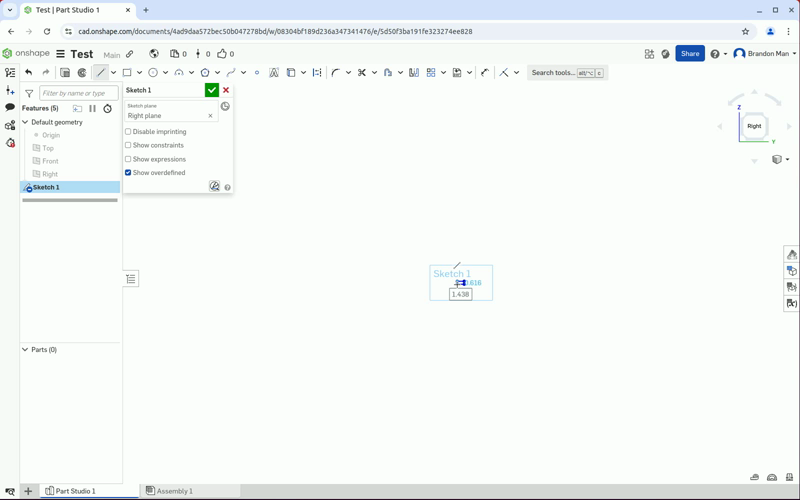
scroll(6)
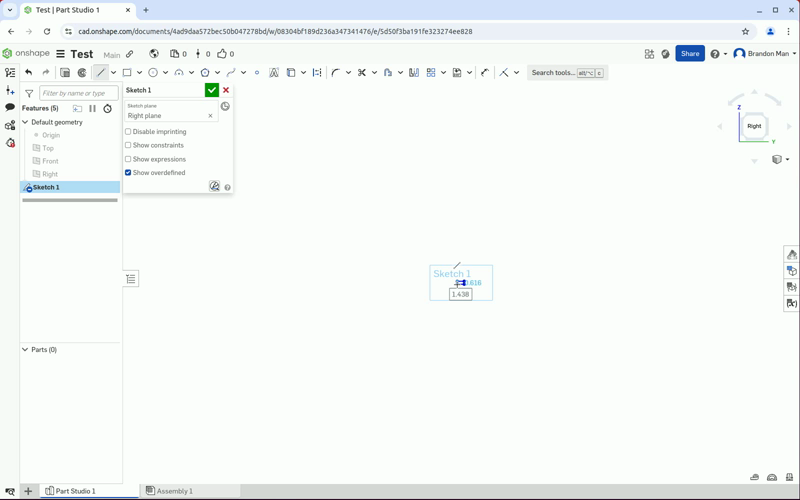
scroll(6)
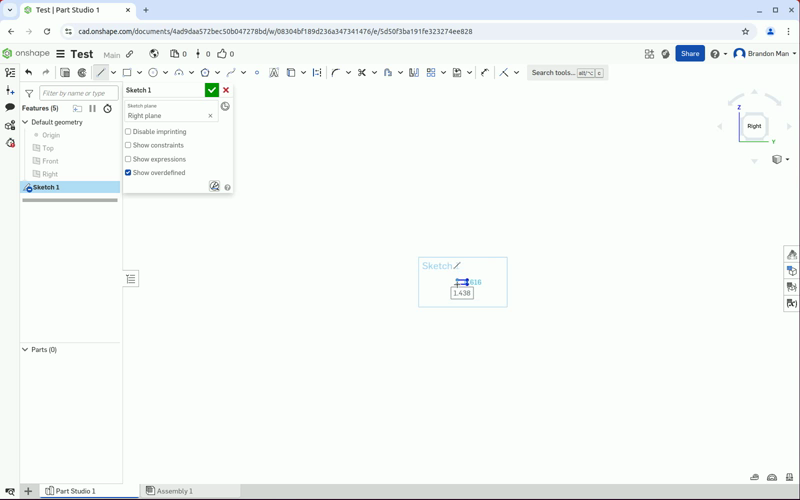
scroll(6)
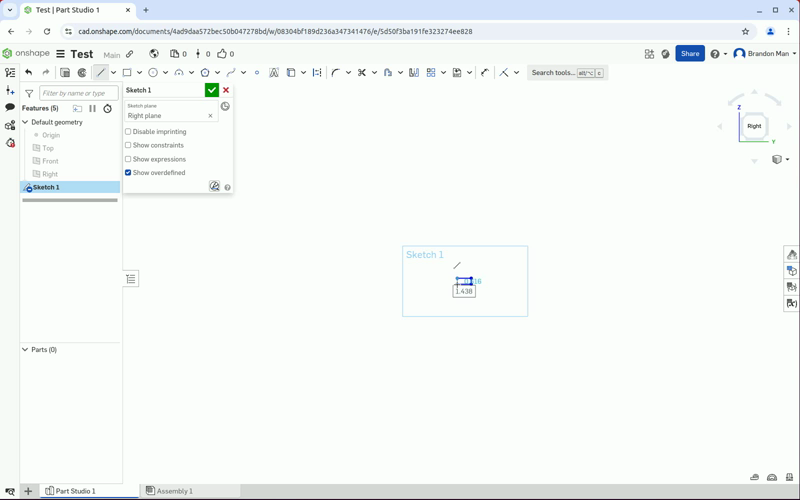
scroll(6)
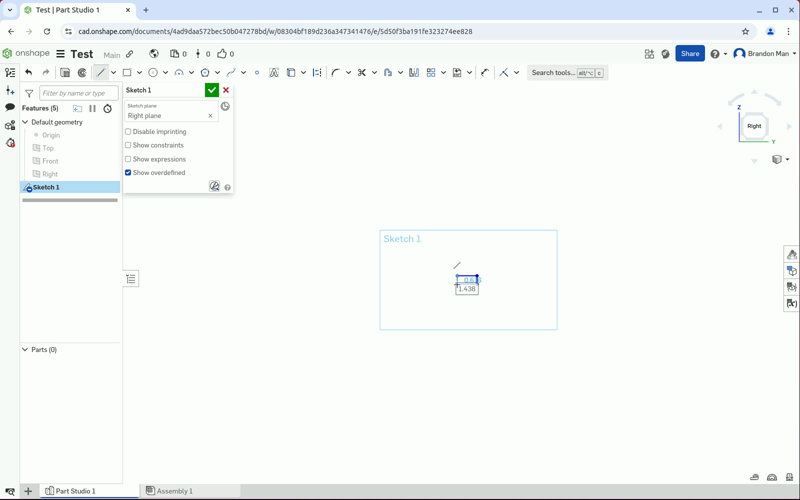
scroll(6)
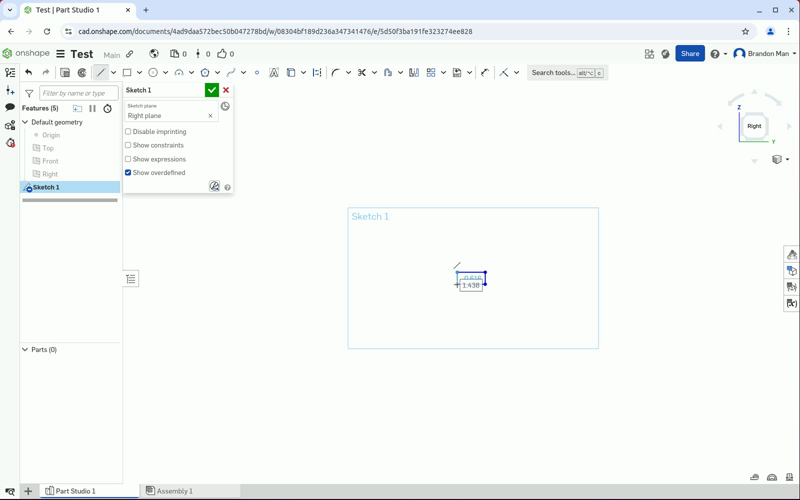
scroll(6)
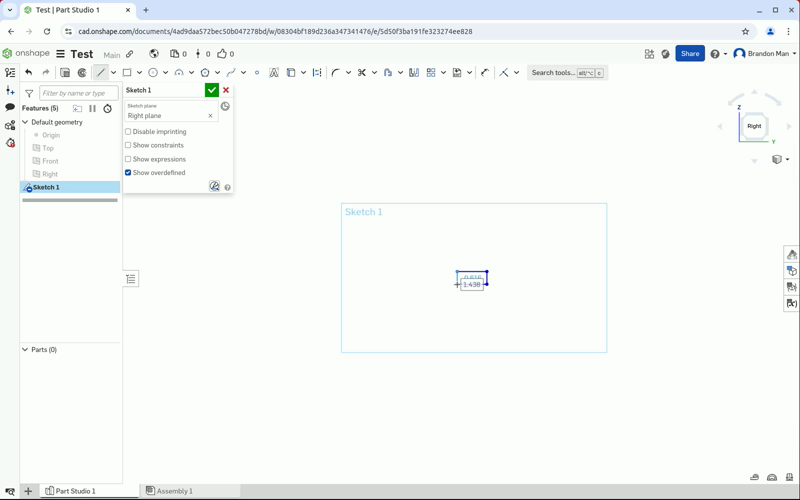
scroll(6)
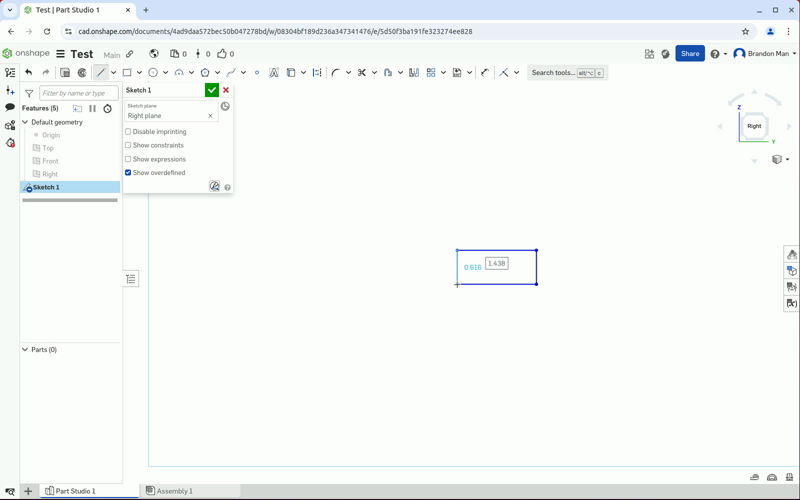
key_up(shift)
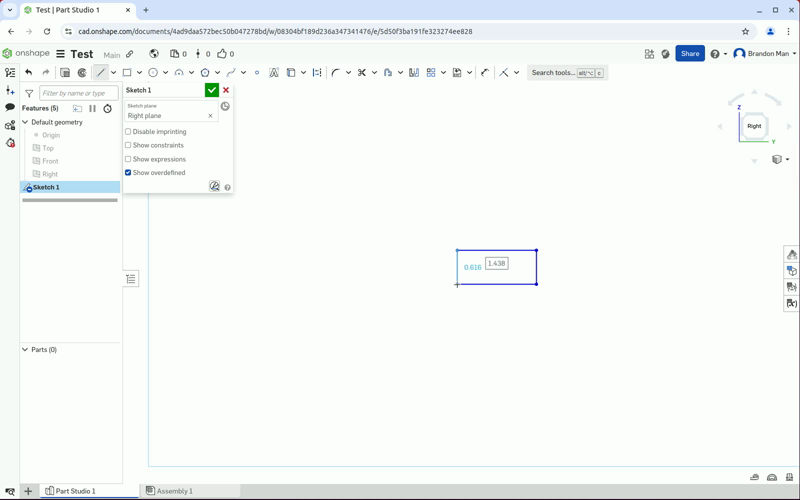
click(457, 284)
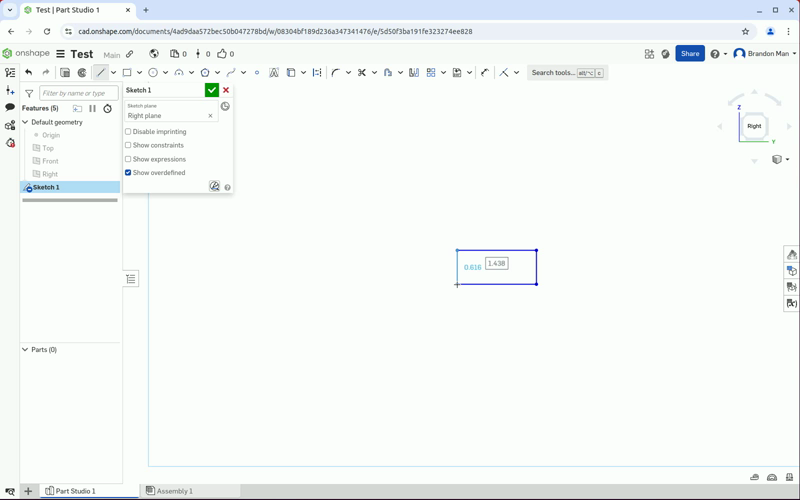
scroll(-6)
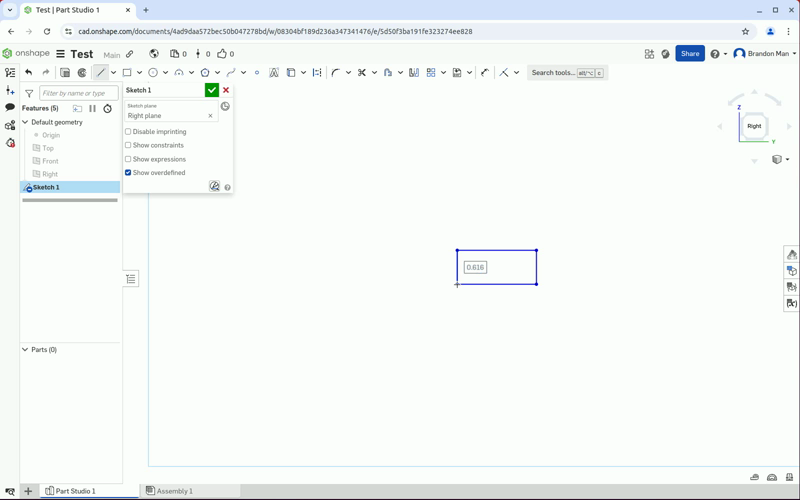
scroll(-6)
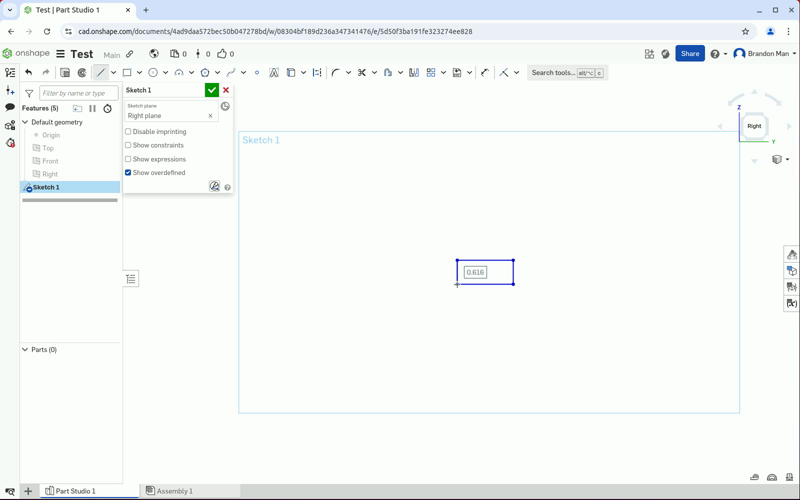
scroll(-6)
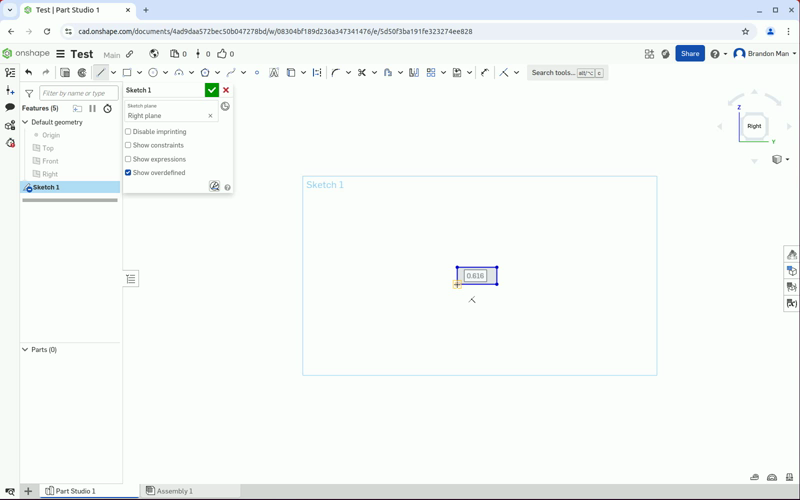
scroll(-6)
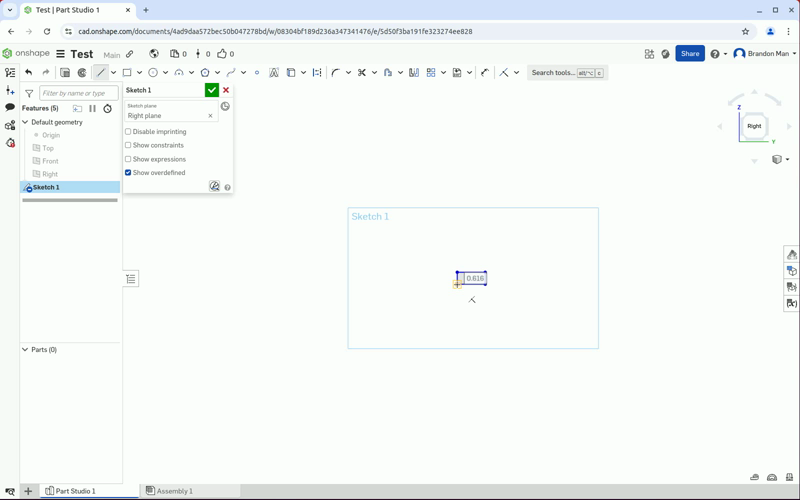
scroll(-6)
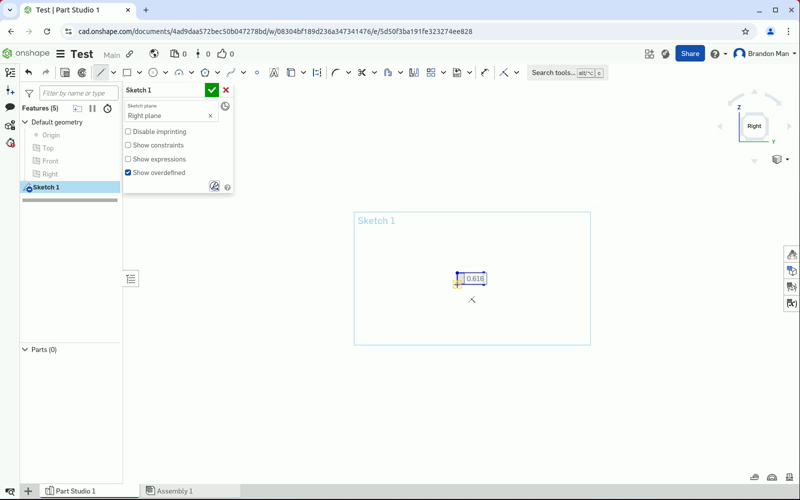
scroll(-6)
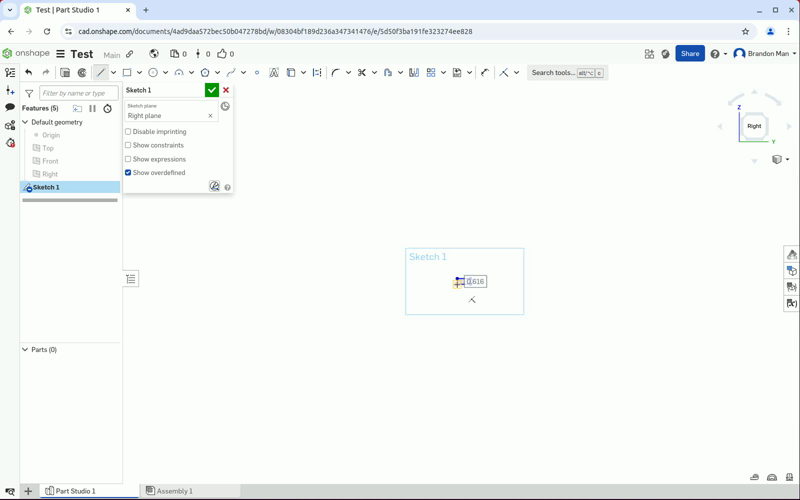
scroll(-6)
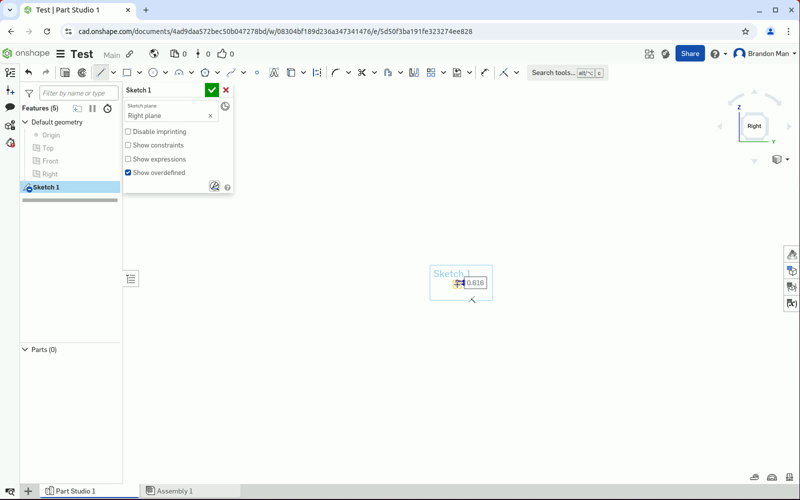
key(esc)
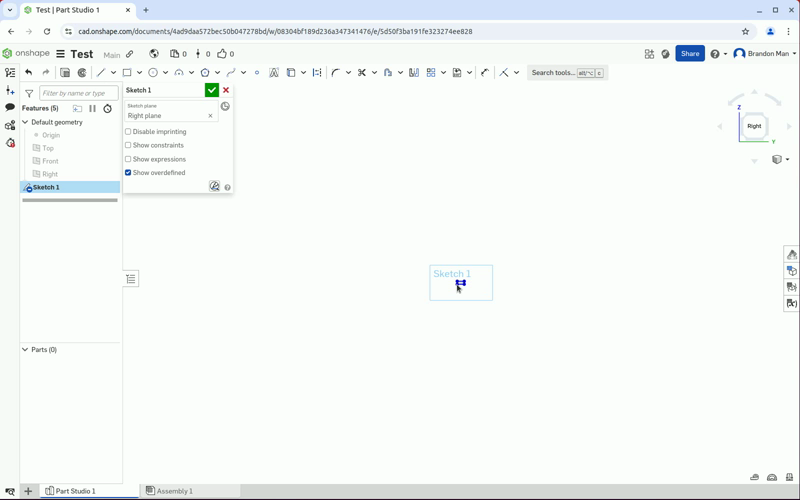
mouse_move(459, 281)
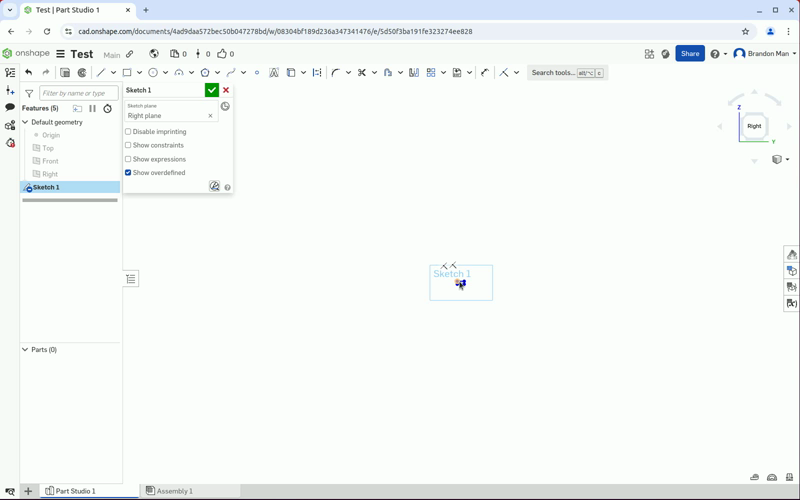
scroll(6)
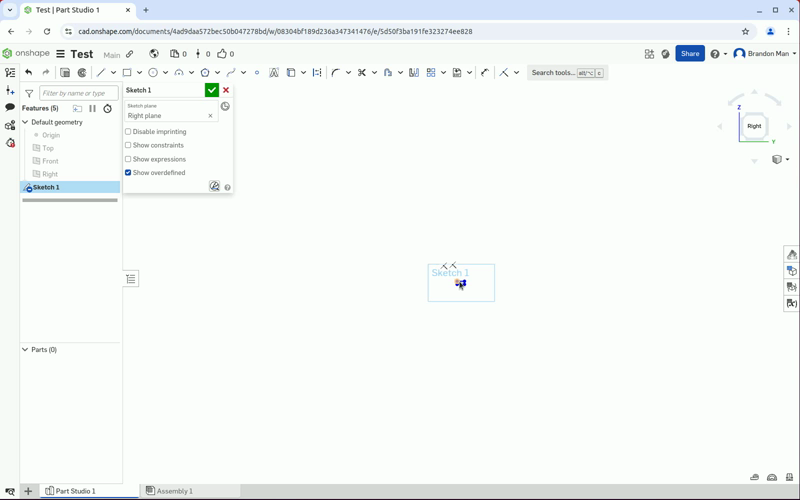
scroll(6)
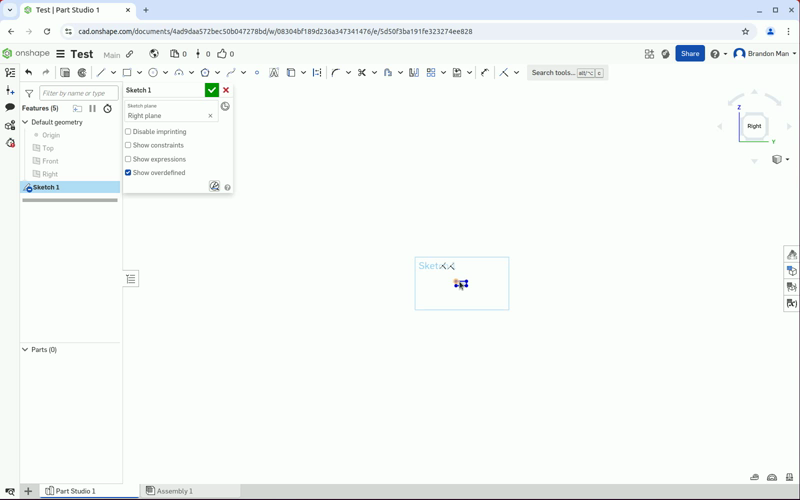
scroll(6)
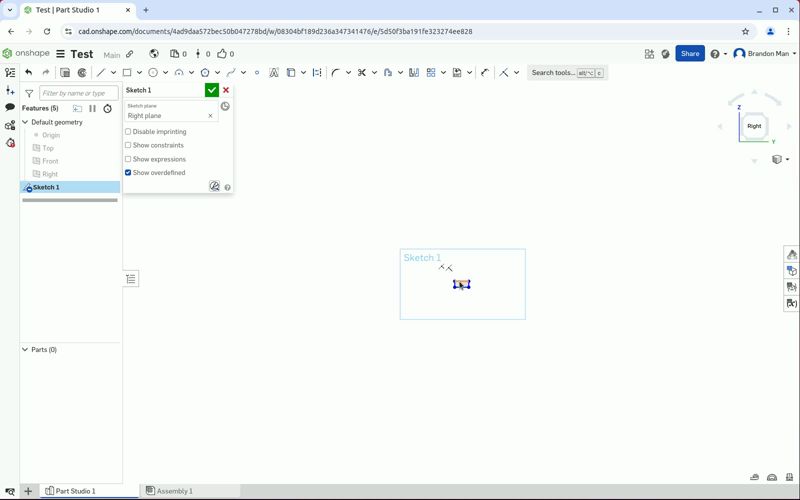
scroll(6)
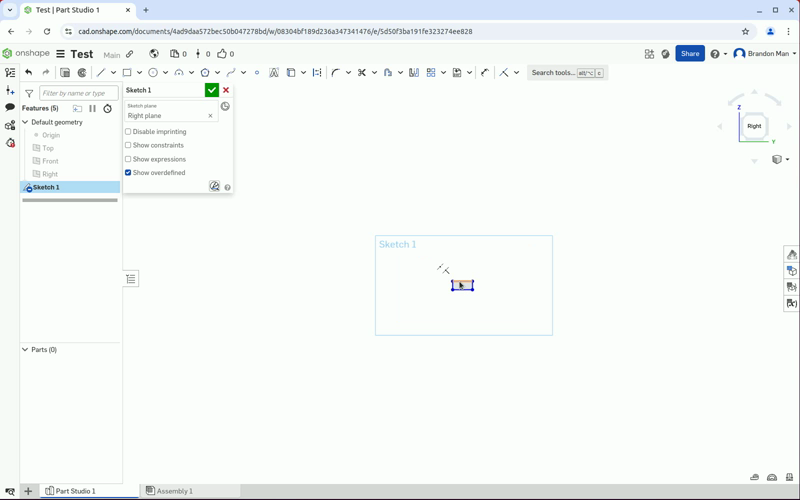
scroll(6)
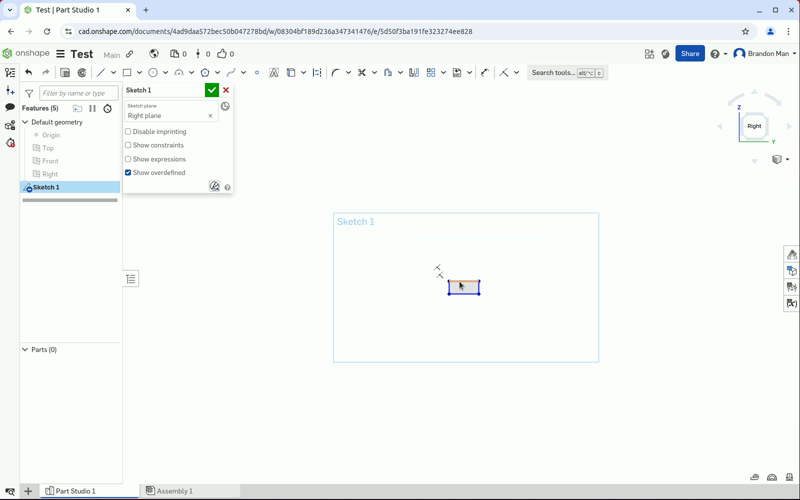
scroll(6)
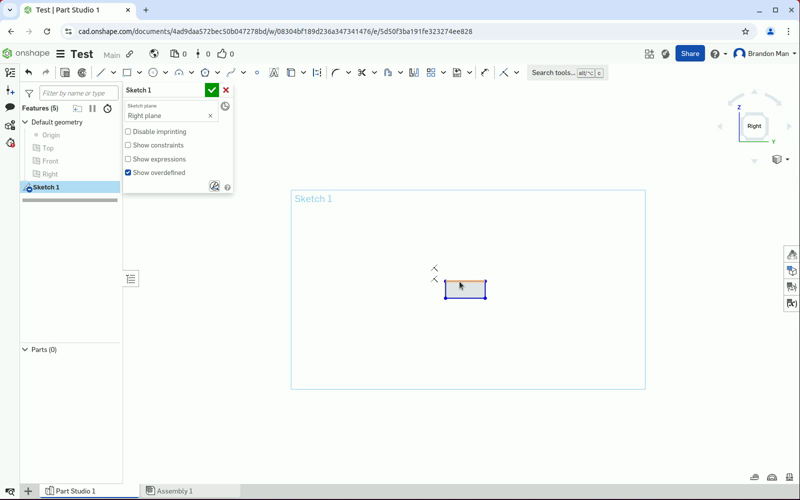
scroll(6)
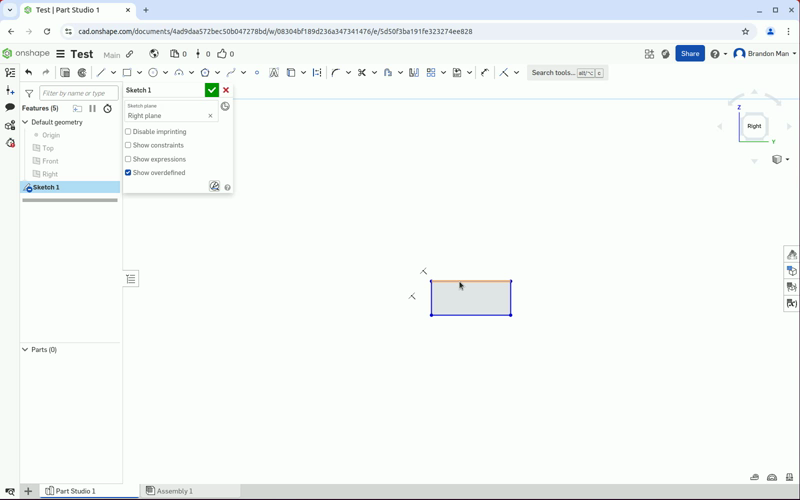
click(459, 281)
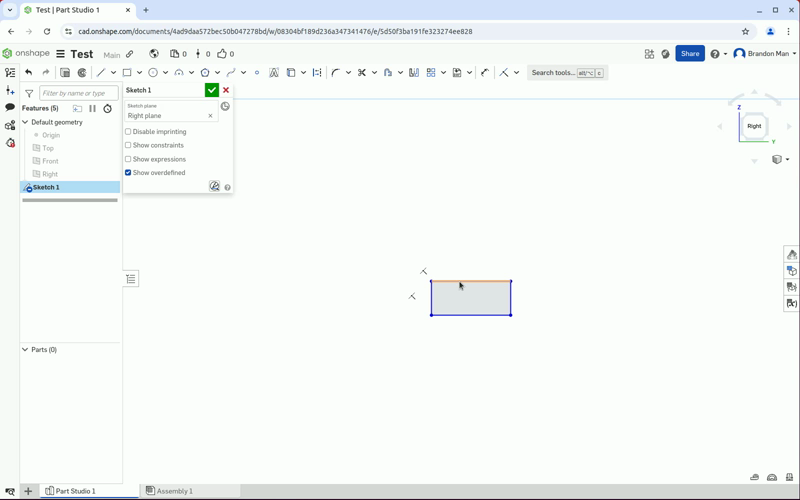
scroll(-6)
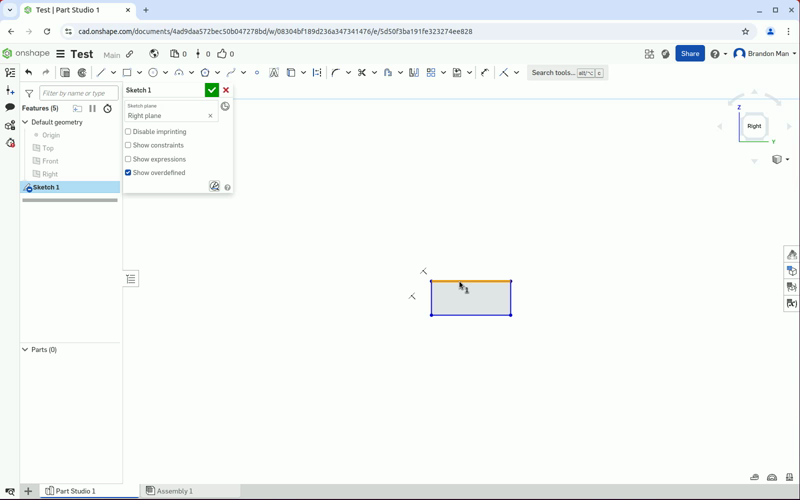
scroll(-6)
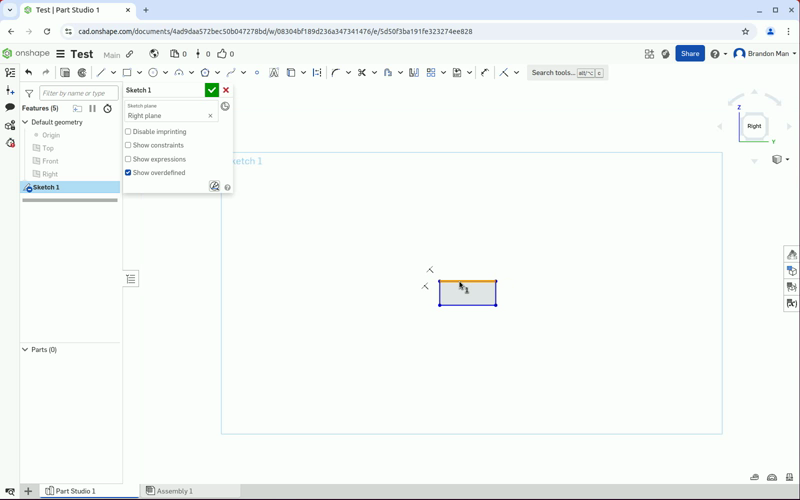
scroll(-6)
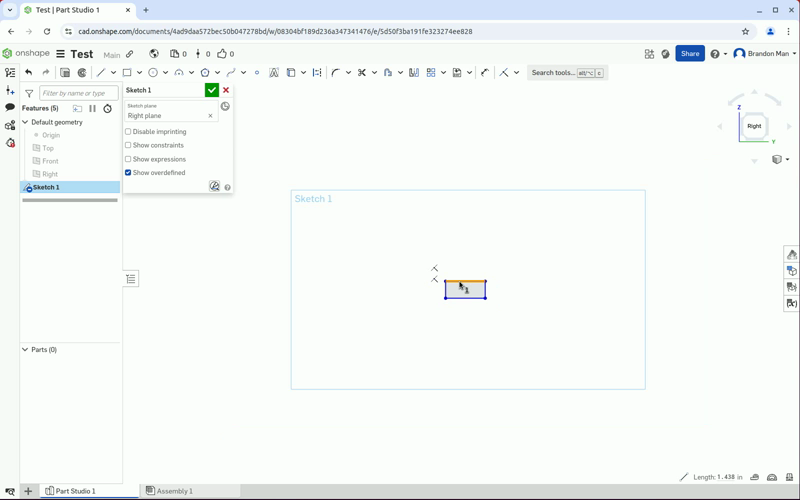
scroll(-6)
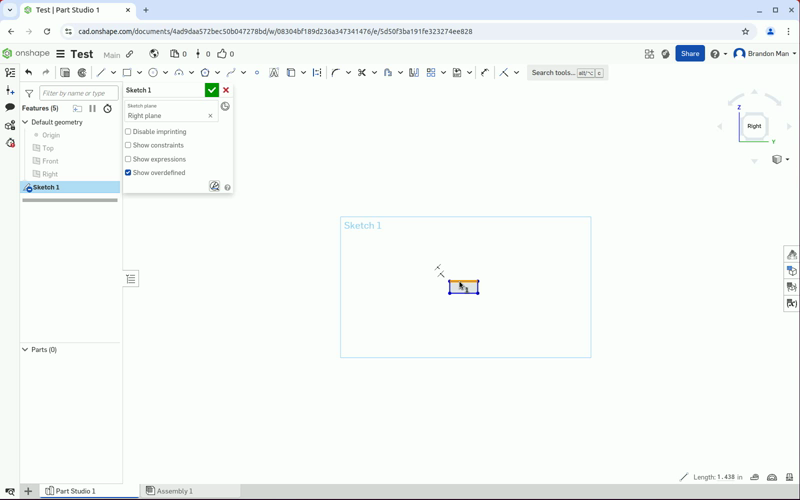
scroll(-6)
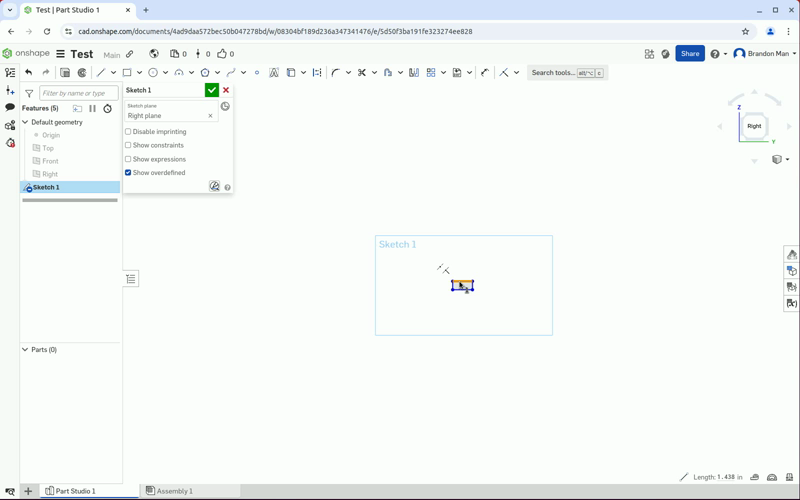
scroll(-6)
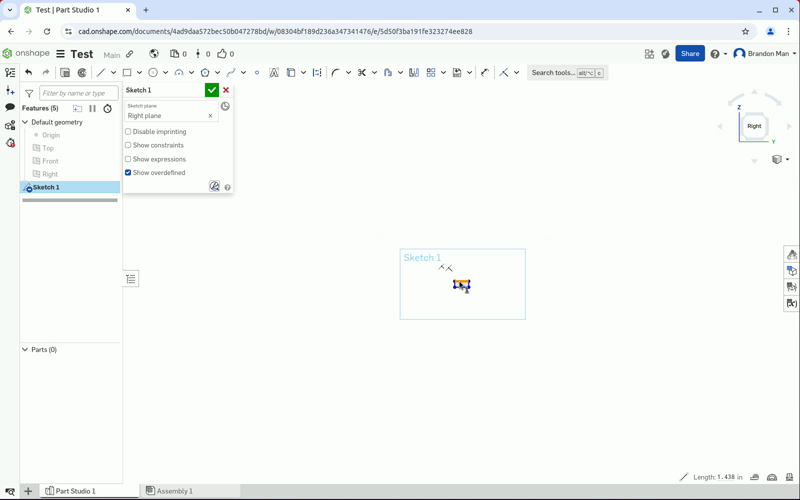
scroll(-6)
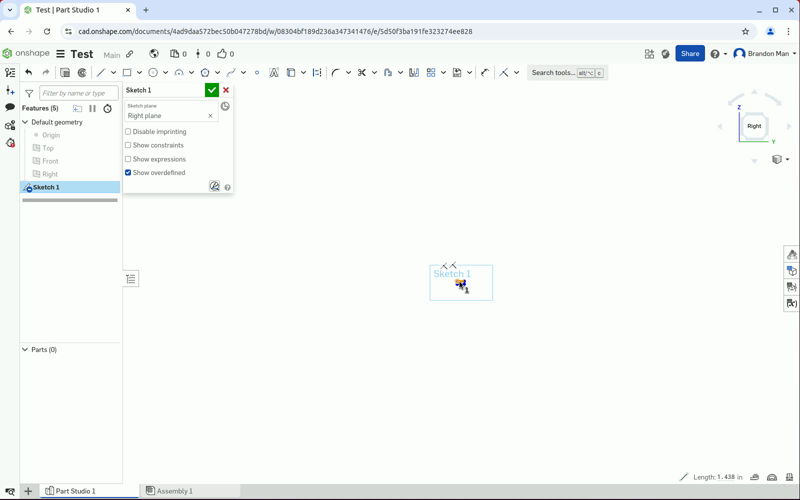
mouse_move(73, 352)
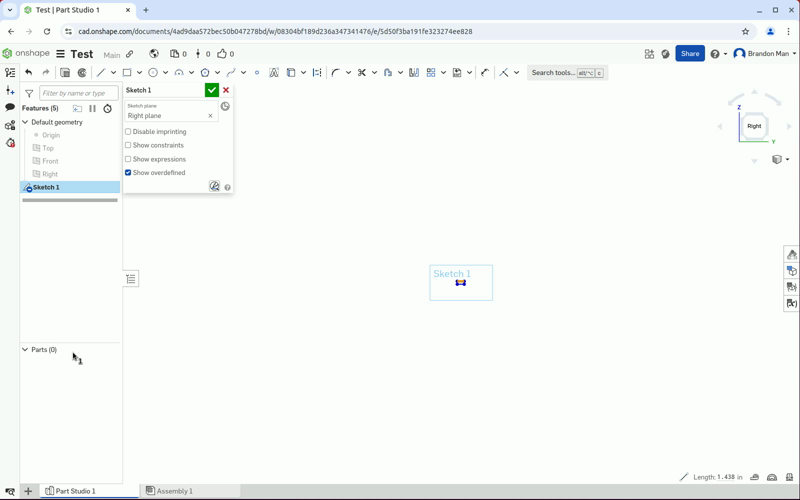
key(shift+y)
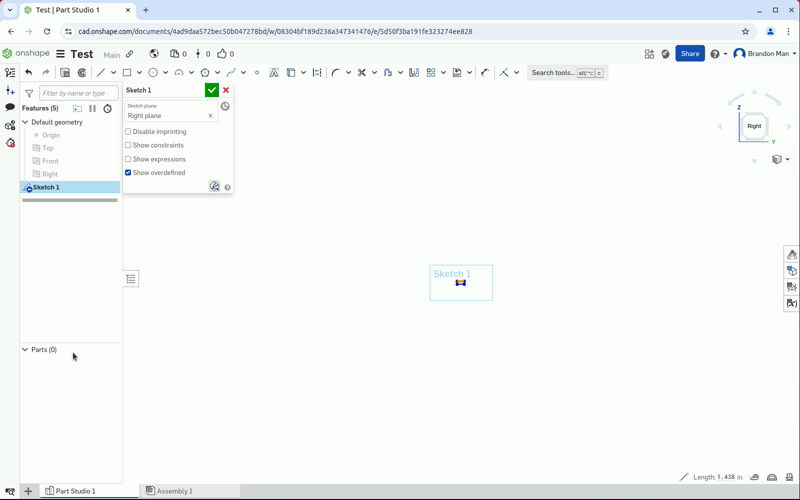
key(shift+e)
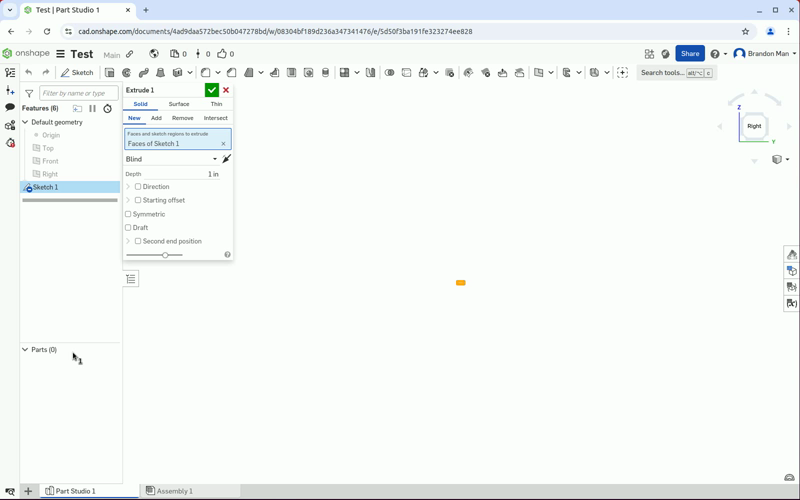
mouse_move(143, 106)
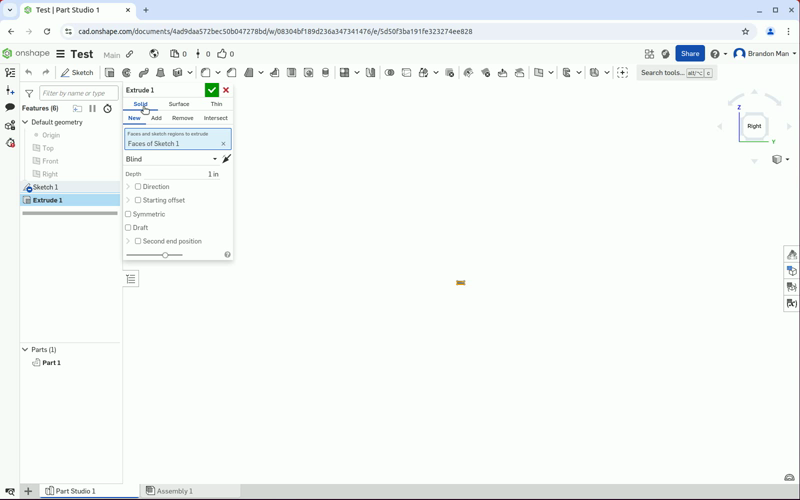
click(143, 106)
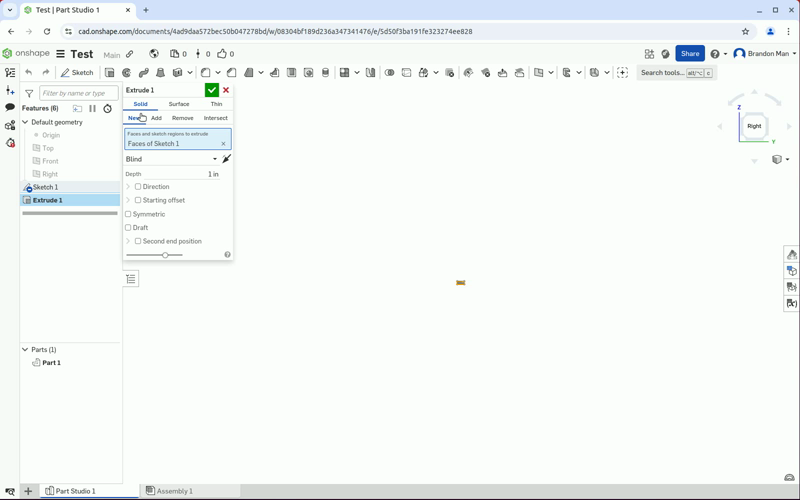
mouse_move(137, 120)
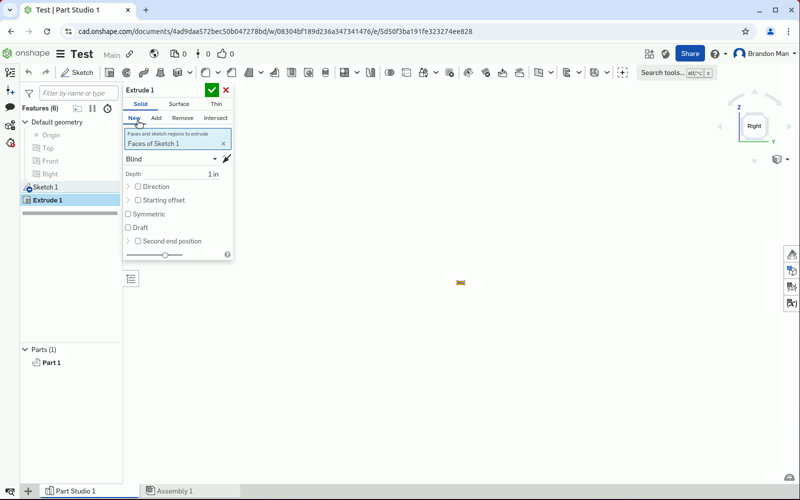
click(137, 120)
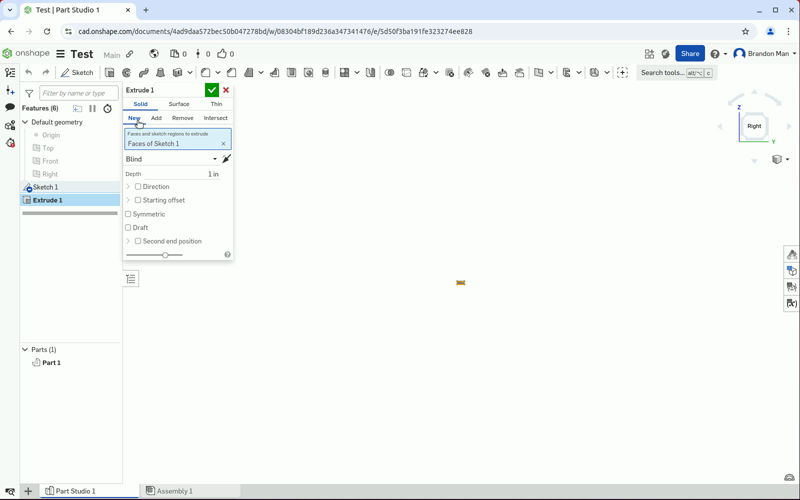
key(tab, 4)
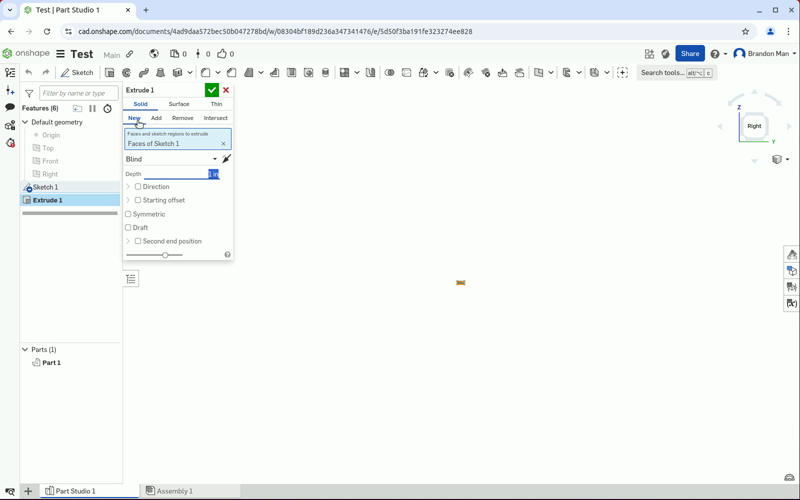
text(24.071)
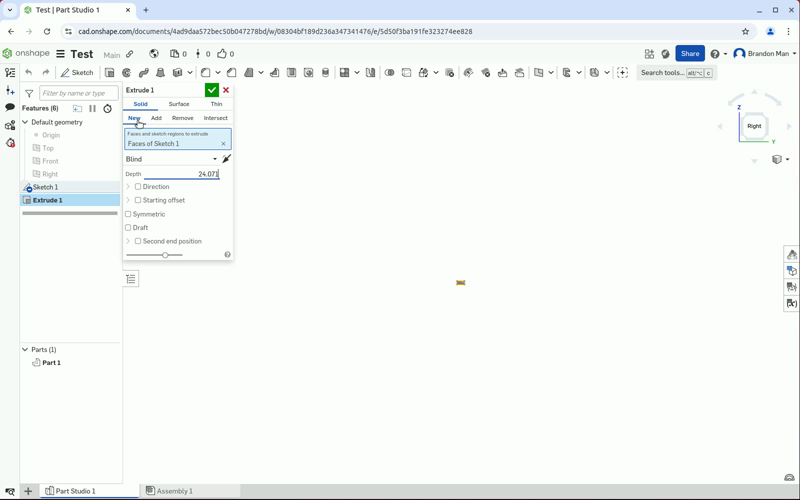
key(enter)
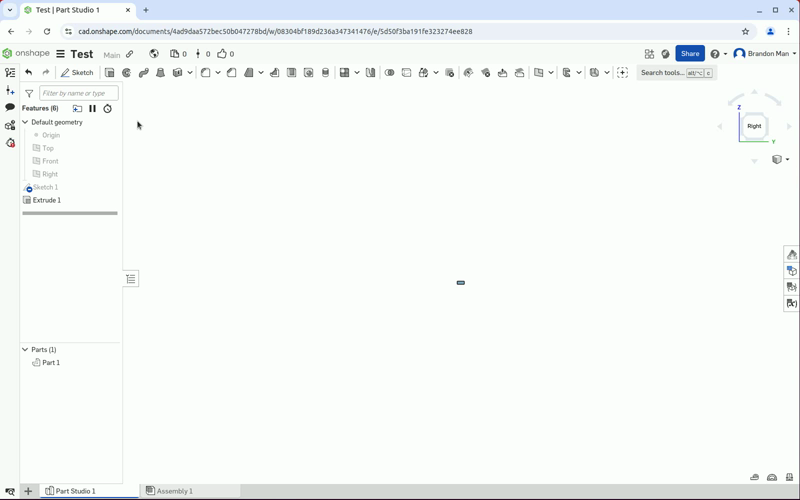
key(shift+h)
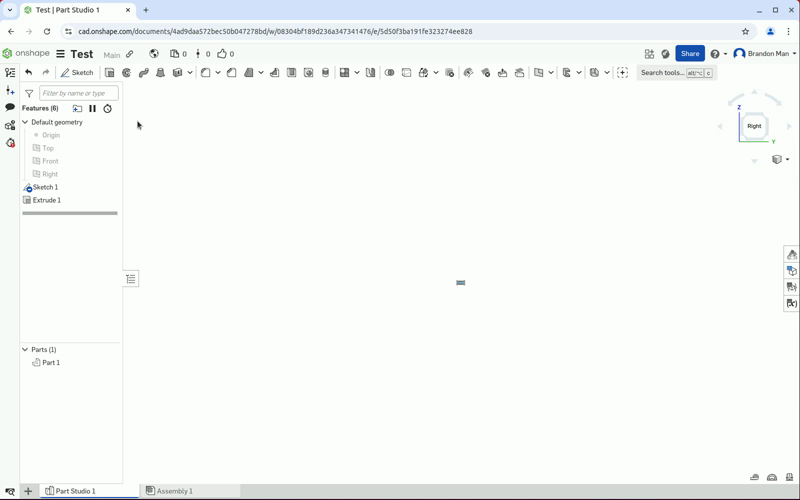
key(shift+h)
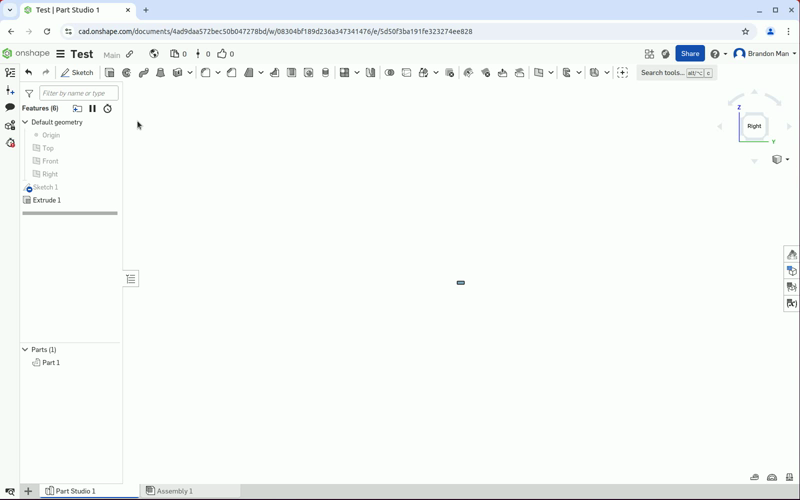
mouse_move(73, 189)
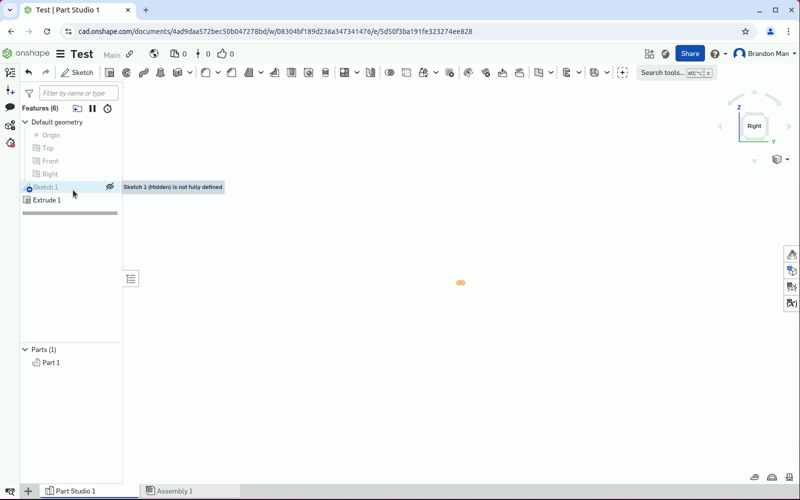
click(73, 189)
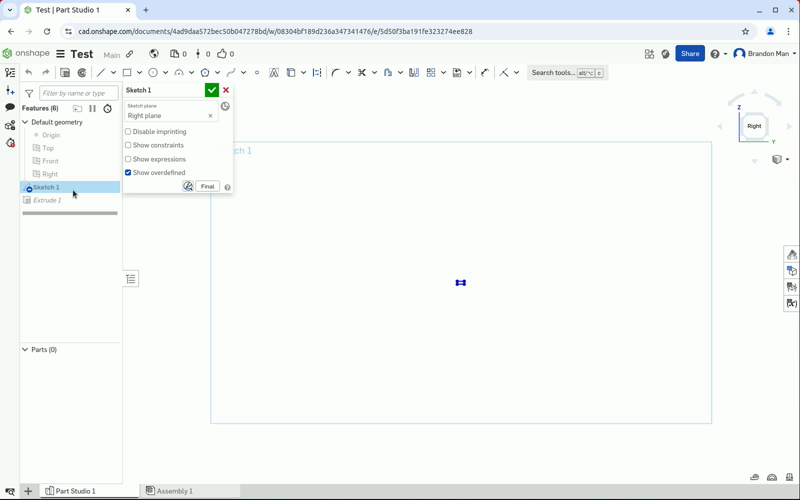
mouse_move(229, 92)
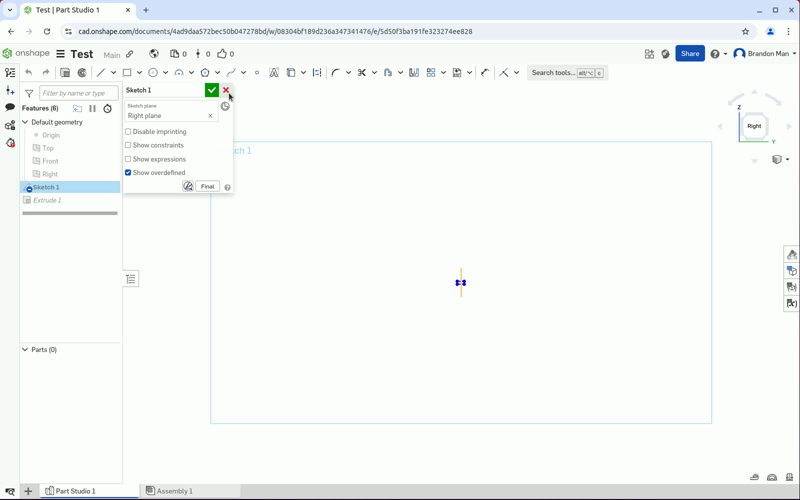
click(229, 92)
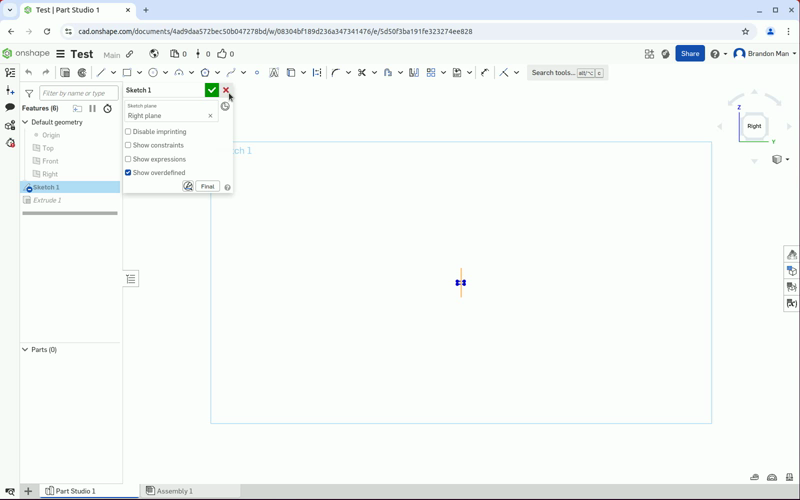
key(shift+s)
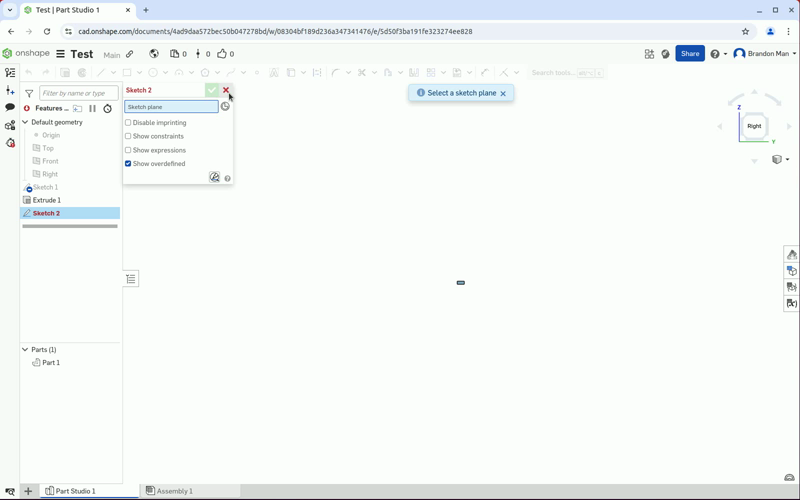
mouse_move(73, 176)
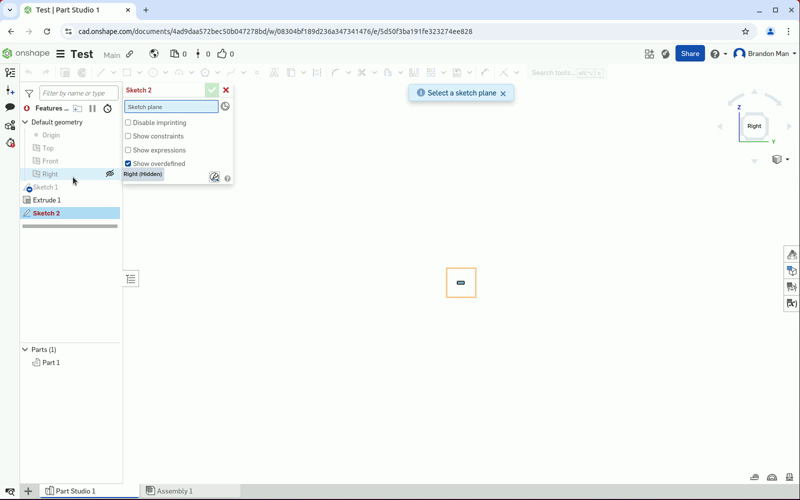
click(73, 176)
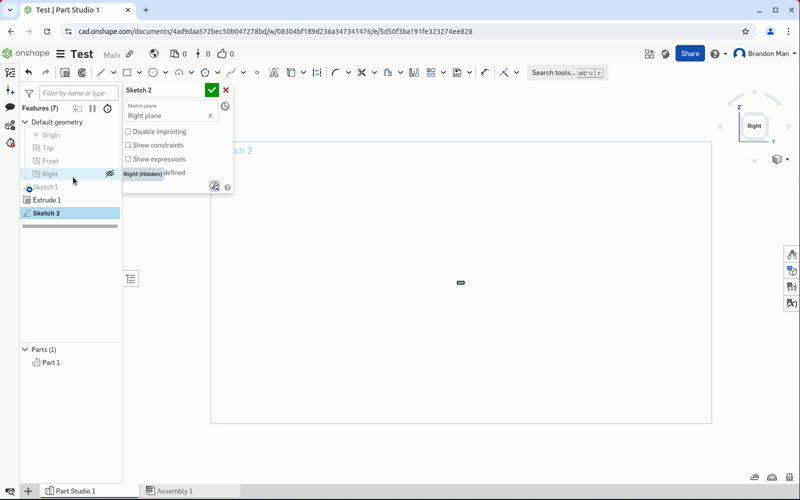
mouse_move(73, 352)
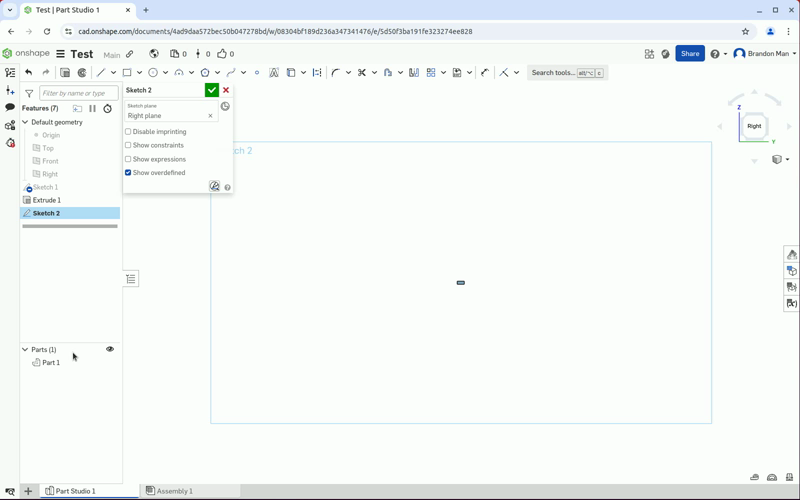
key(y)
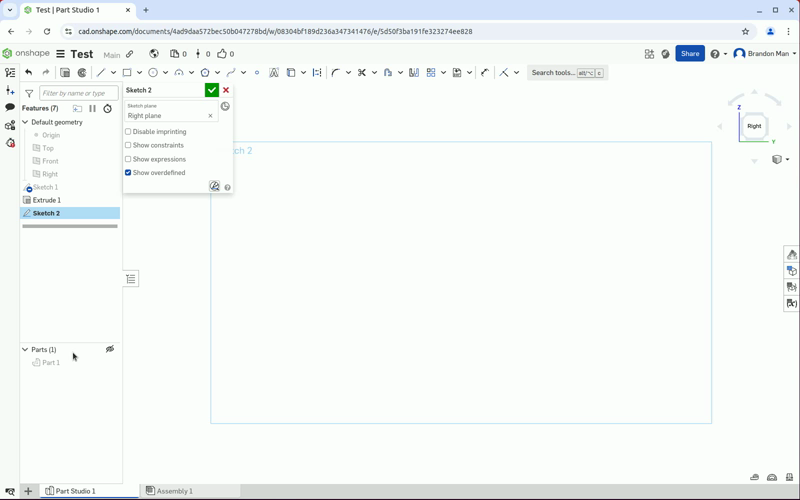
key(l)
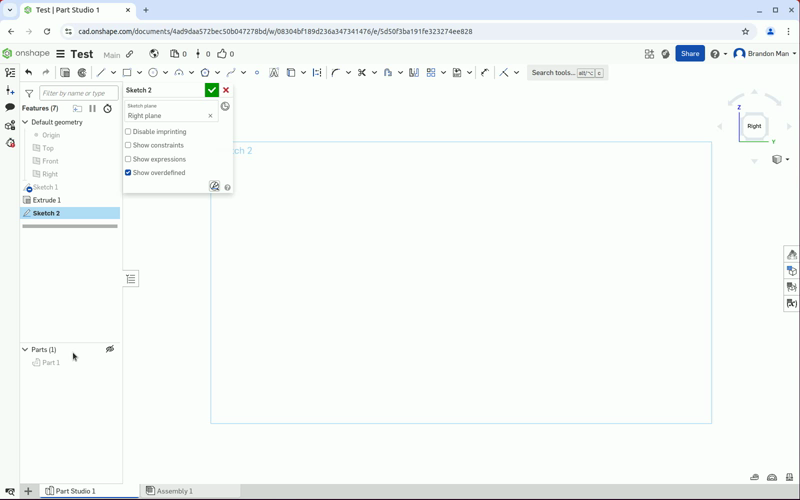
key_down(shift)
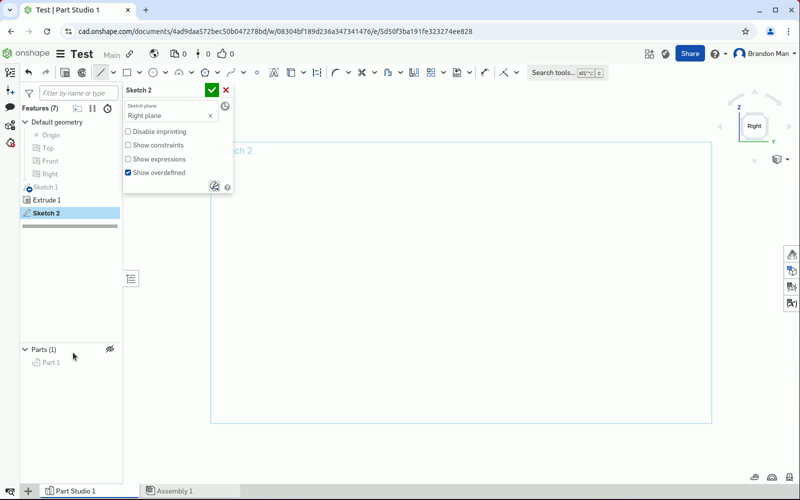
mouse_move(457, 284)
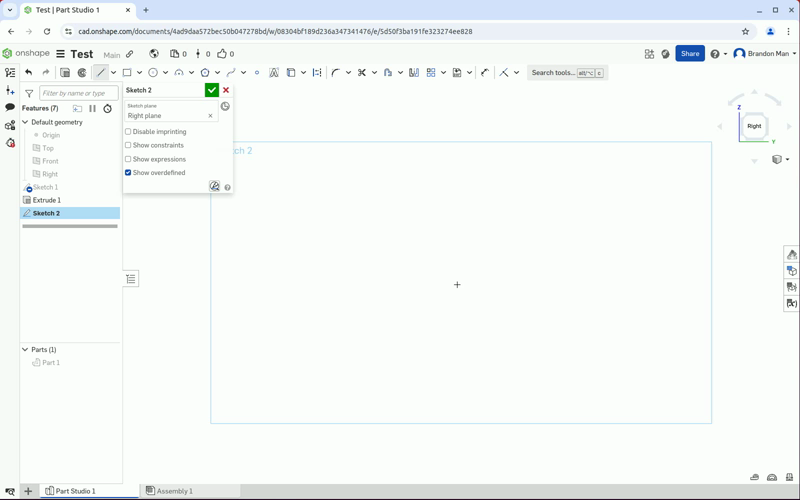
click(457, 284)
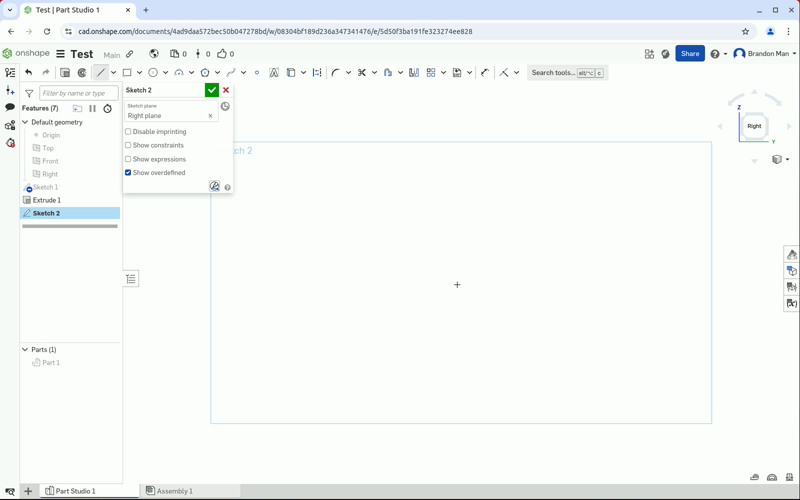
key_up(shift)
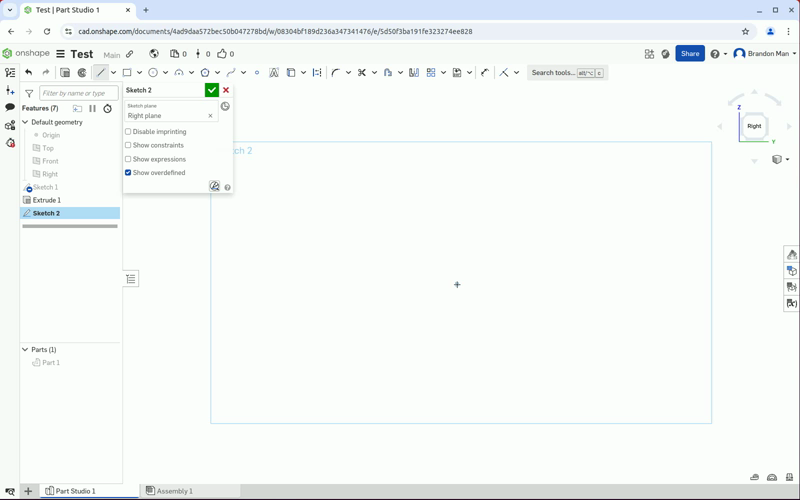
key_down(shift)
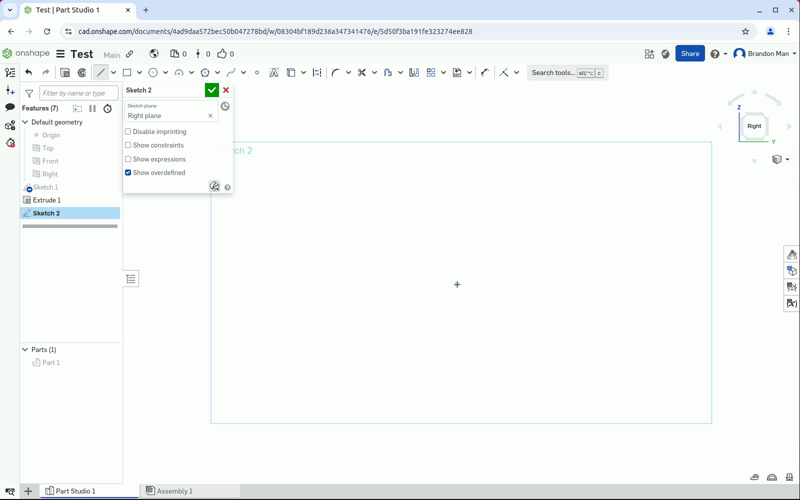
mouse_move(487, 284)
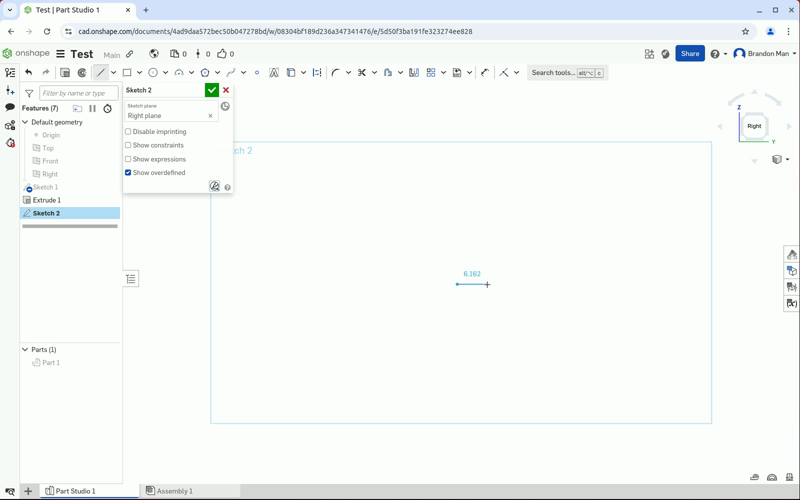
mouse_move(464, 284)
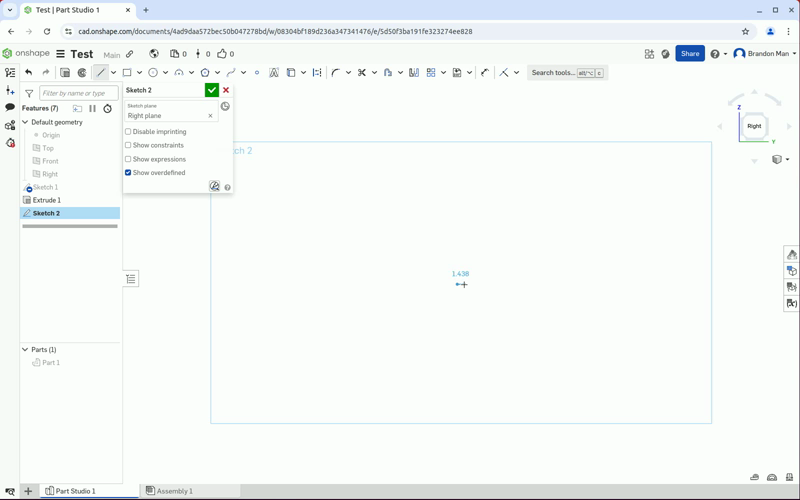
scroll(6)
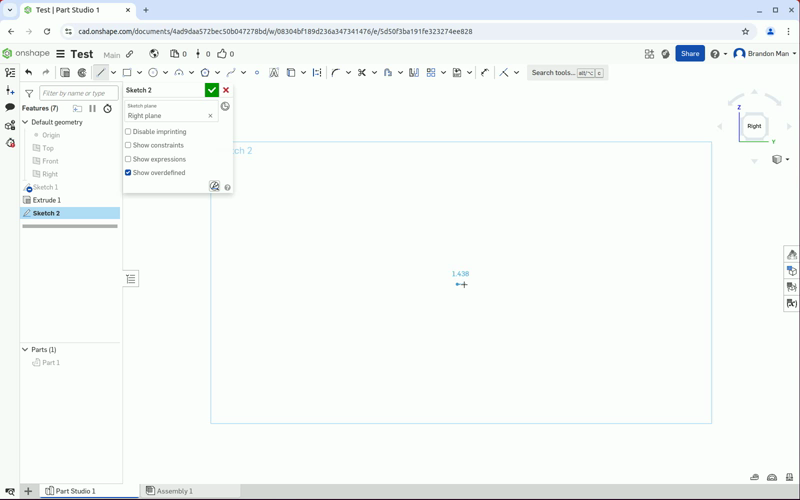
scroll(6)
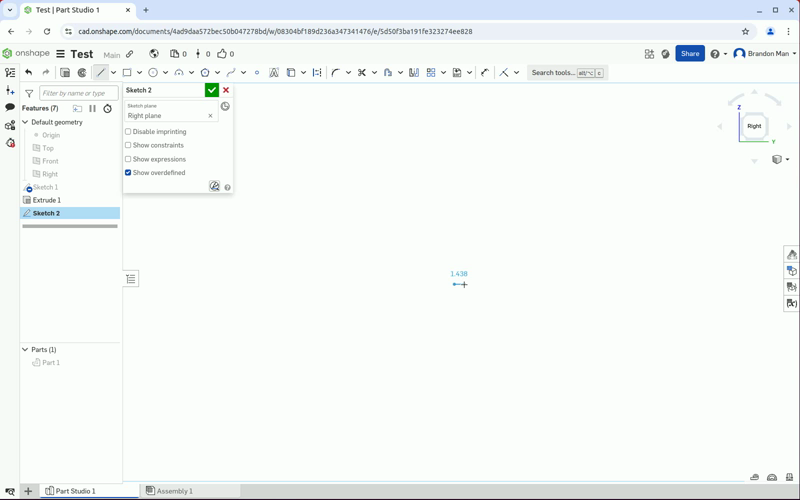
scroll(6)
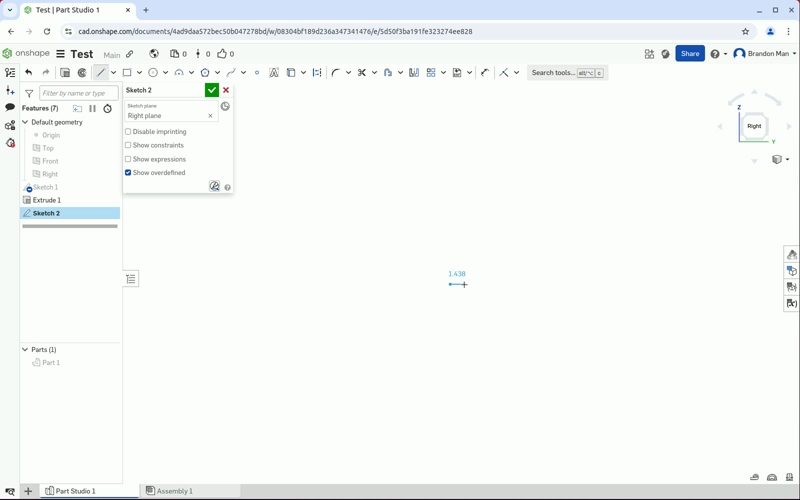
scroll(6)
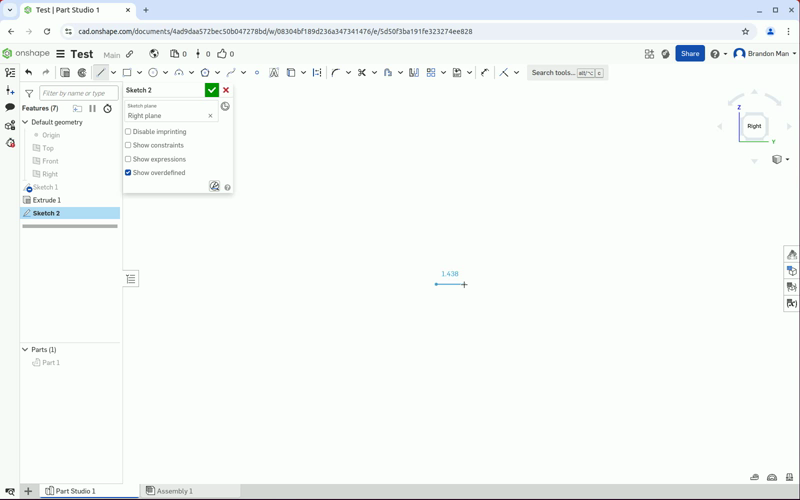
scroll(6)
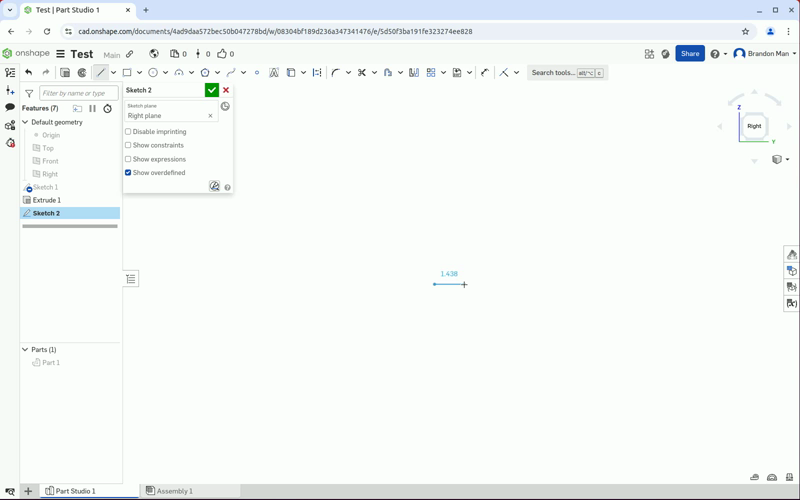
scroll(6)
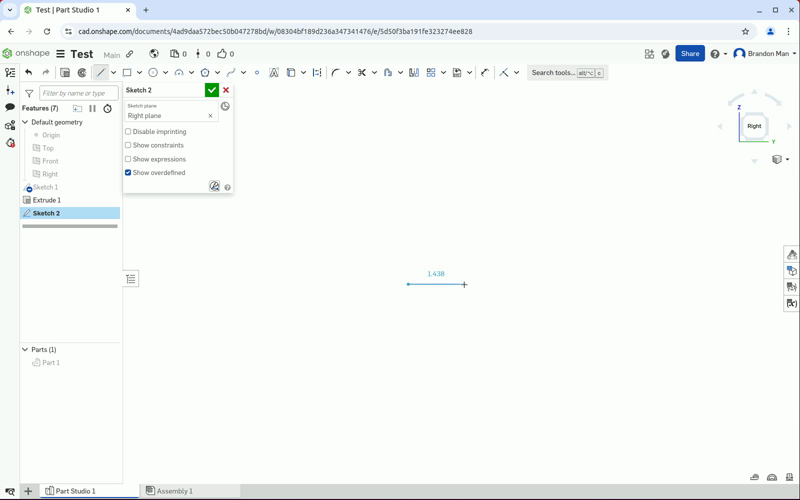
scroll(6)
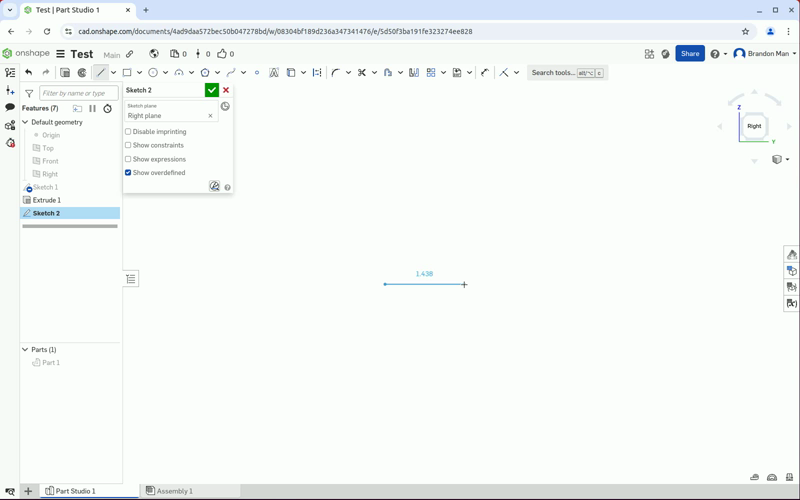
click(464, 284)
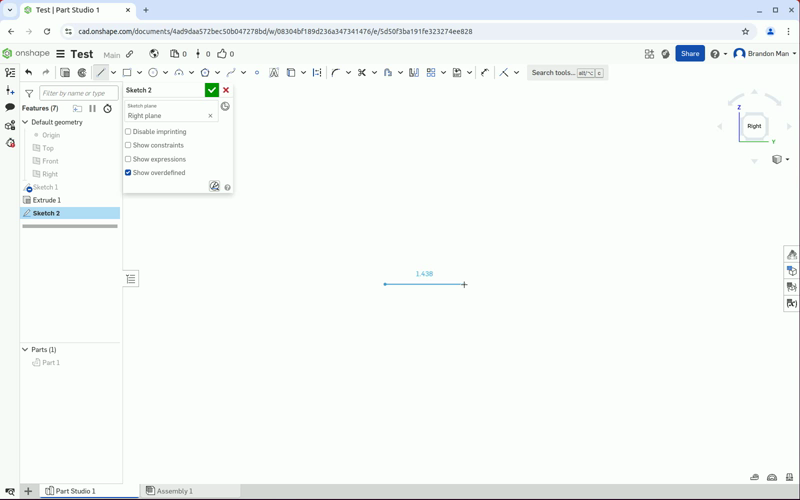
scroll(-6)
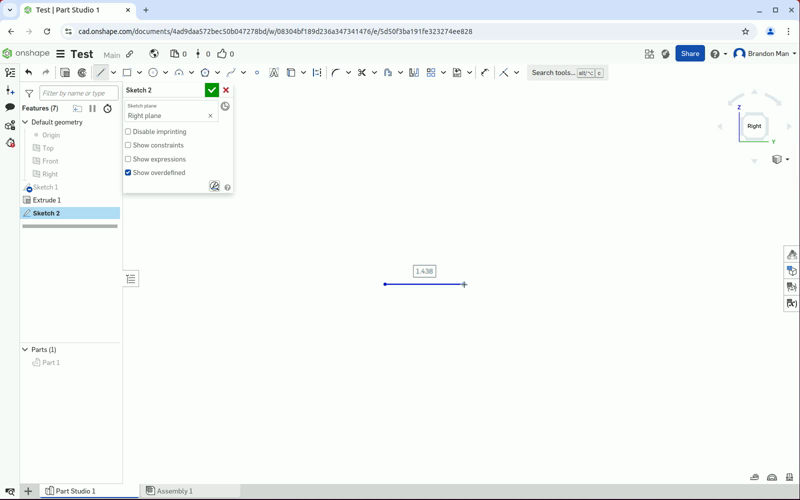
scroll(-6)
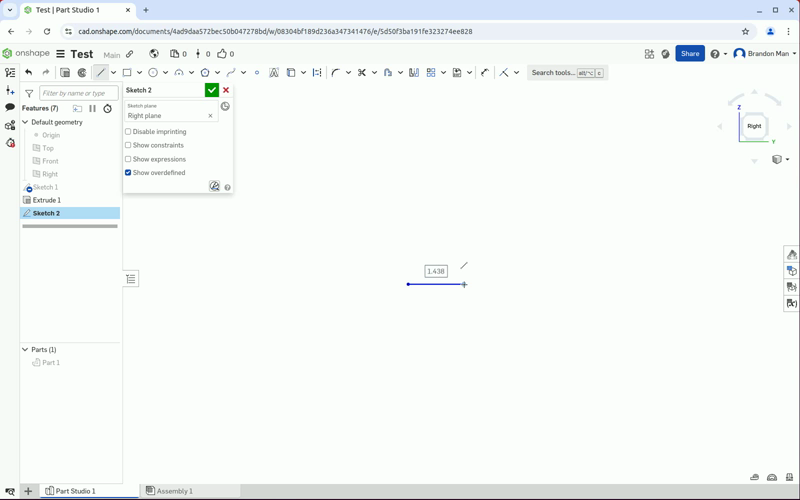
scroll(-6)
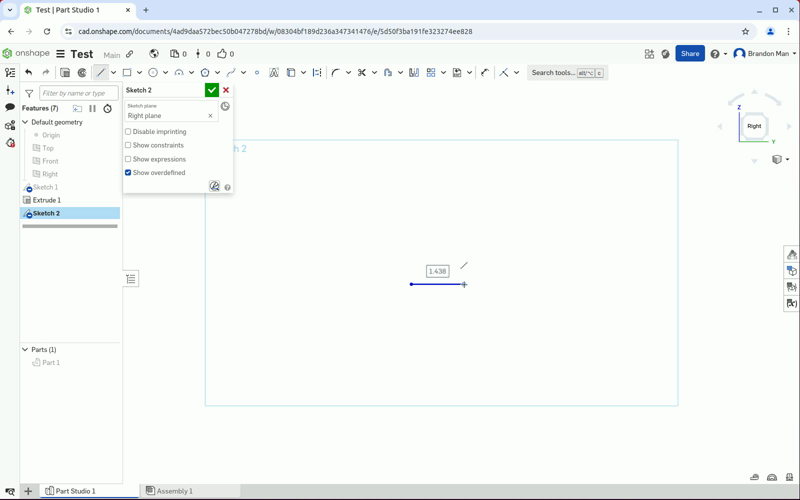
scroll(-6)
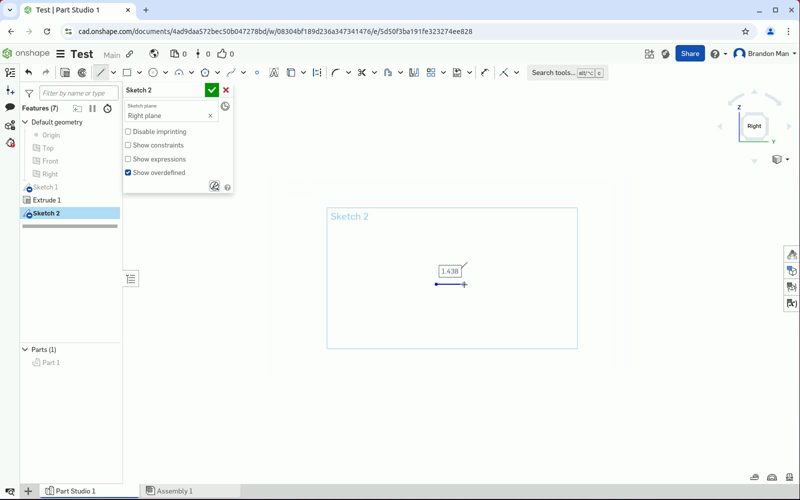
scroll(-6)
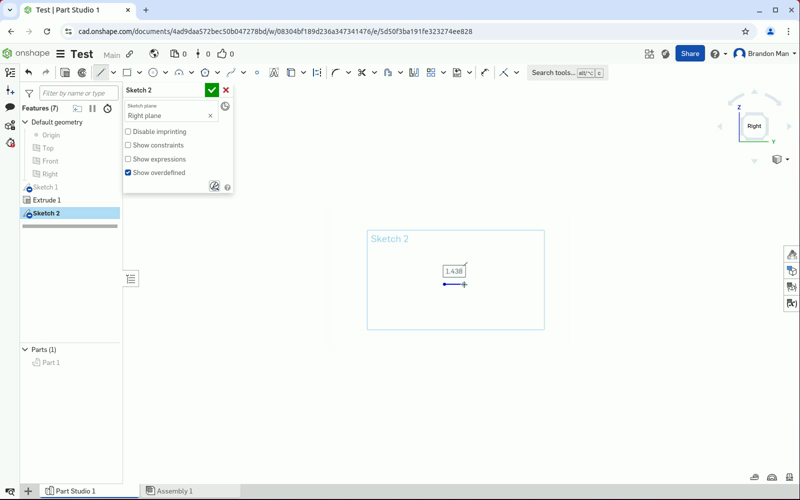
scroll(-6)
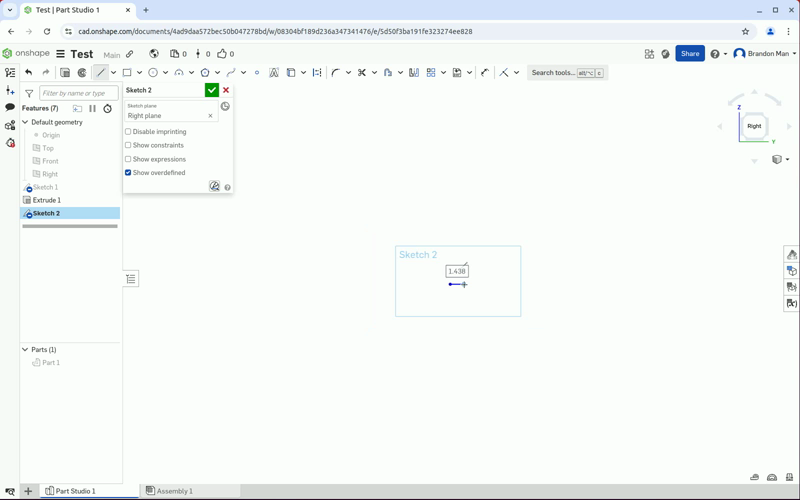
scroll(-6)
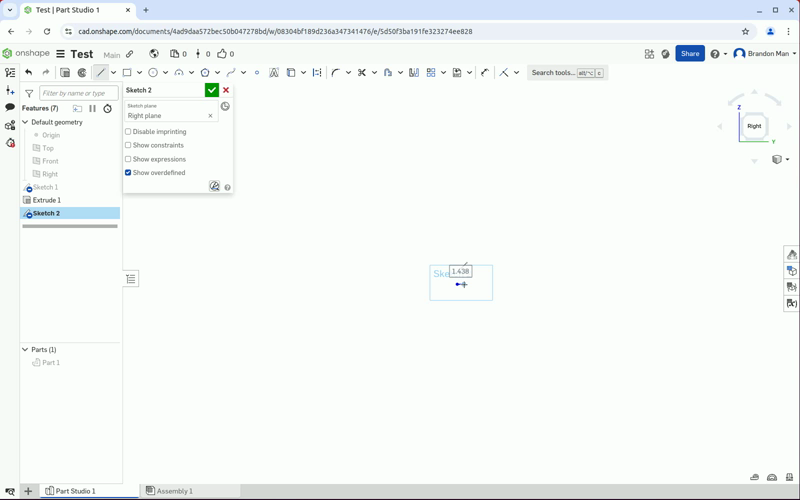
key_up(shift)
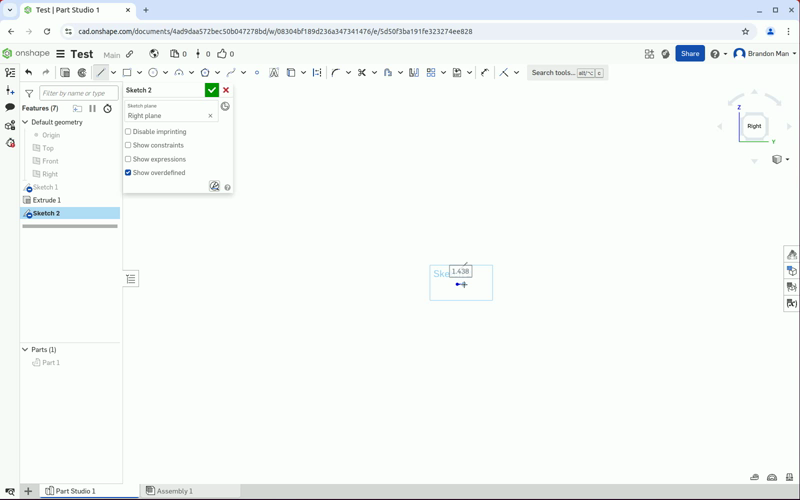
key_down(shift)
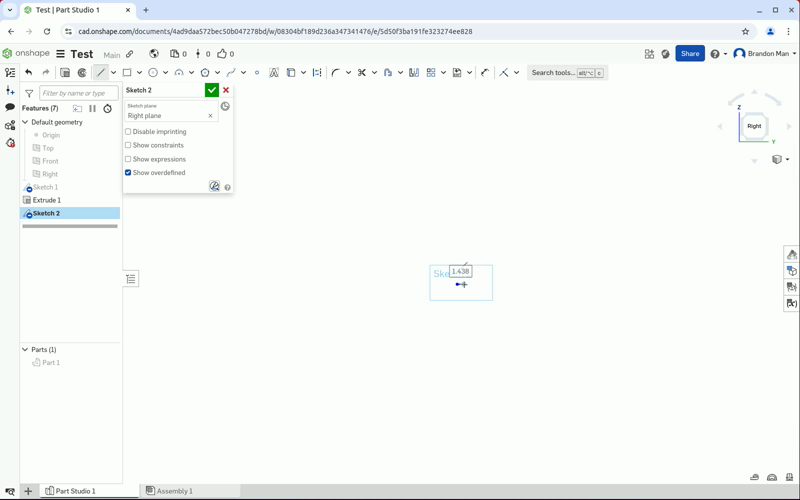
mouse_move(494, 284)
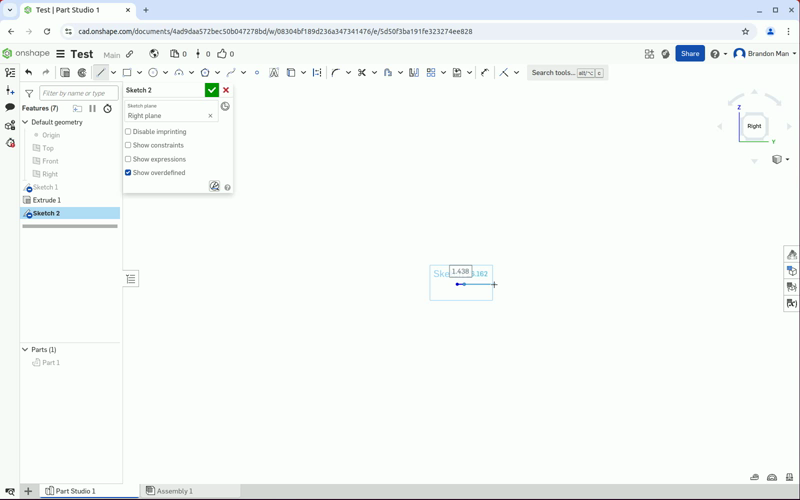
mouse_move(464, 281)
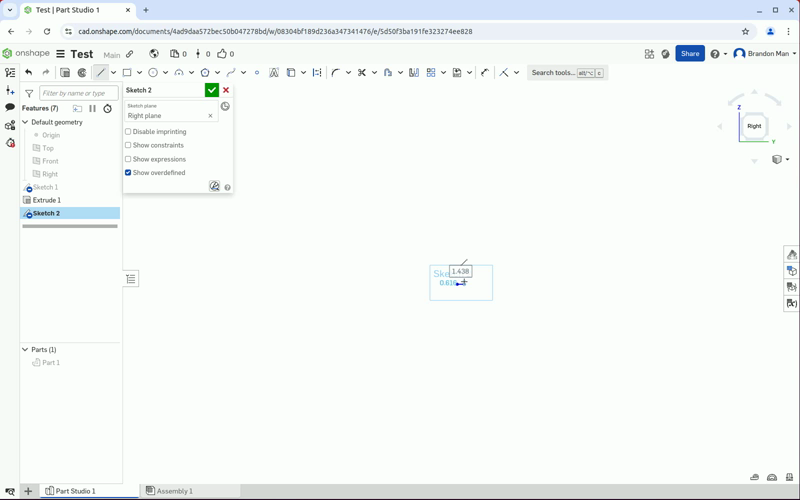
scroll(6)
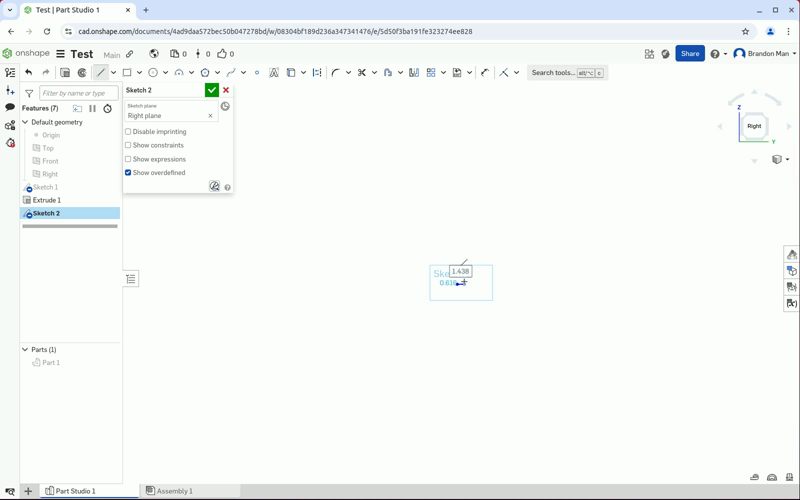
scroll(6)
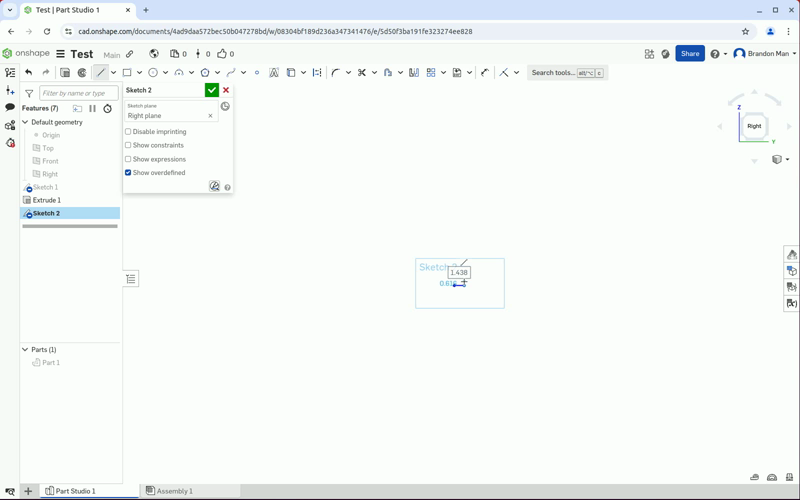
scroll(6)
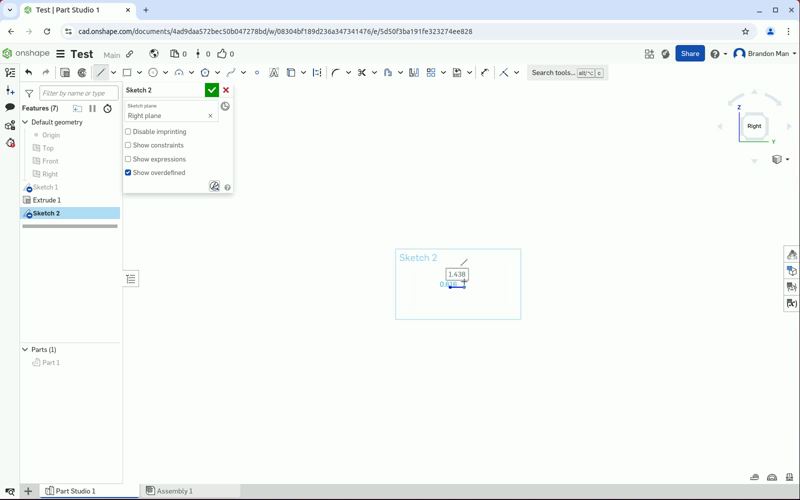
scroll(6)
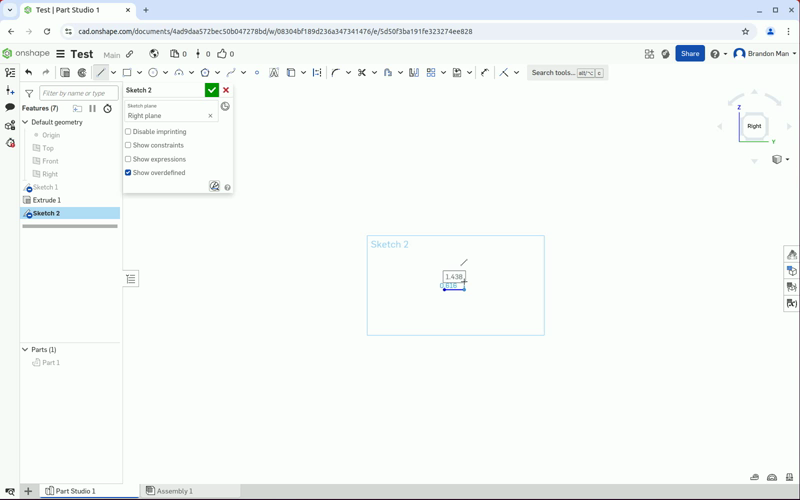
scroll(6)
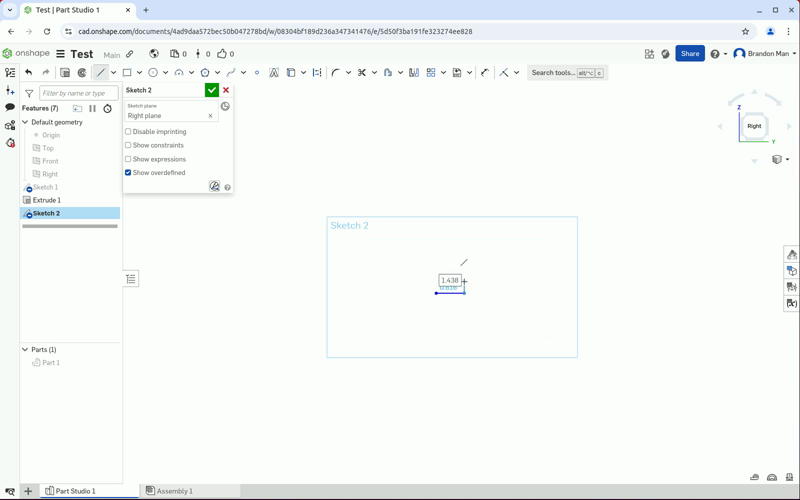
scroll(6)
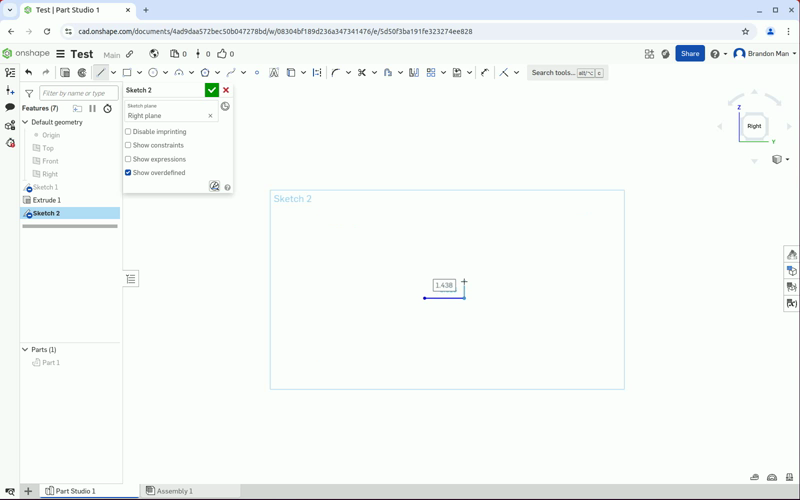
scroll(6)
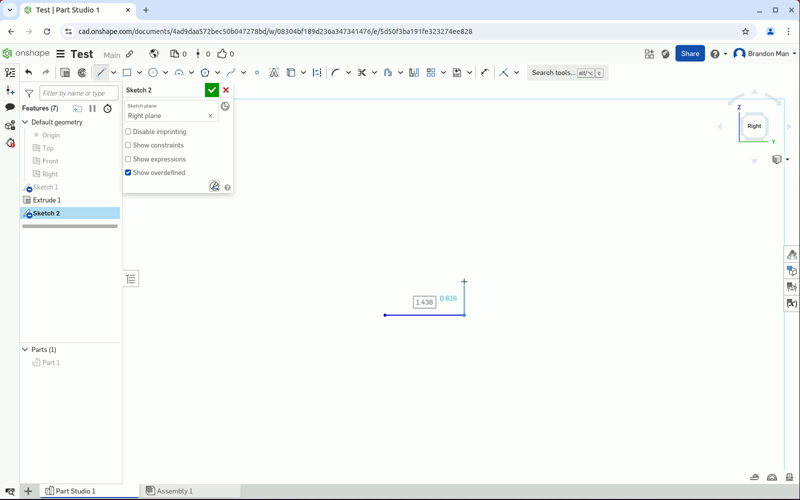
click(464, 281)
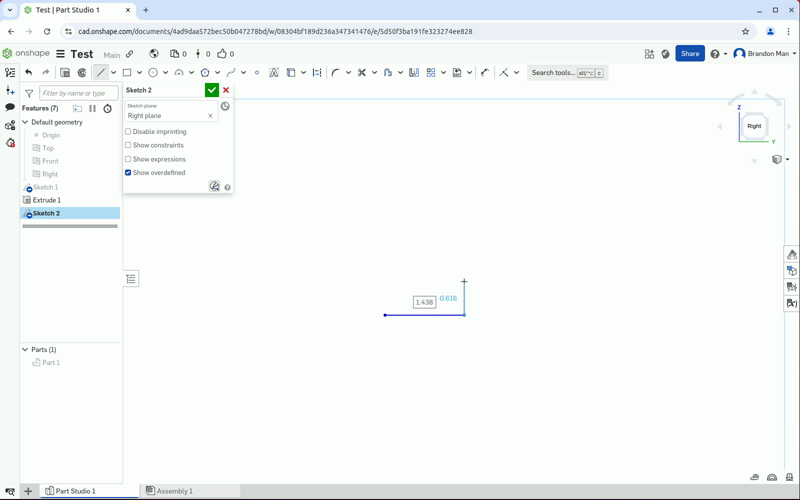
scroll(-6)
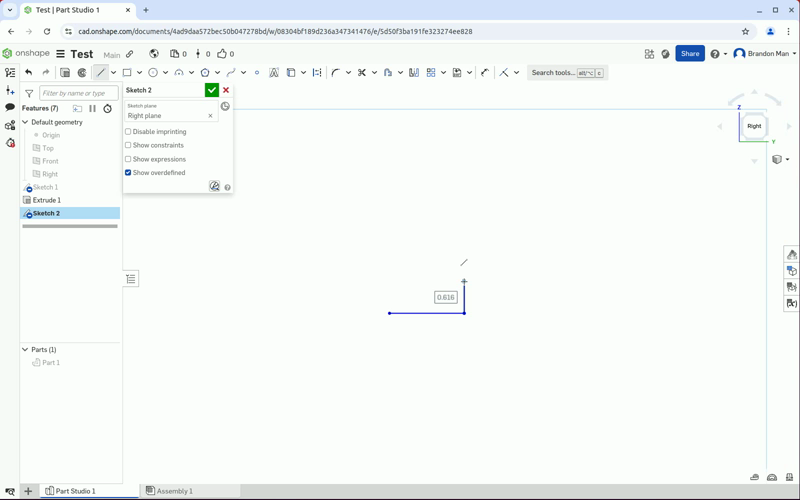
scroll(-6)
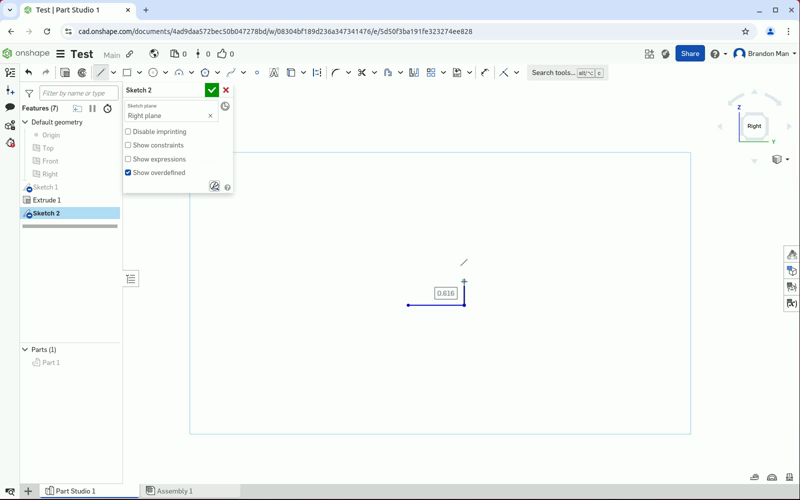
scroll(-6)
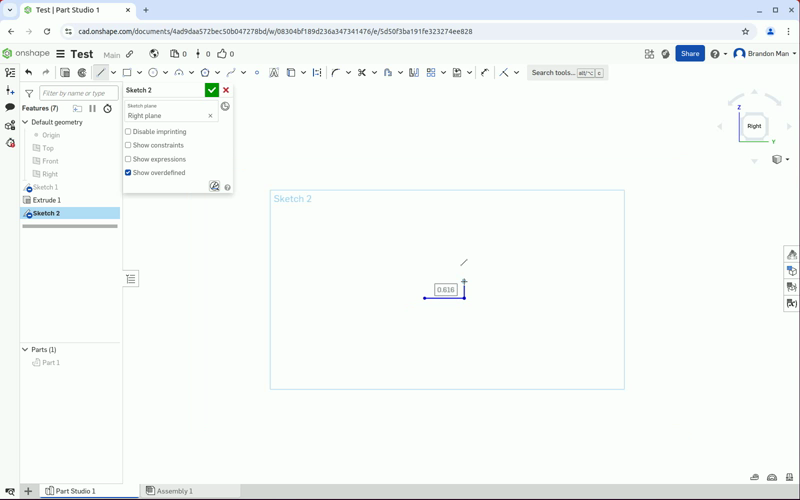
scroll(-6)
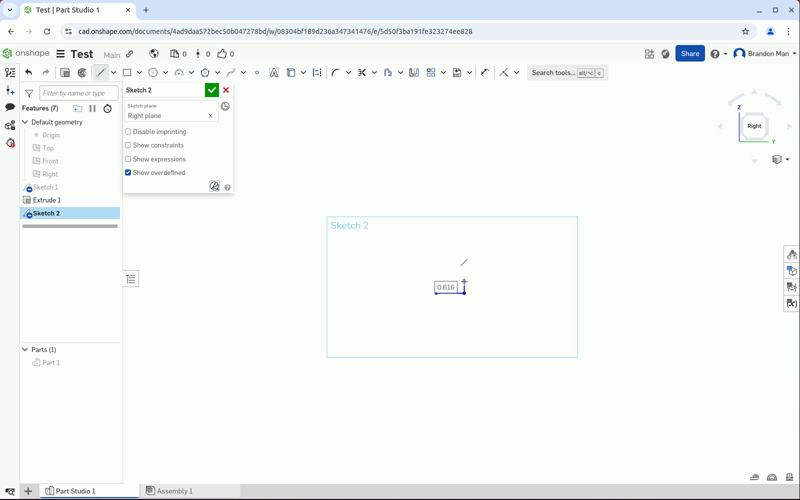
scroll(-6)
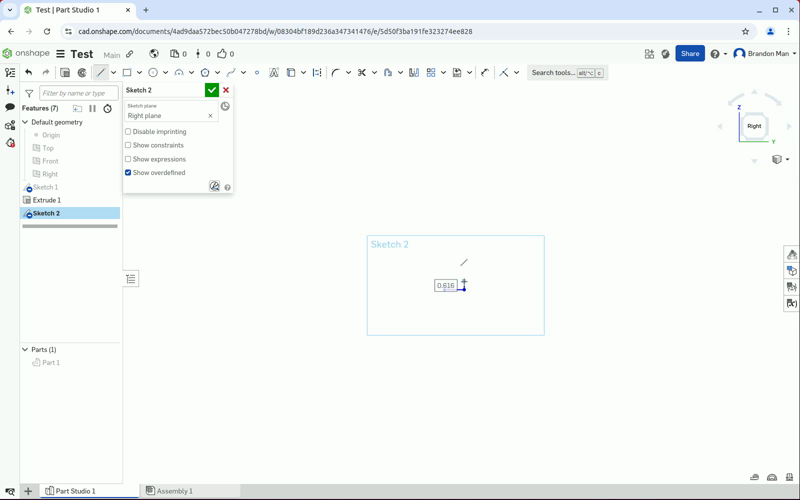
scroll(-6)
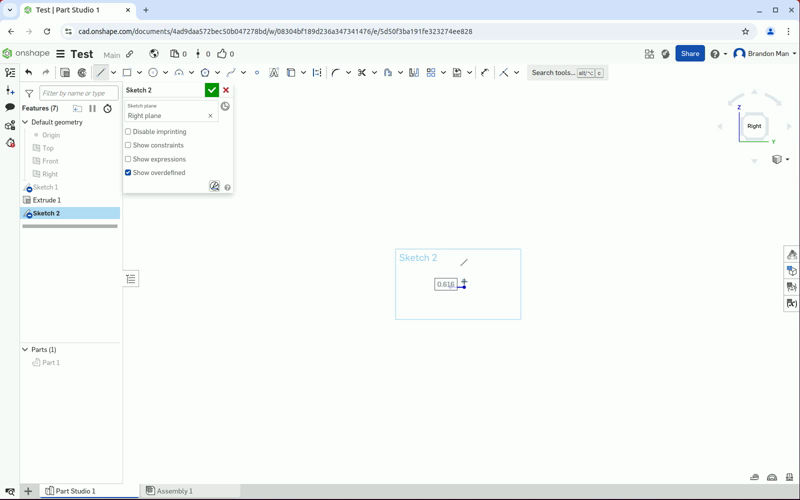
scroll(-6)
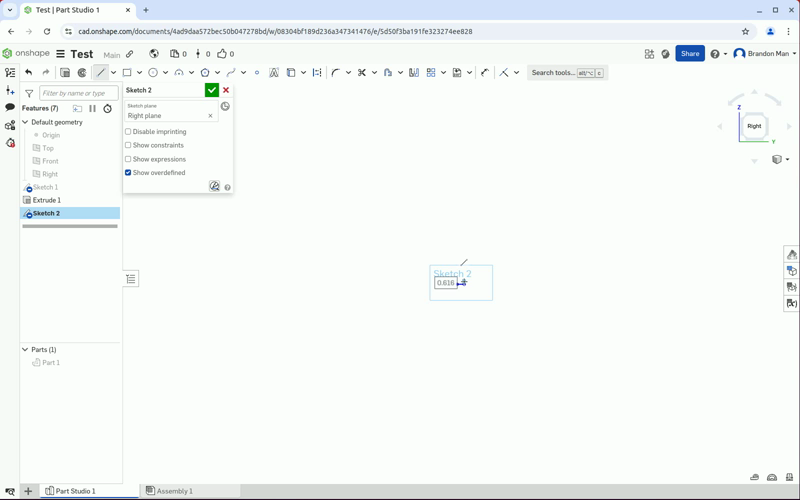
key_up(shift)
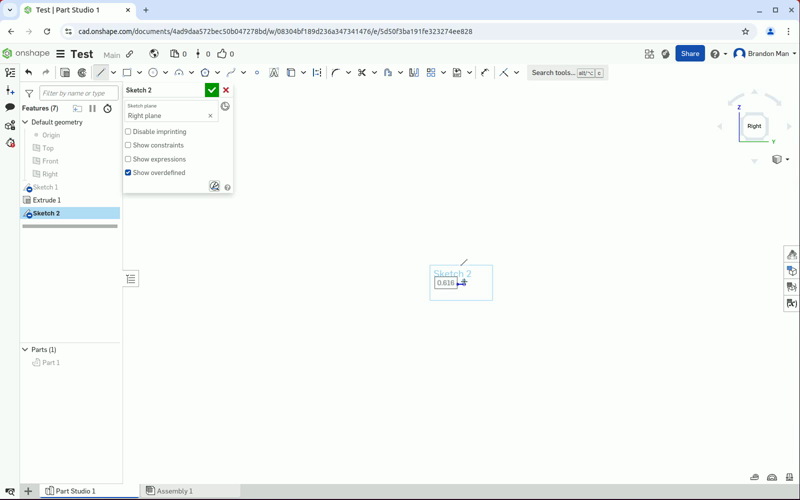
key_down(shift)
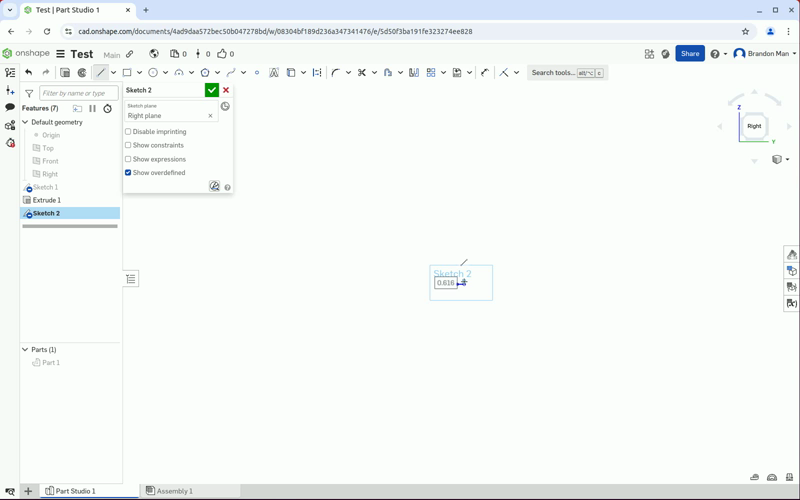
mouse_move(494, 281)
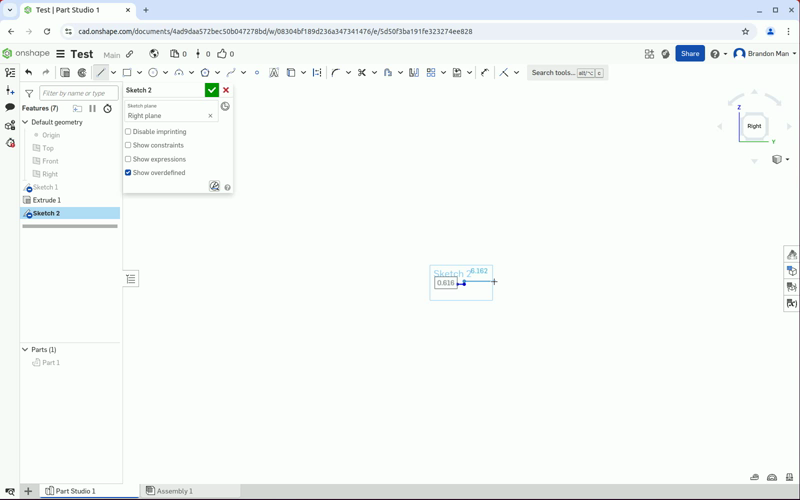
mouse_move(457, 281)
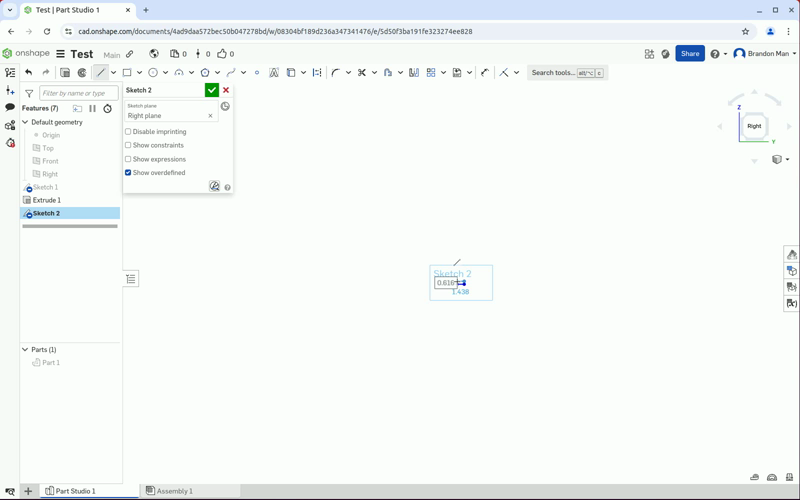
scroll(6)
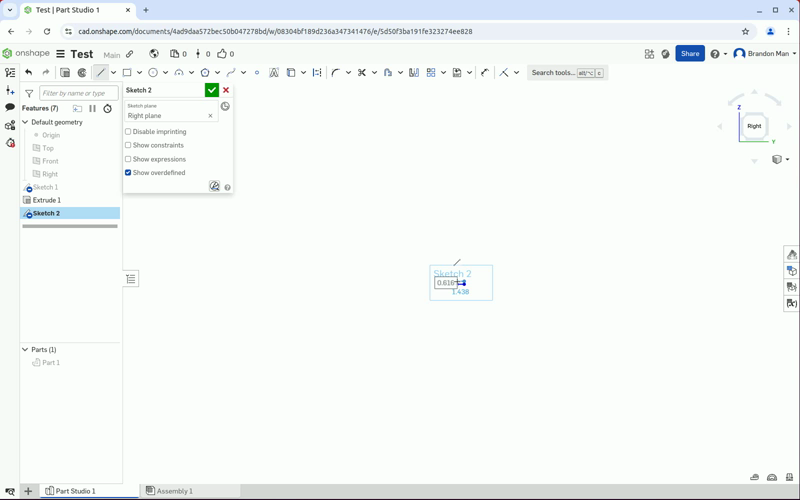
scroll(6)
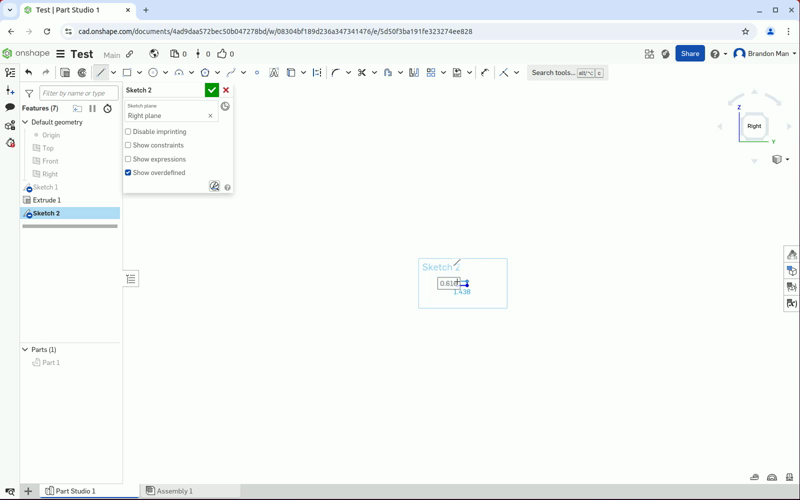
scroll(6)
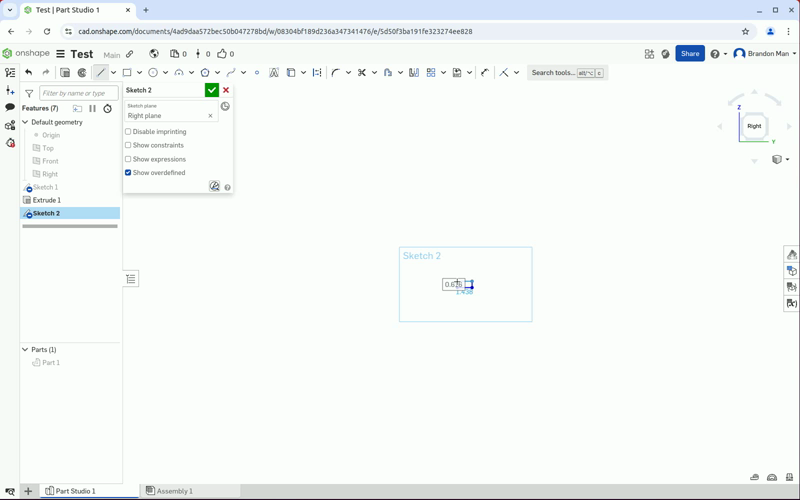
scroll(6)
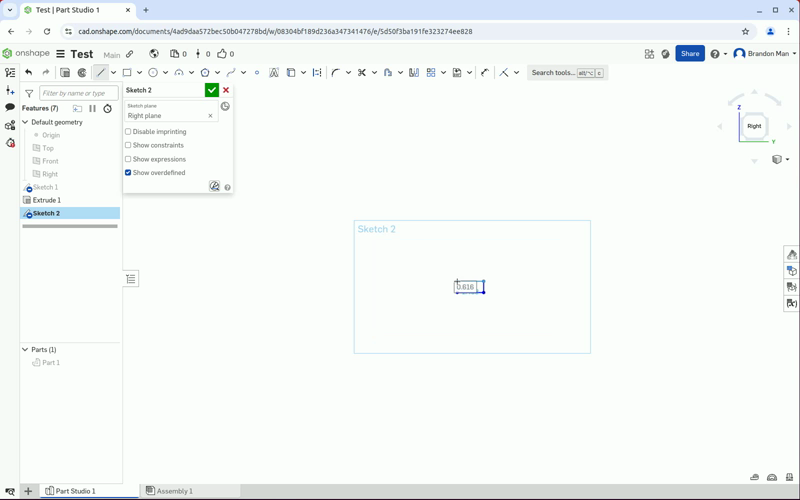
scroll(6)
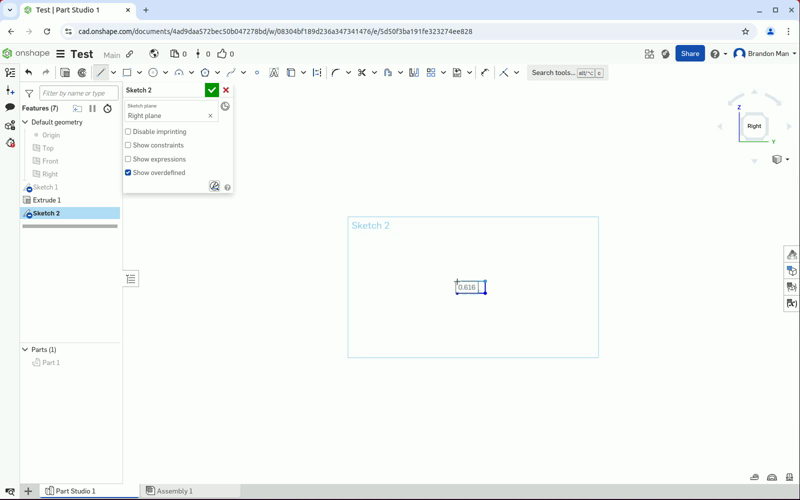
scroll(6)
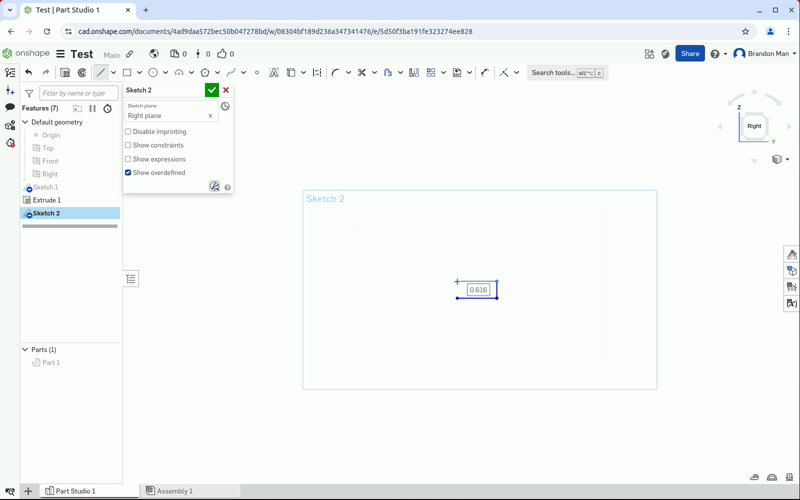
scroll(6)
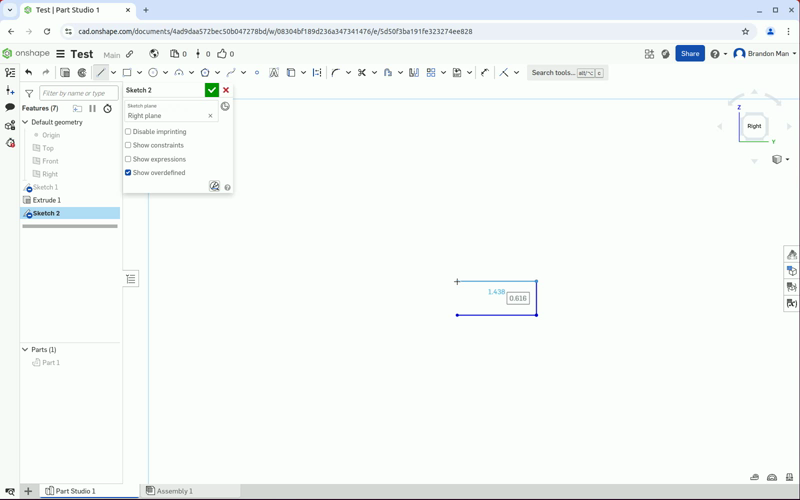
click(457, 281)
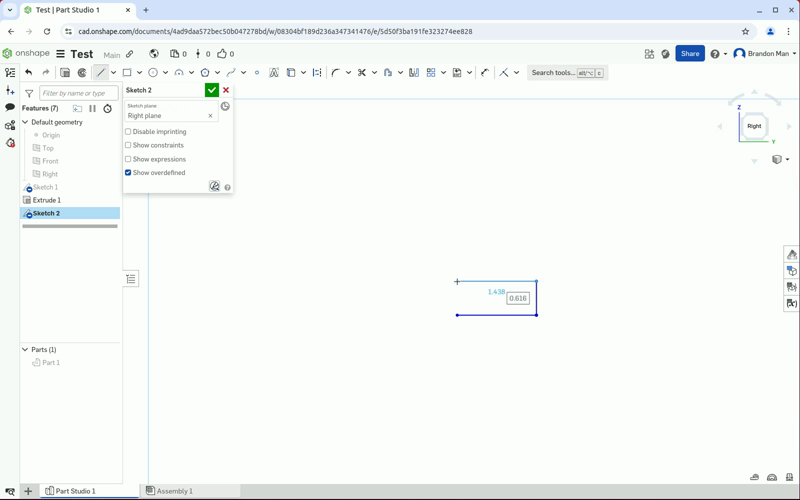
scroll(-6)
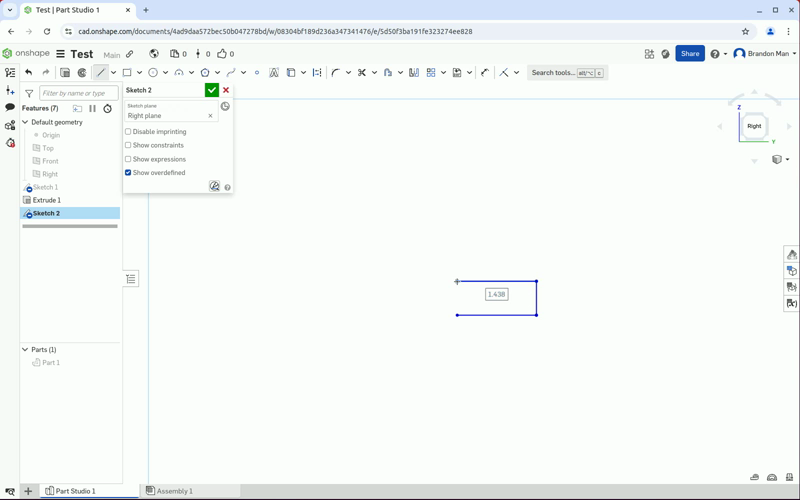
scroll(-6)
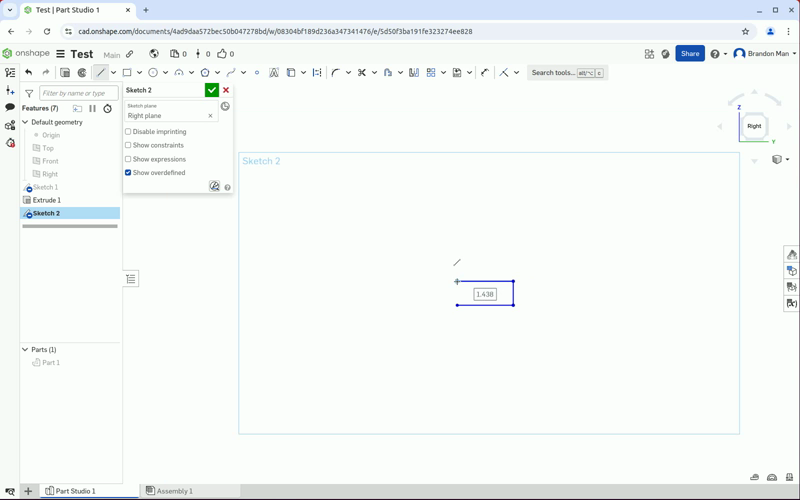
scroll(-6)
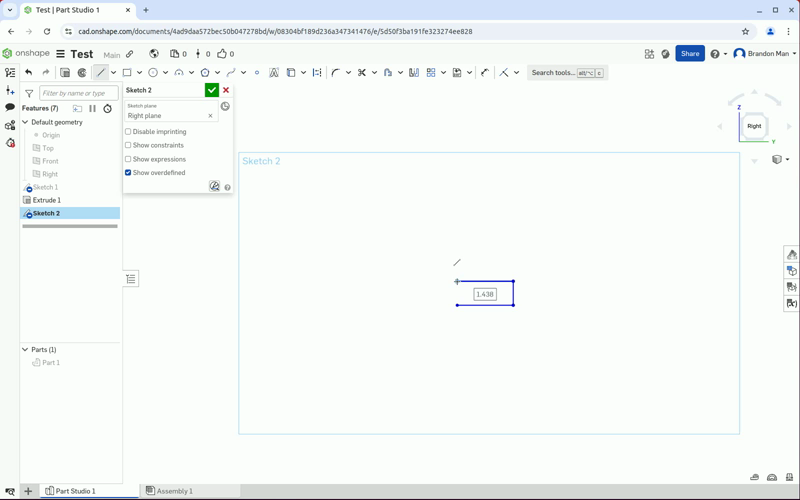
scroll(-6)
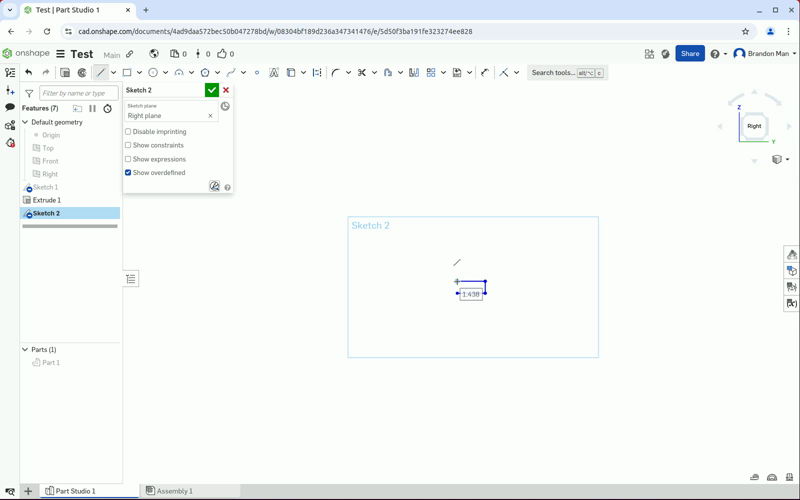
scroll(-6)
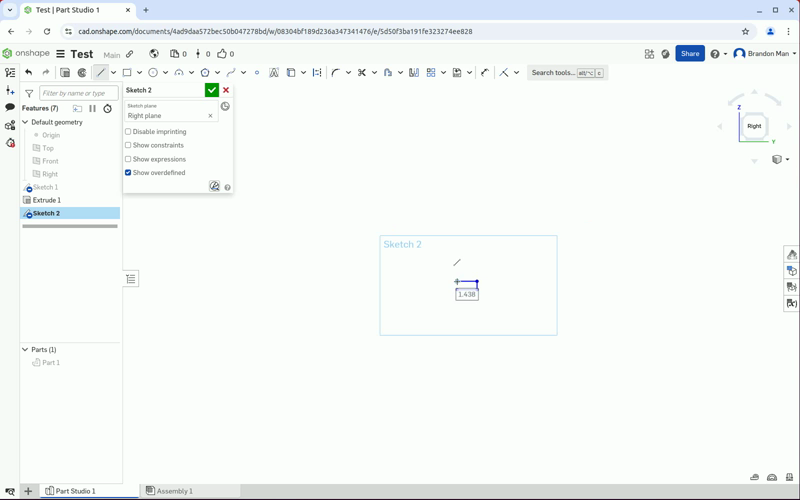
scroll(-6)
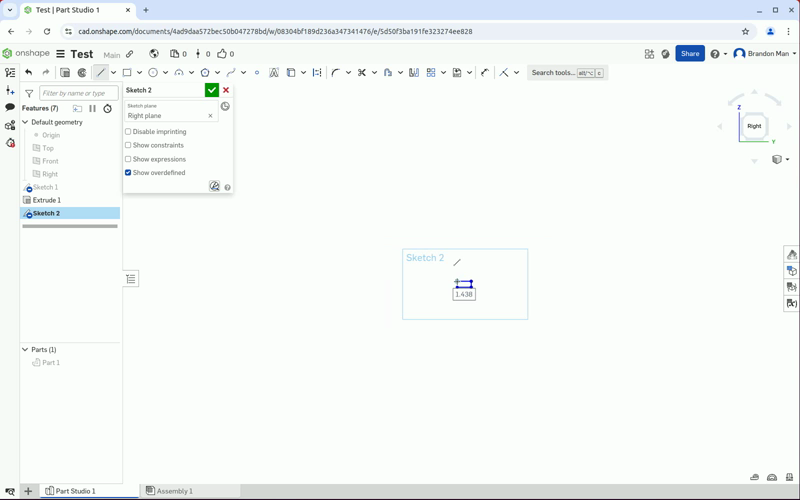
scroll(-6)
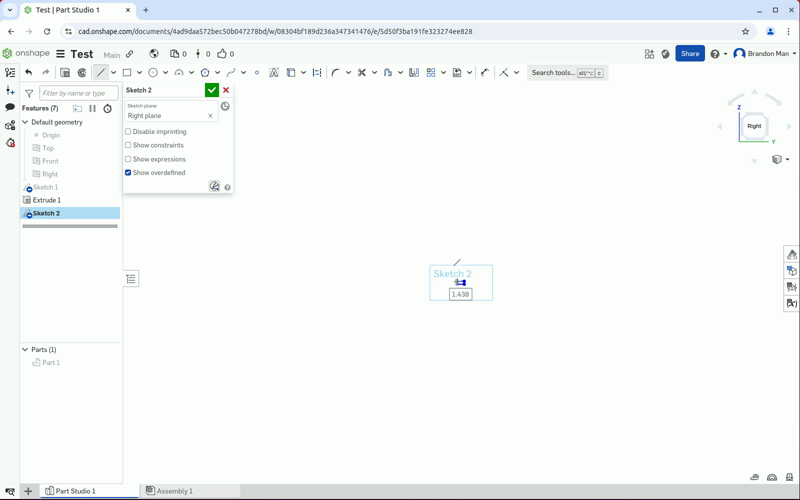
key_up(shift)
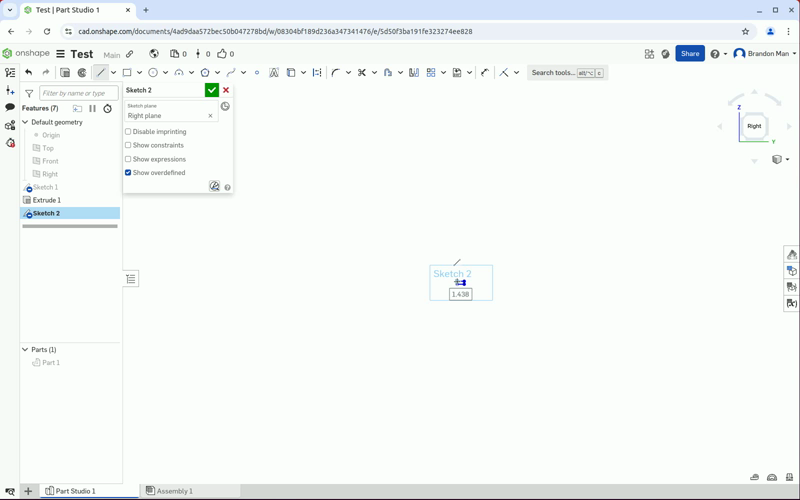
mouse_move(487, 281)
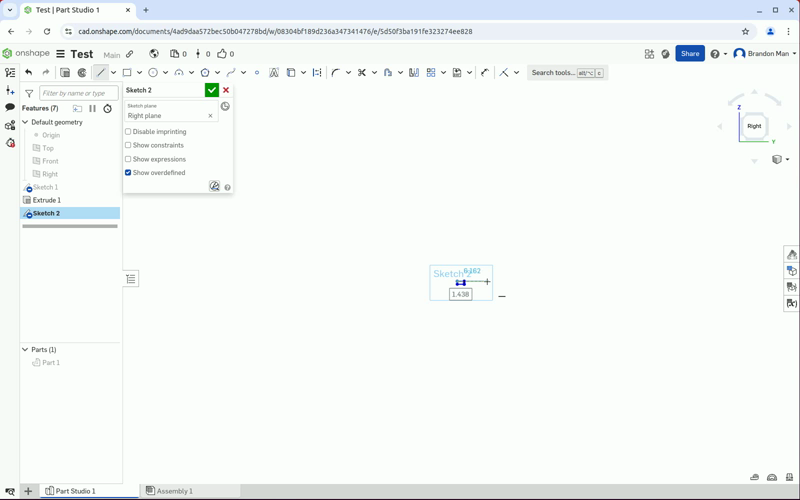
key_down(shift)
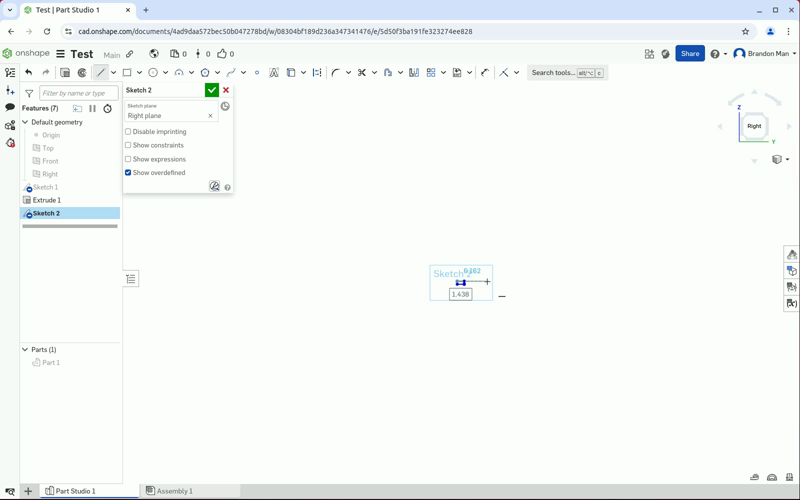
mouse_move(457, 284)
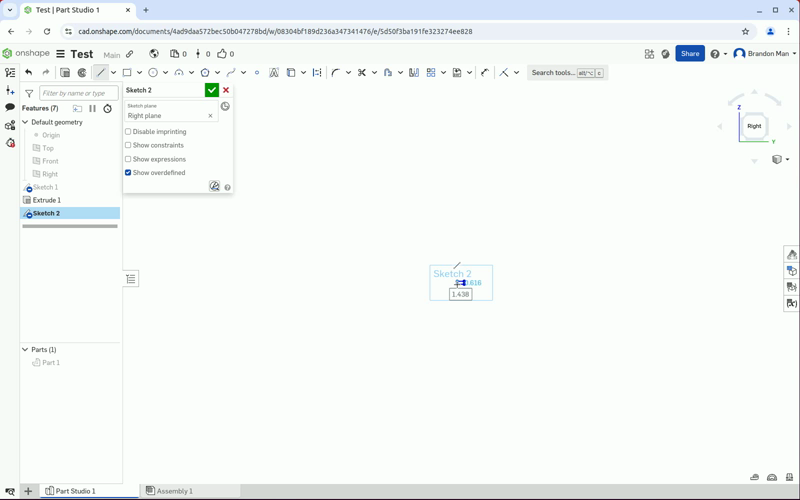
scroll(6)
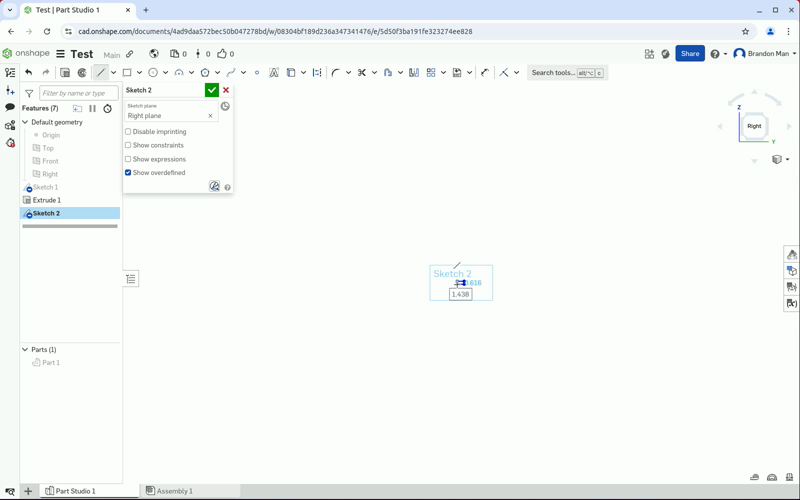
scroll(6)
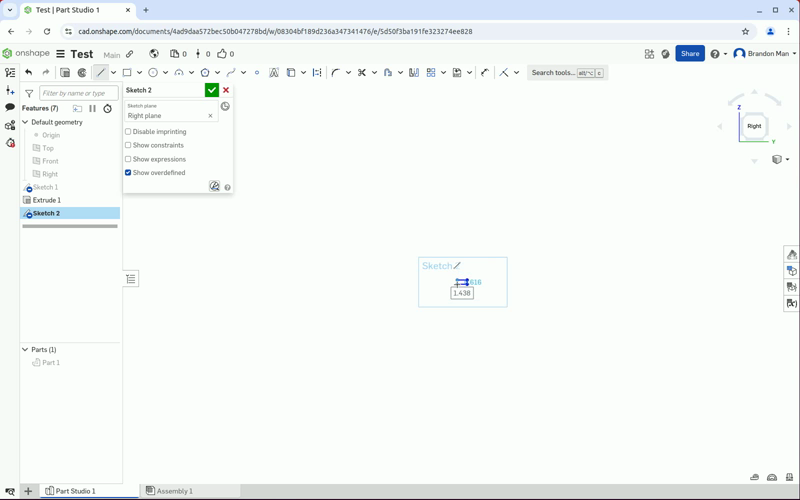
scroll(6)
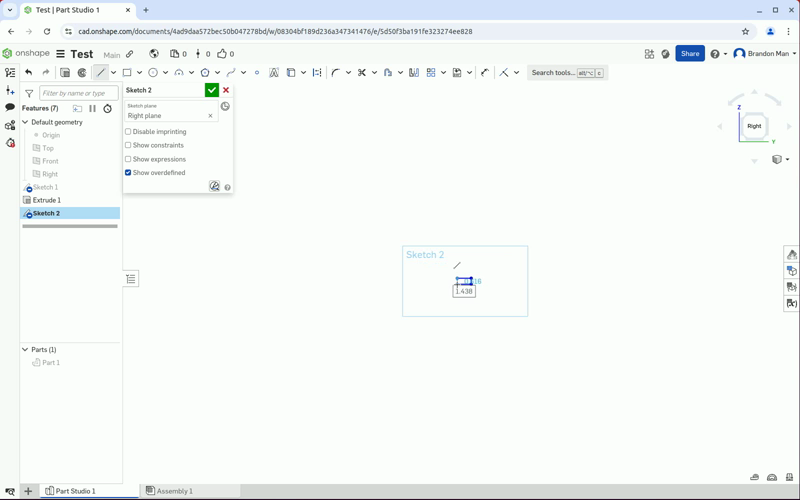
scroll(6)
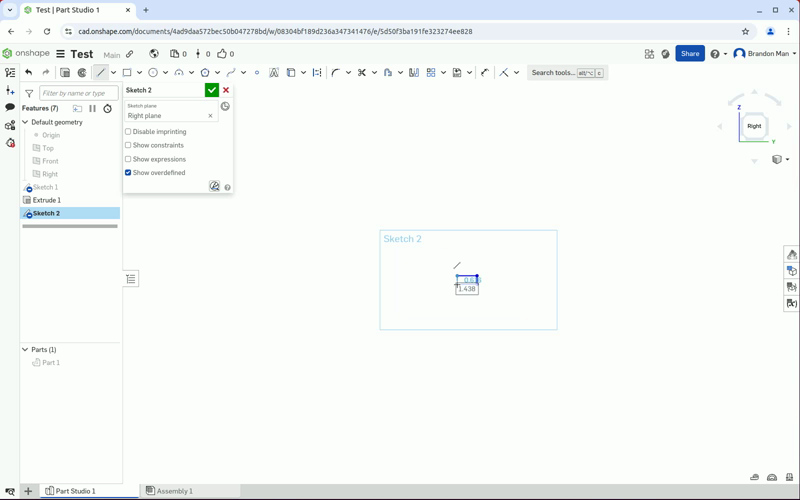
scroll(6)
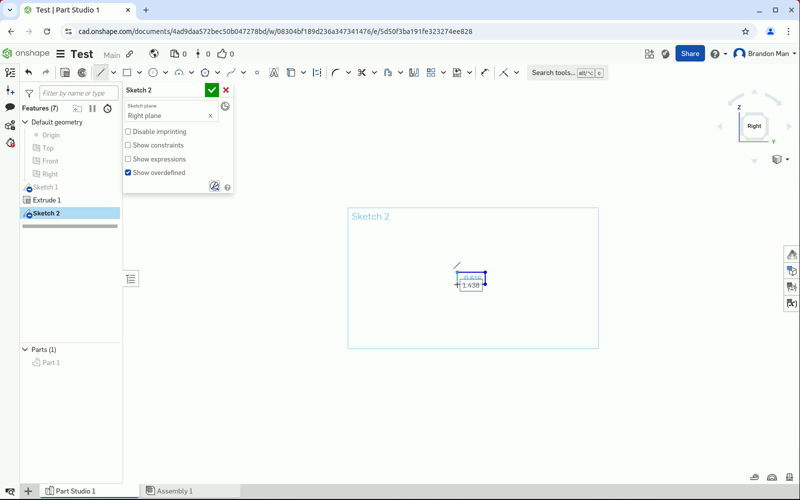
scroll(6)
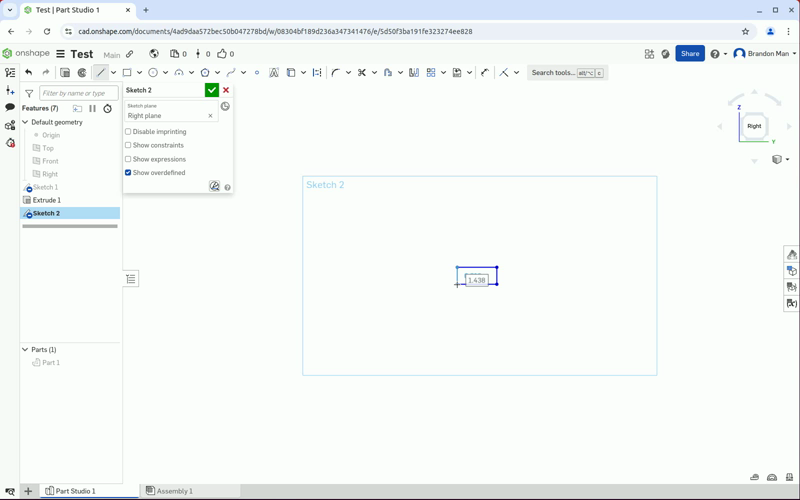
scroll(6)
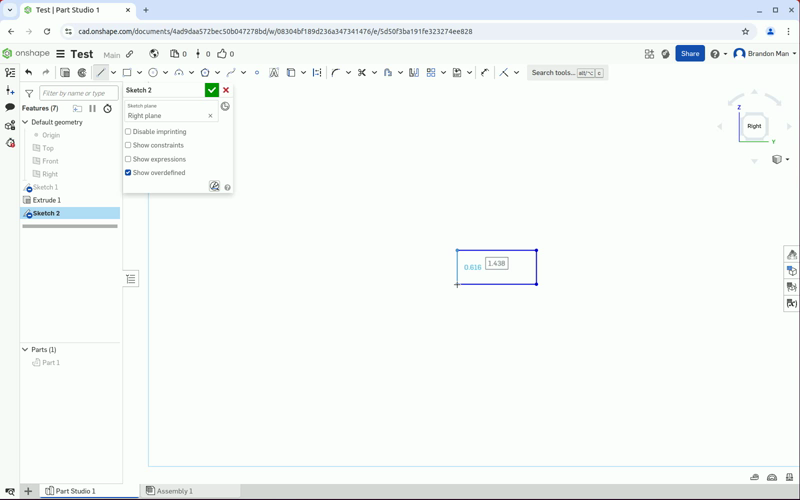
key_up(shift)
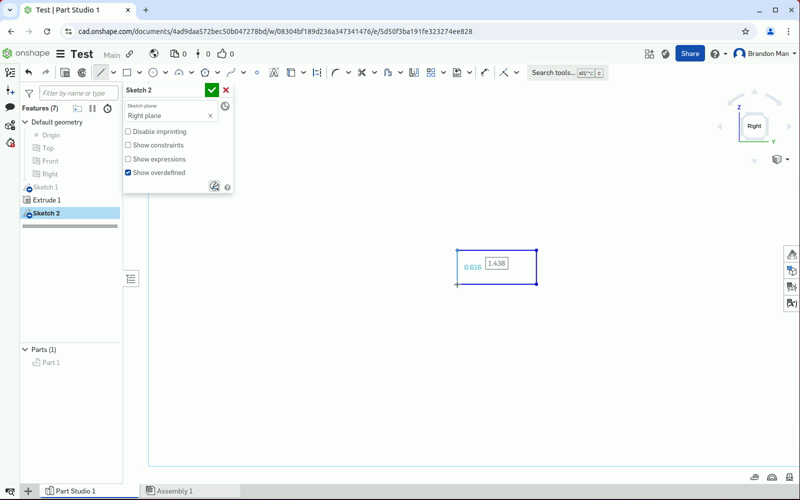
click(457, 284)
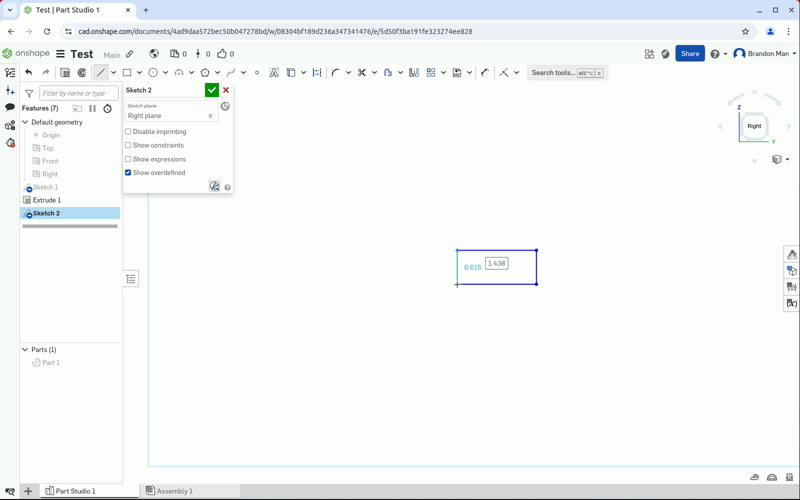
scroll(-6)
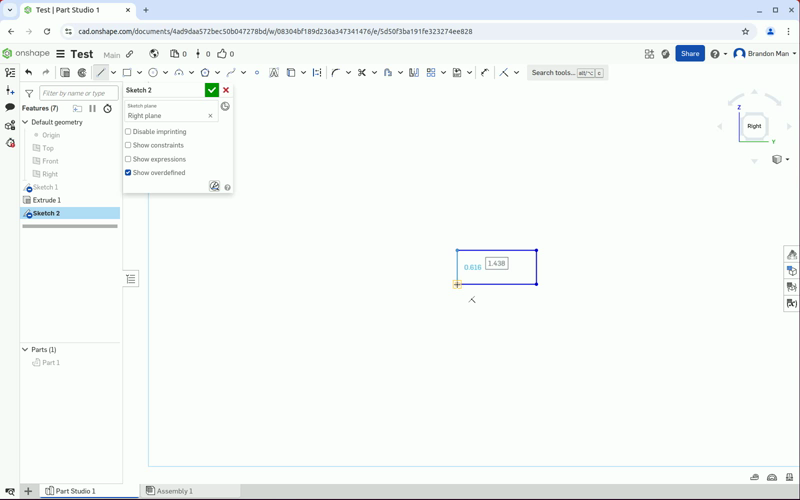
scroll(-6)
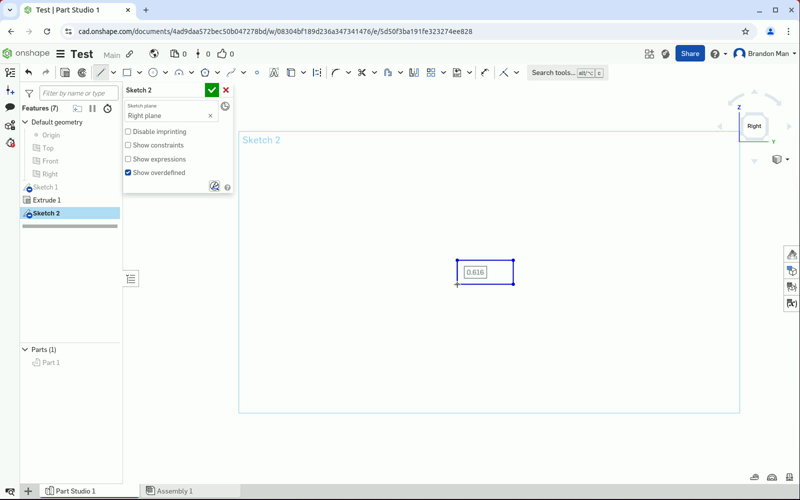
scroll(-6)
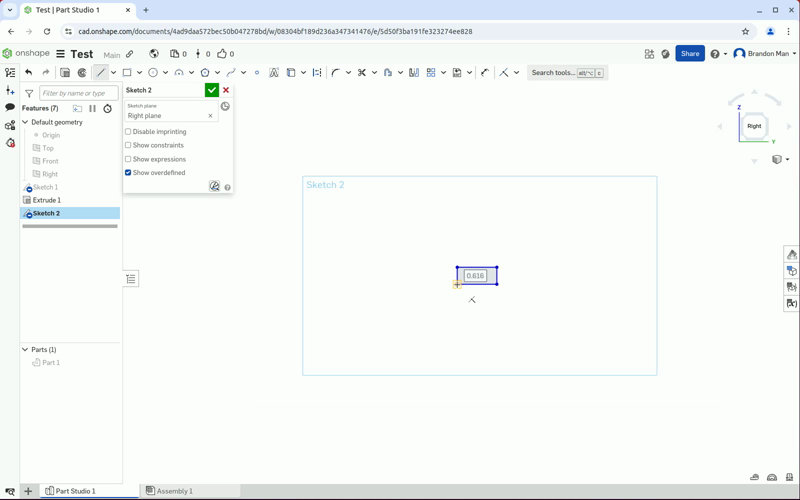
scroll(-6)
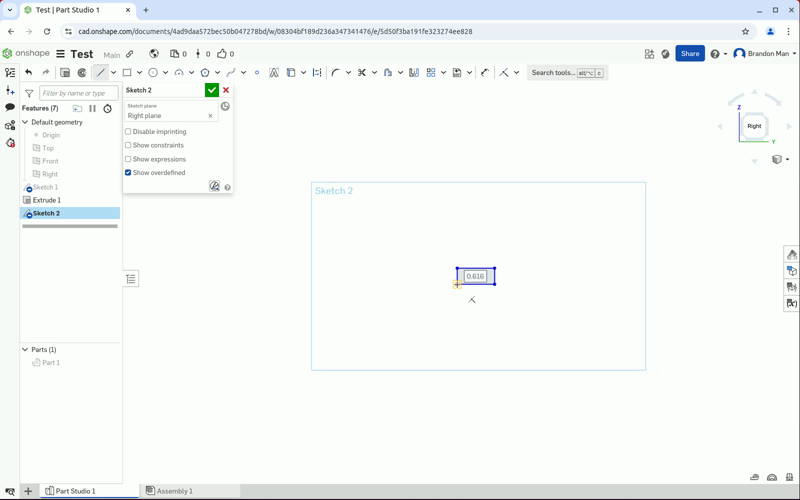
scroll(-6)
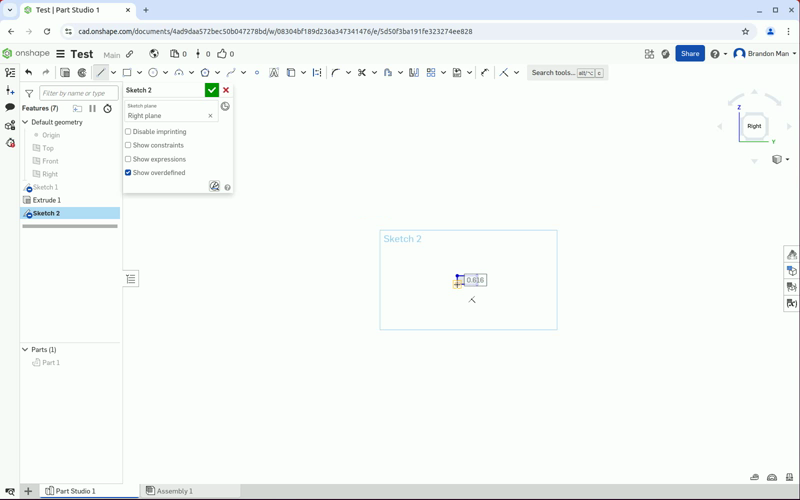
scroll(-6)
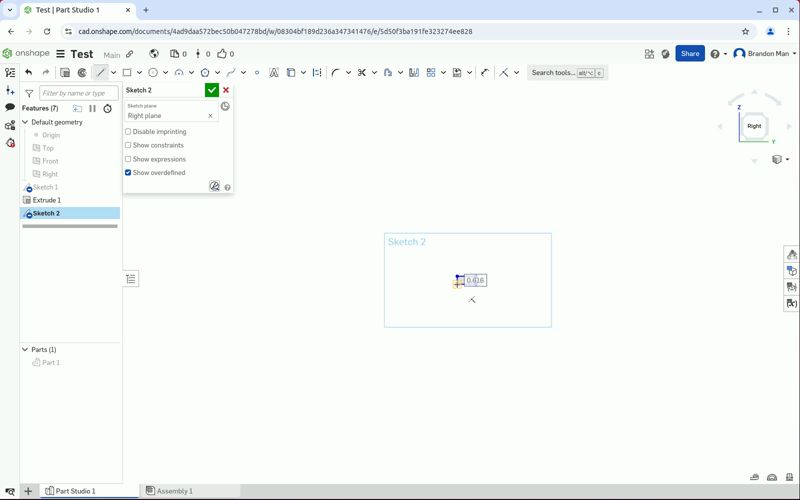
scroll(-6)
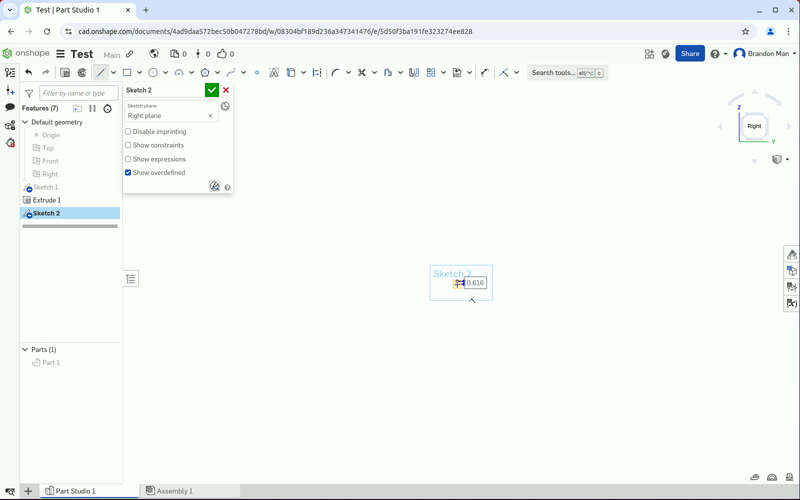
key(esc)
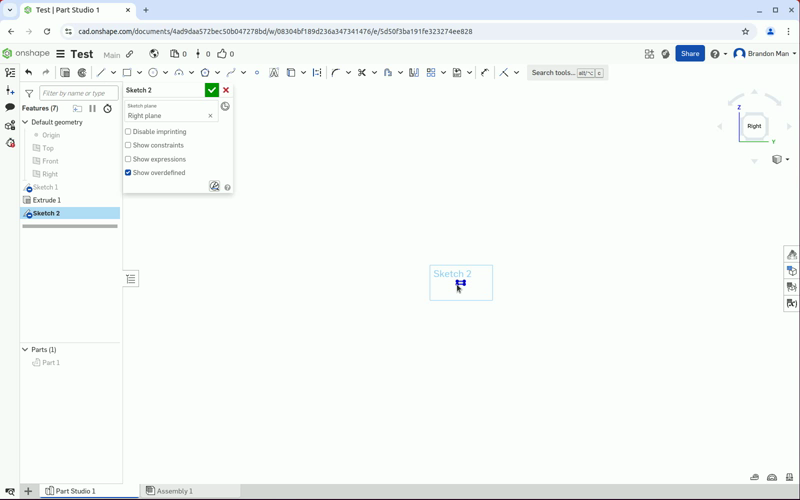
mouse_move(460, 281)
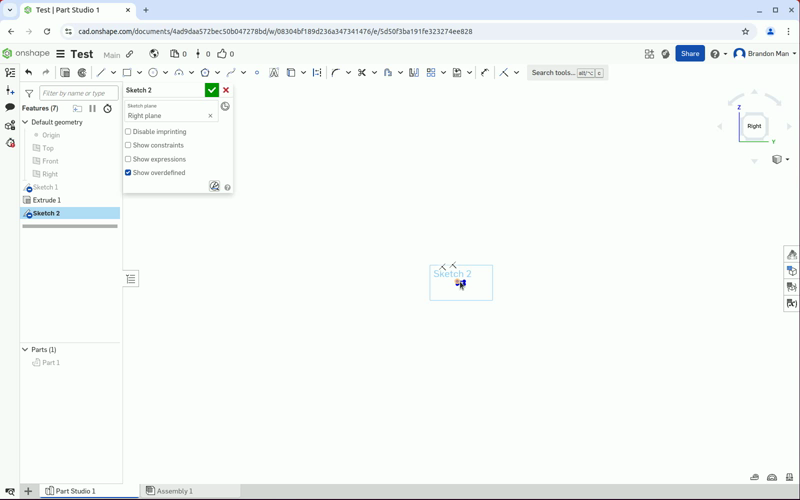
scroll(6)
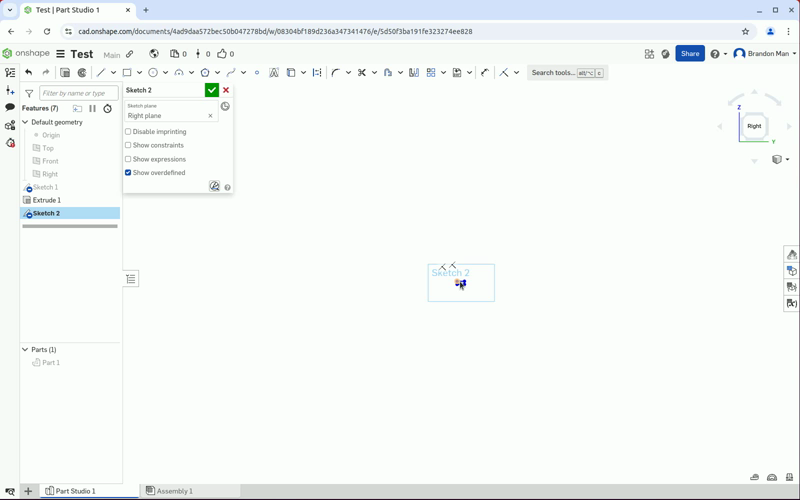
scroll(6)
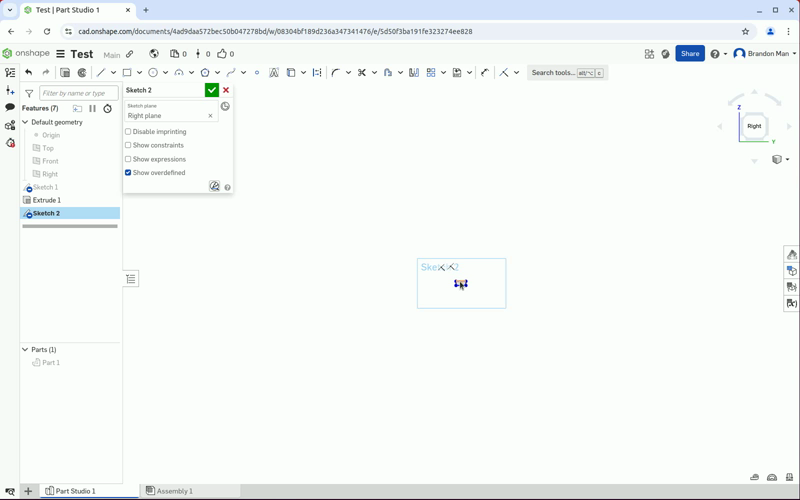
scroll(6)
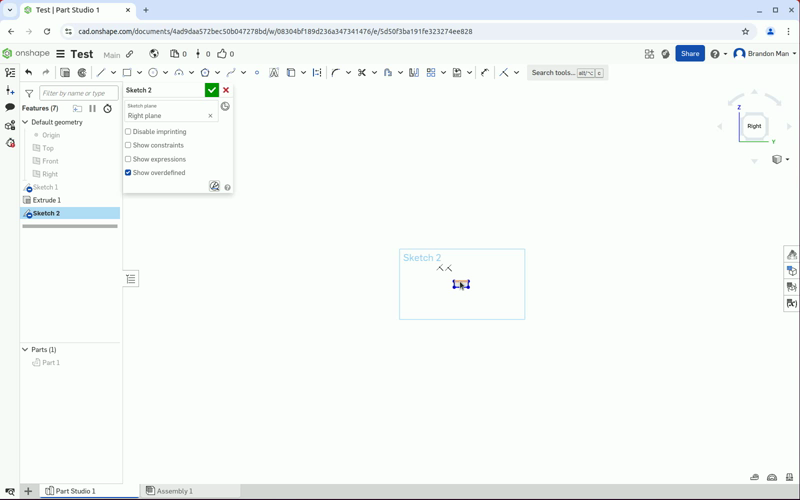
scroll(6)
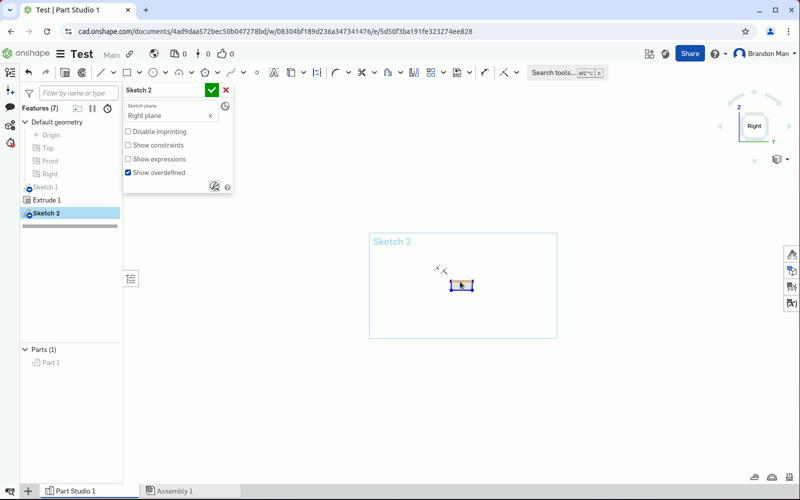
scroll(6)
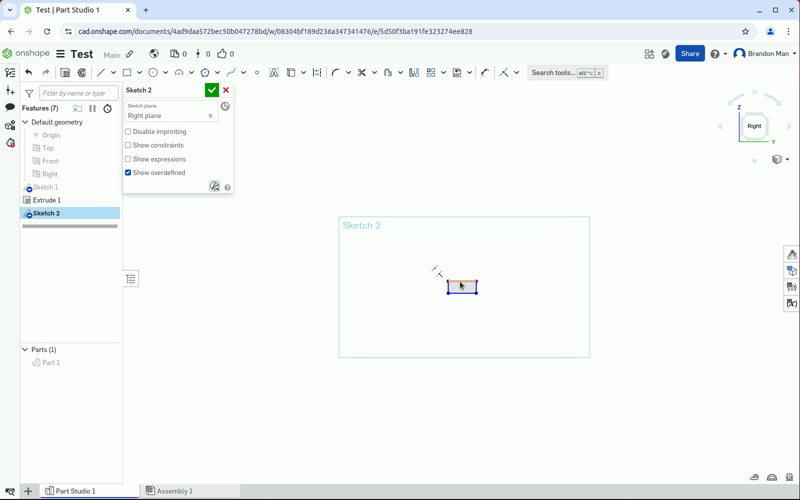
scroll(6)
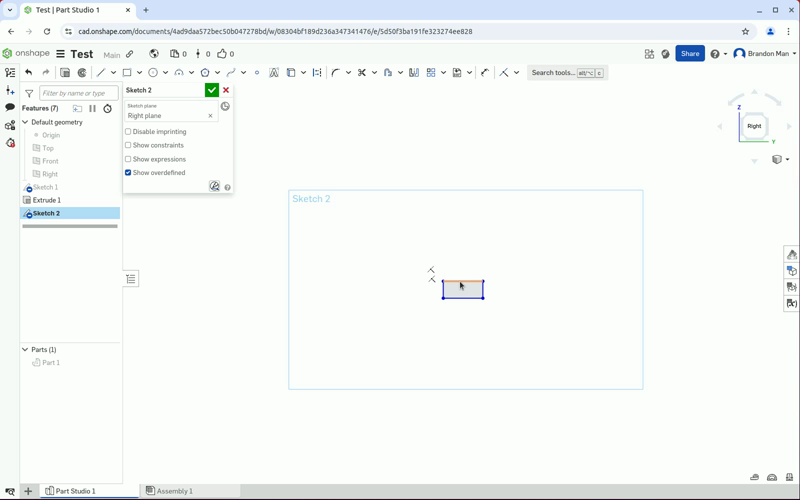
scroll(6)
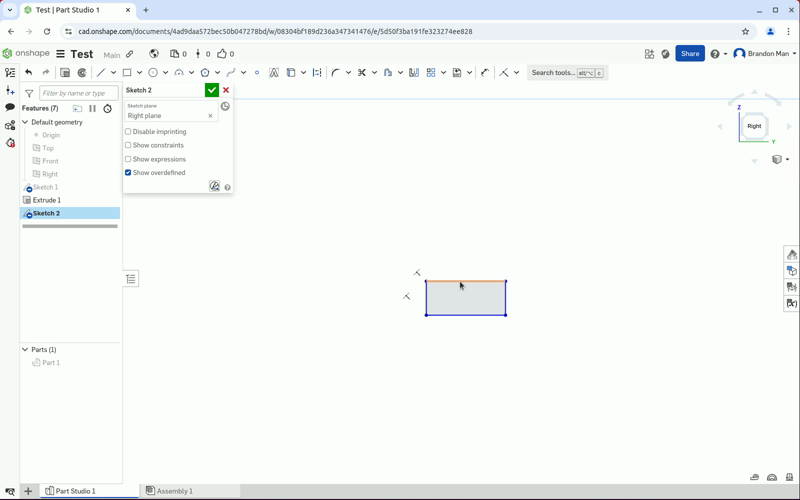
click(460, 281)
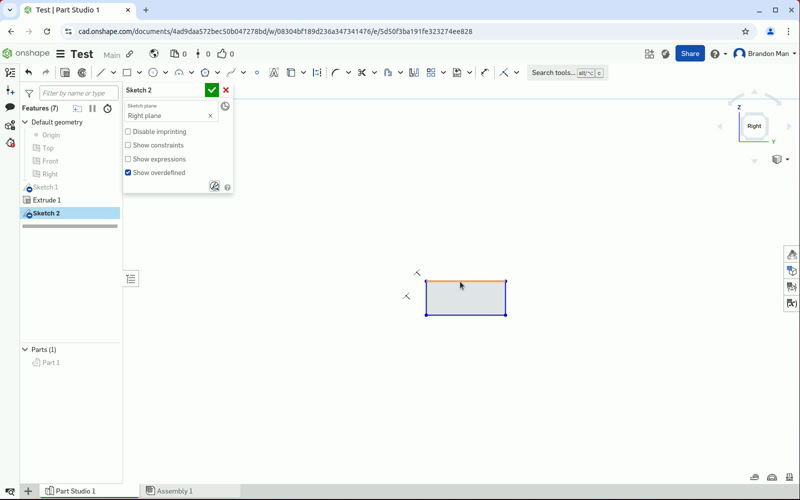
scroll(-6)
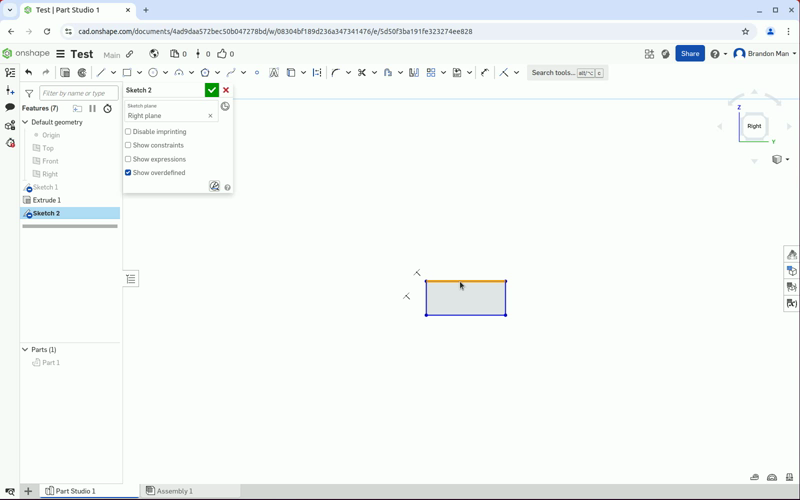
scroll(-6)
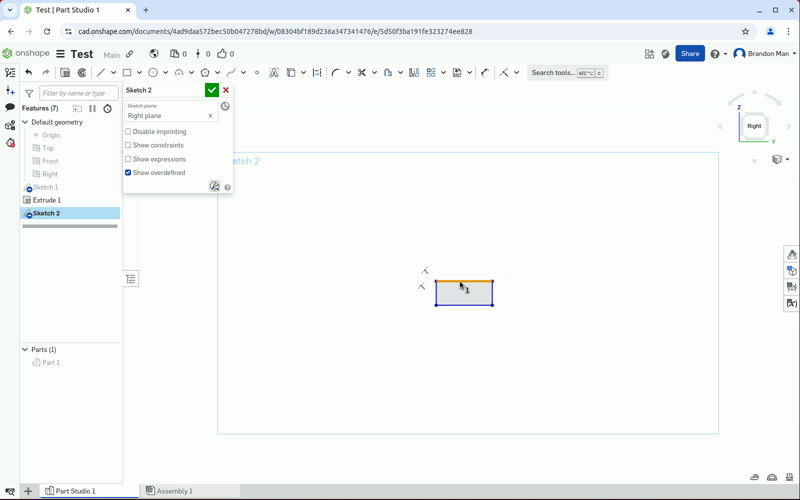
scroll(-6)
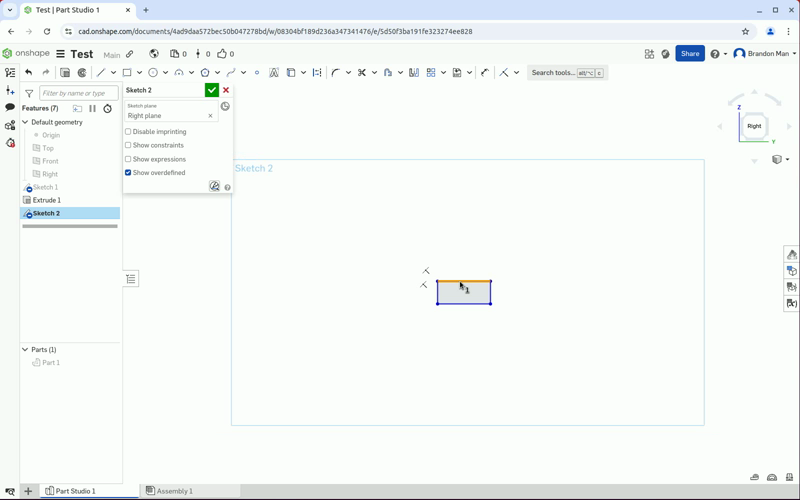
scroll(-6)
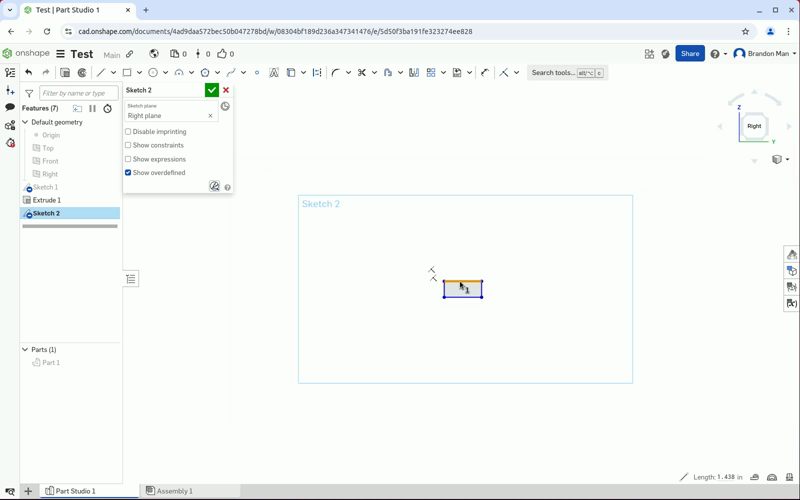
scroll(-6)
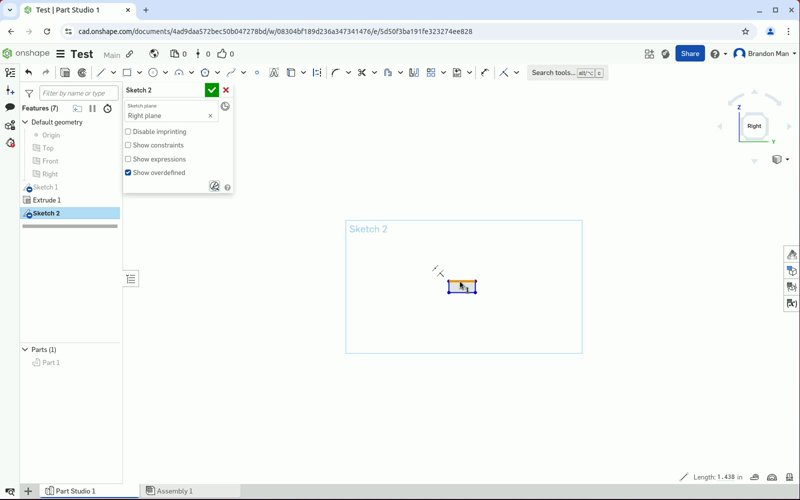
scroll(-6)
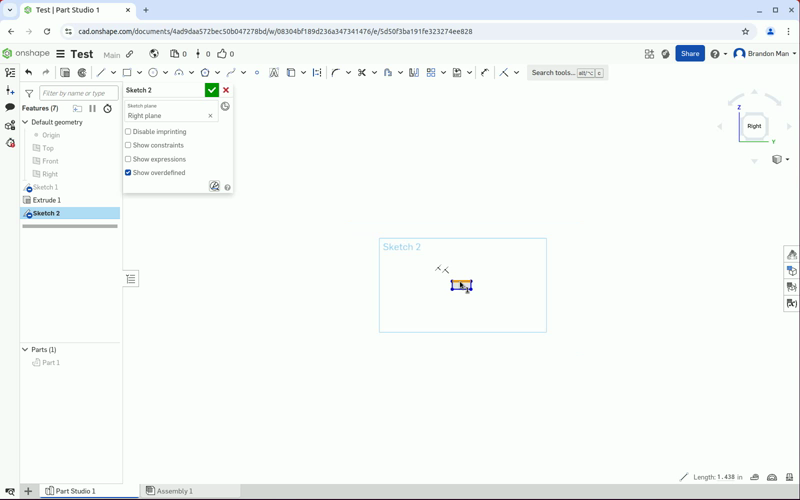
scroll(-6)
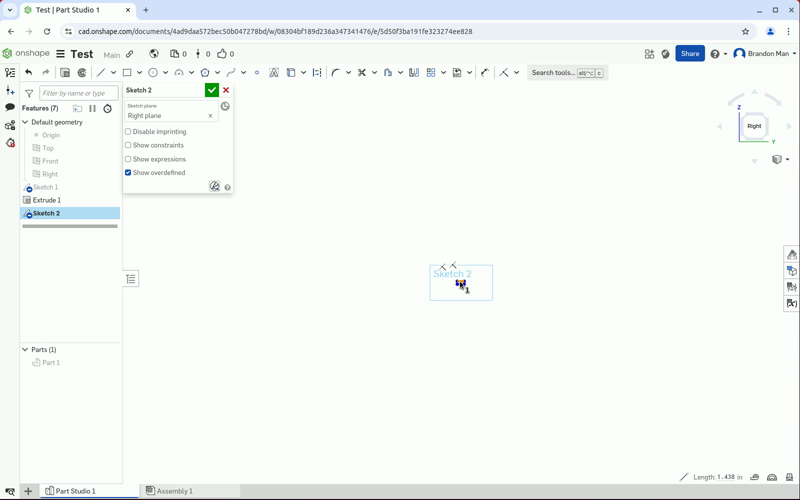
mouse_move(73, 352)
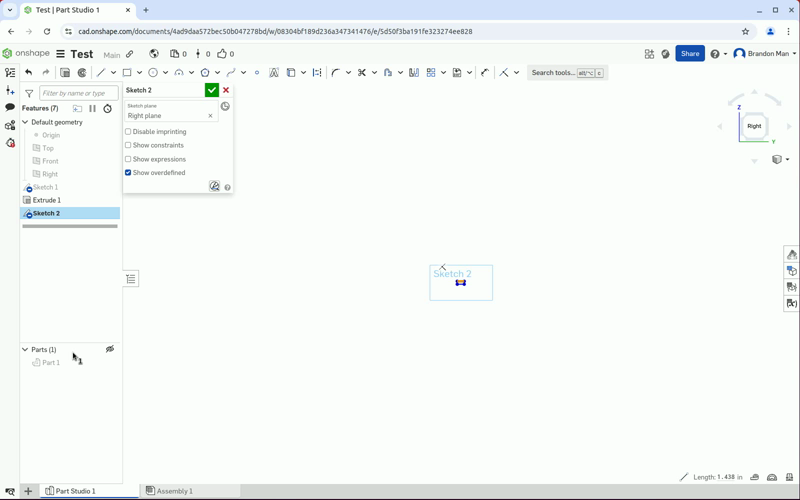
key(shift+y)
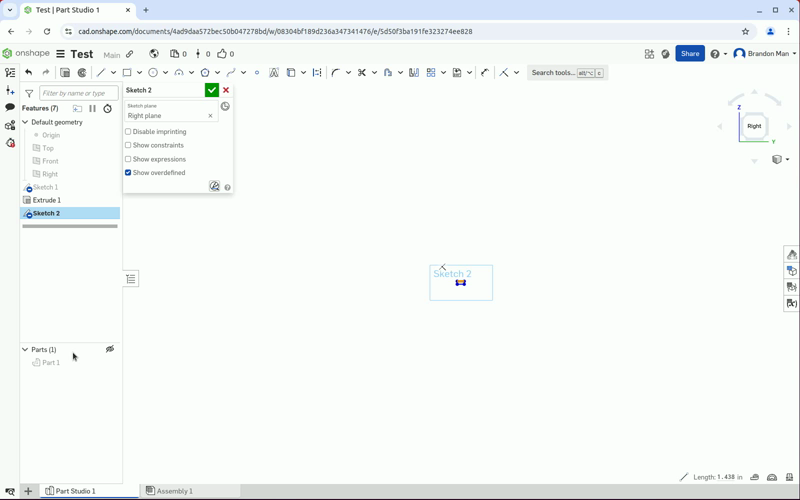
key(shift+e)
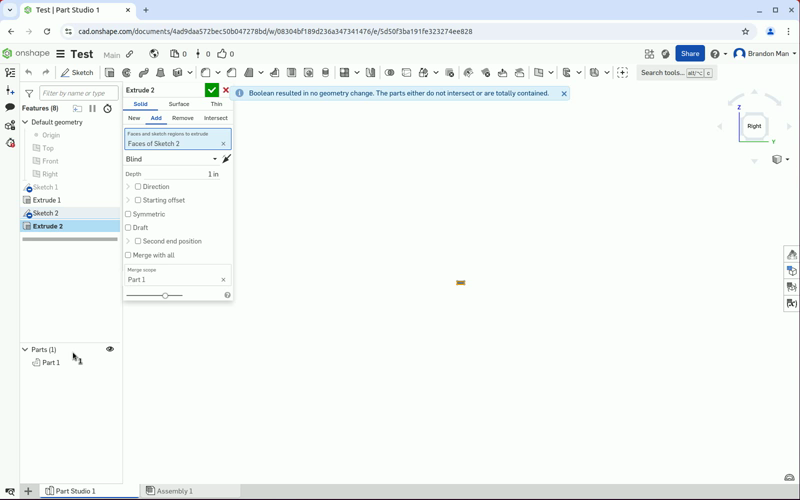
mouse_move(143, 106)
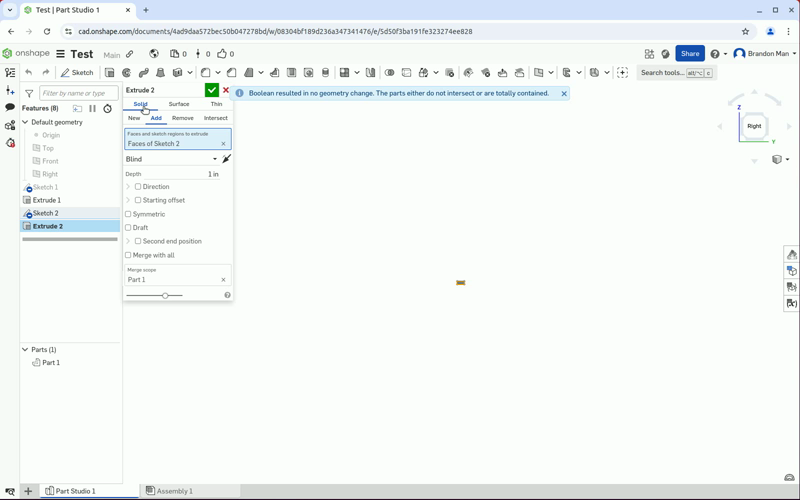
click(143, 106)
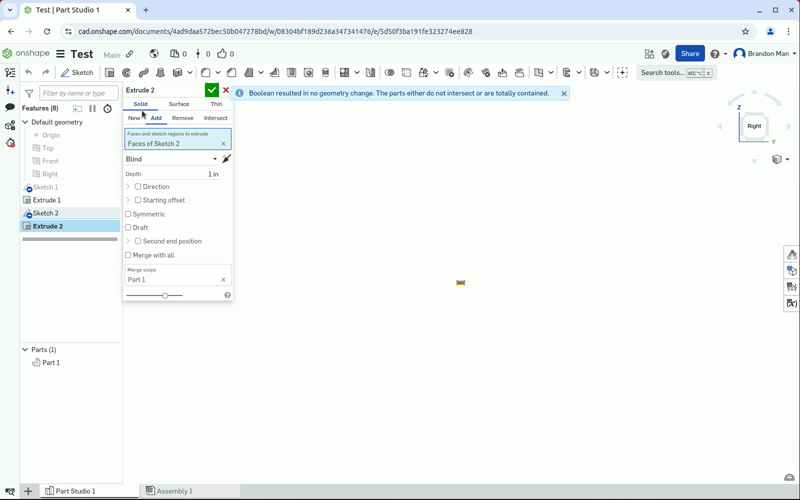
mouse_move(137, 120)
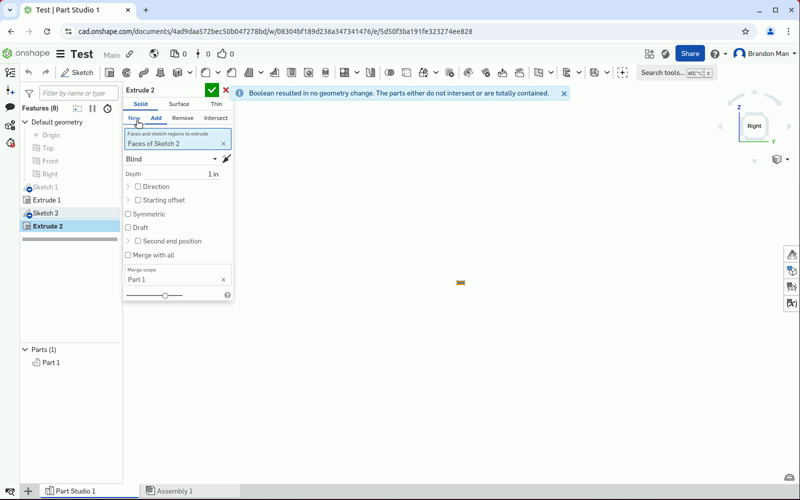
click(137, 120)
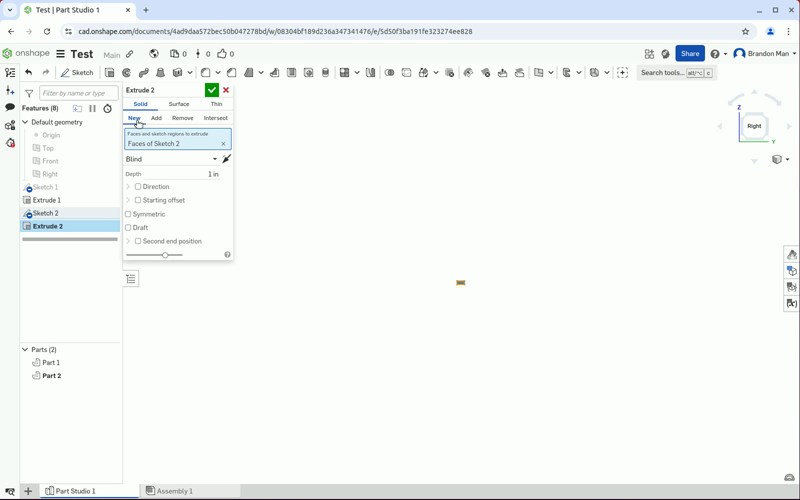
key(tab, 4)
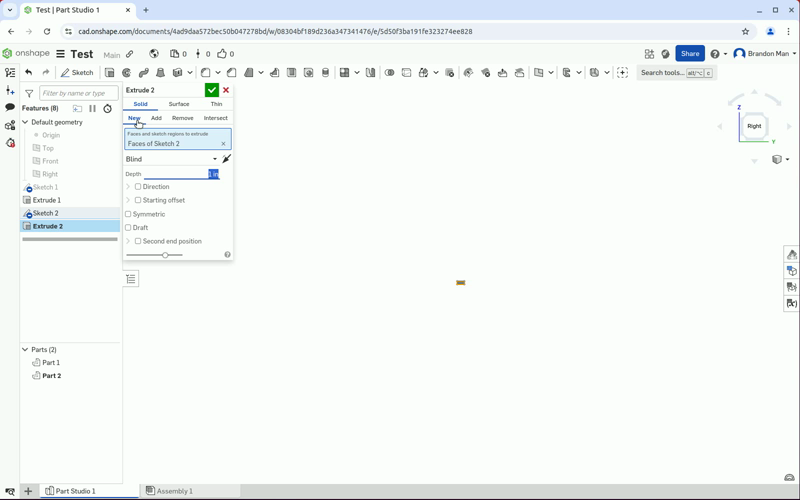
text(24.071)
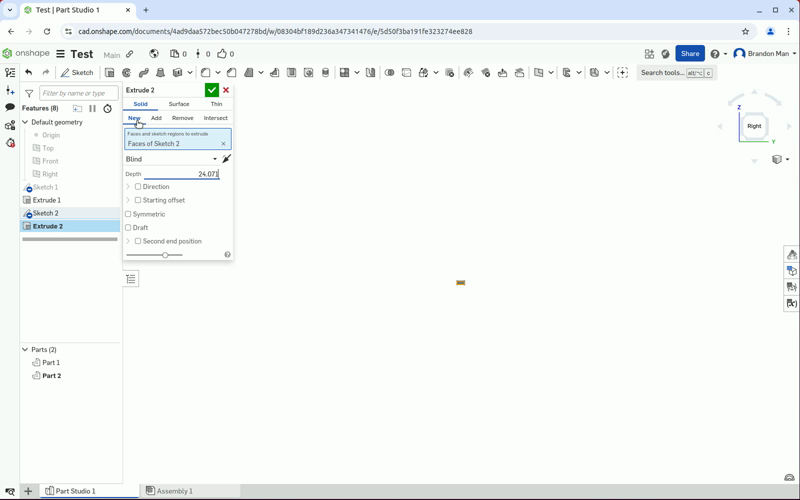
key(enter)
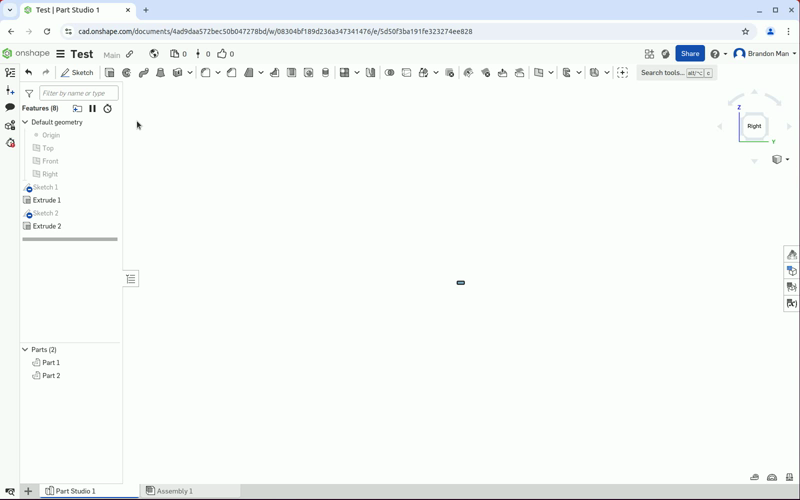
key(shift+h)
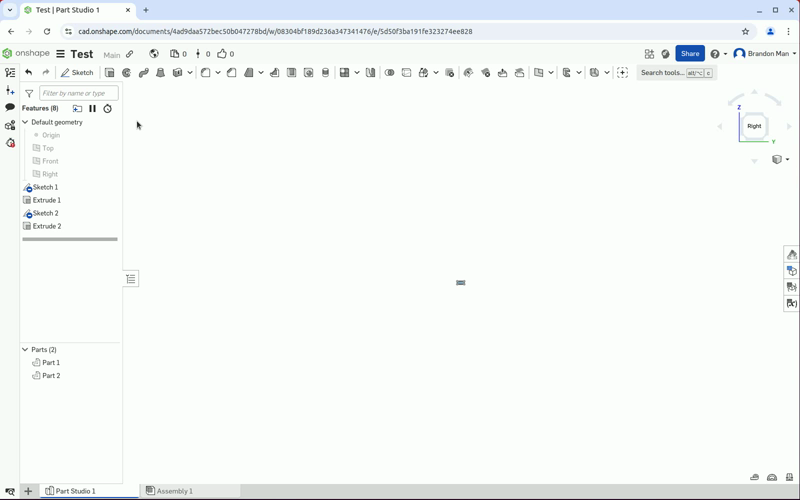
key(shift+h)
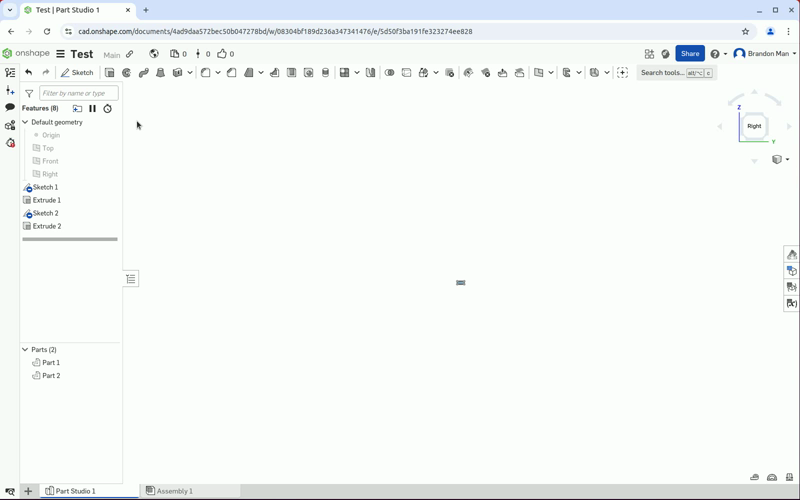
key(shift+7)
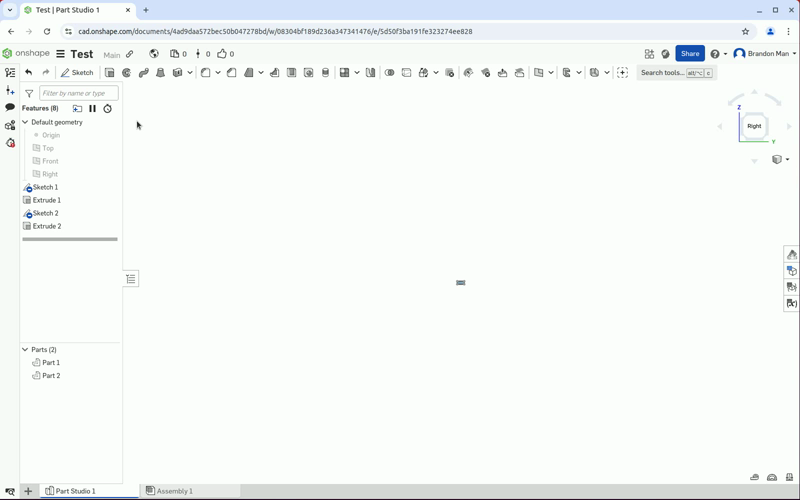
key(right, 2)
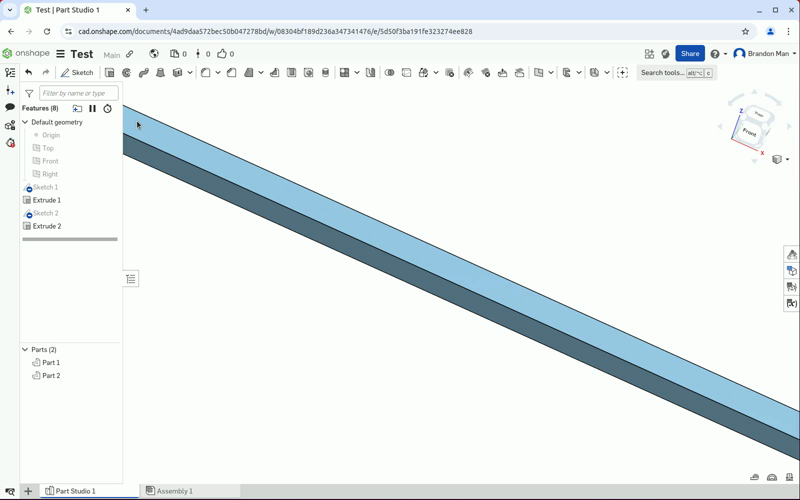
key(down, 2)
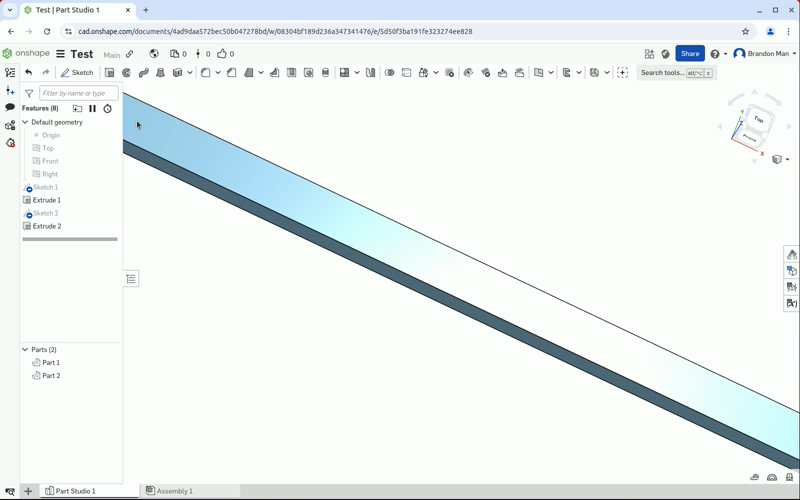
key(up, 2)
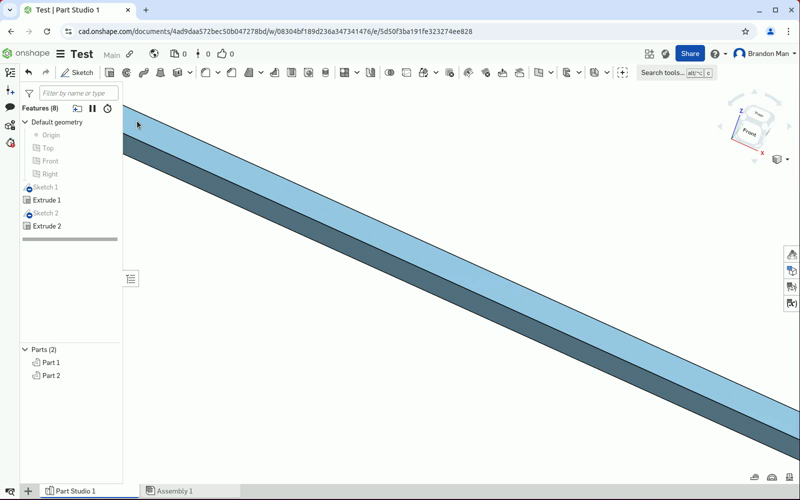
key(left, 2)
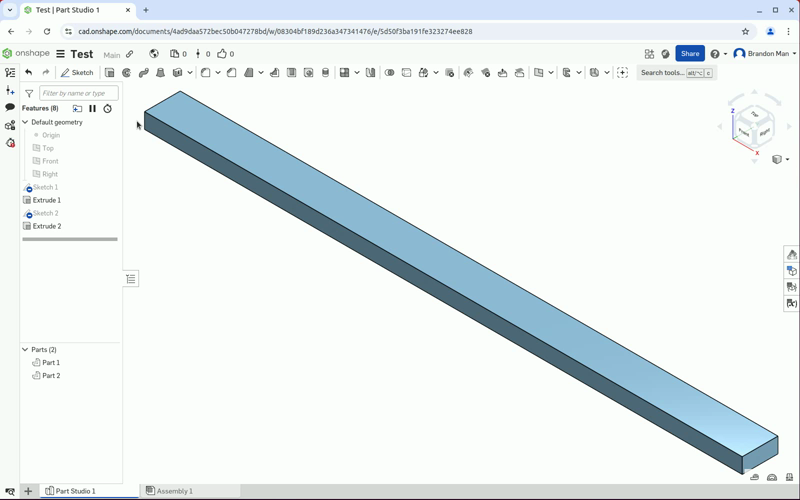
mouse_move(73, 189)
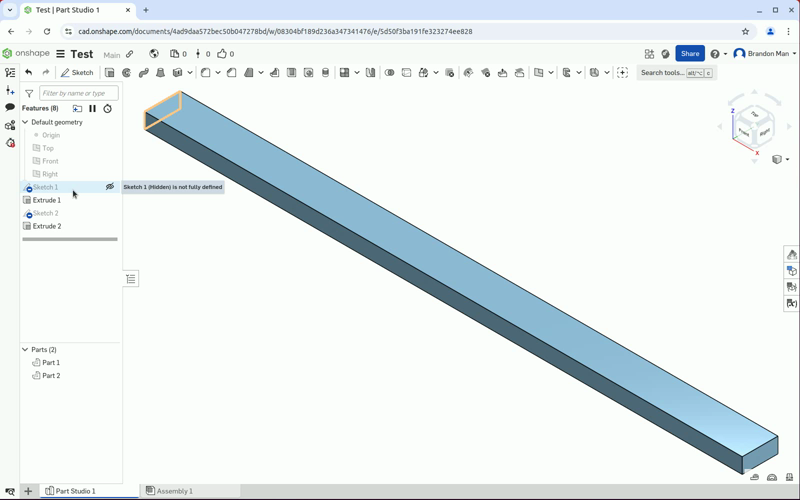
click(73, 189)